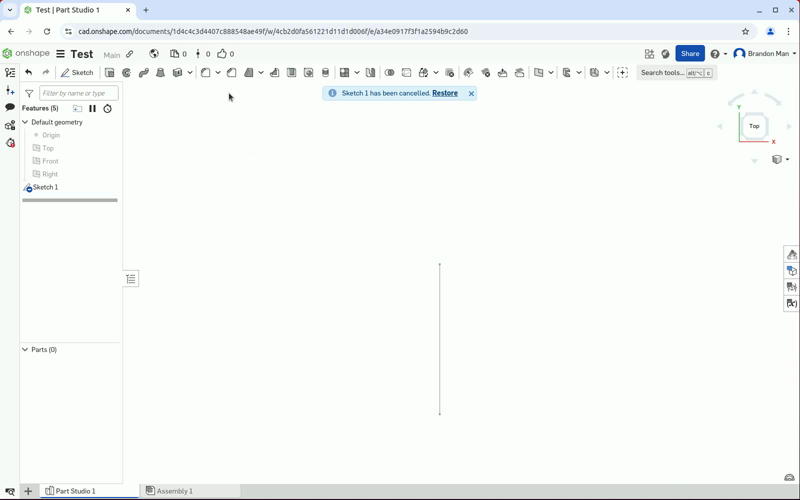
key(shift+h)
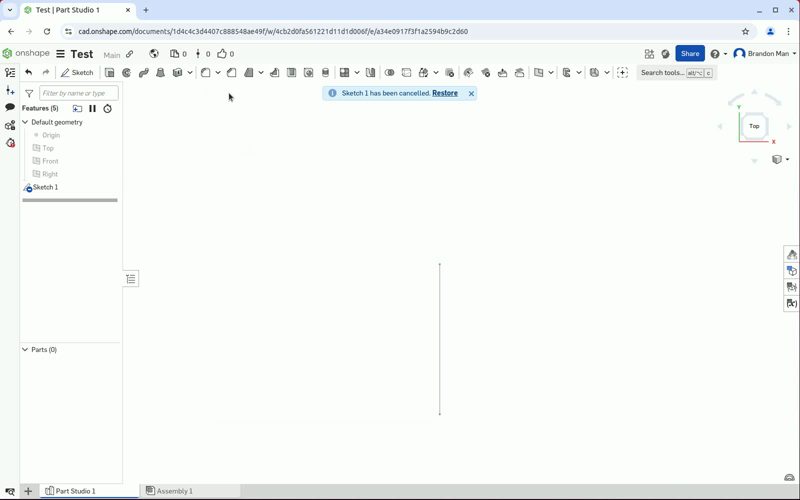
key(shift+s)
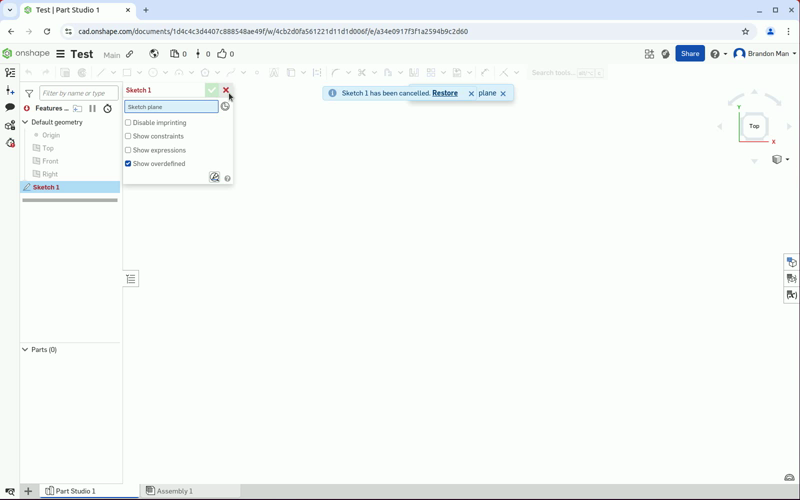
mouse_move(73, 150)
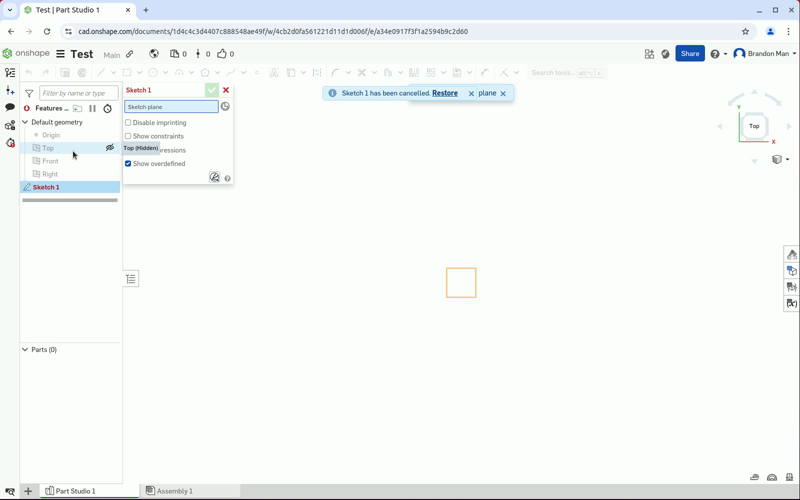
click(73, 150)
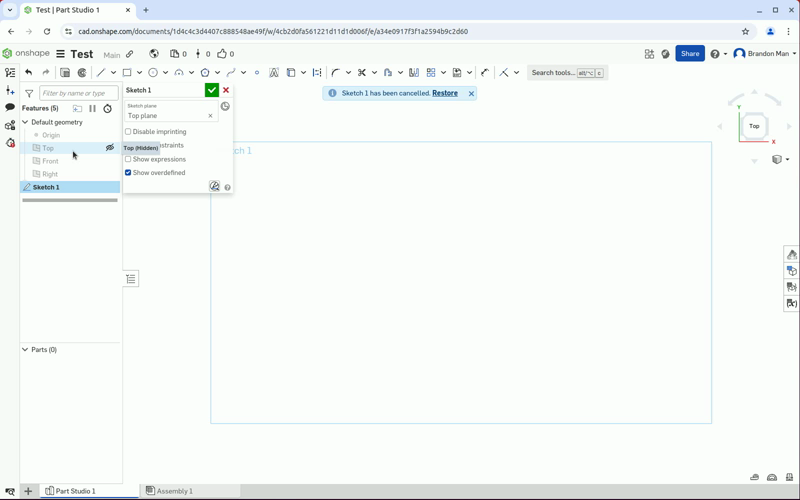
mouse_move(73, 352)
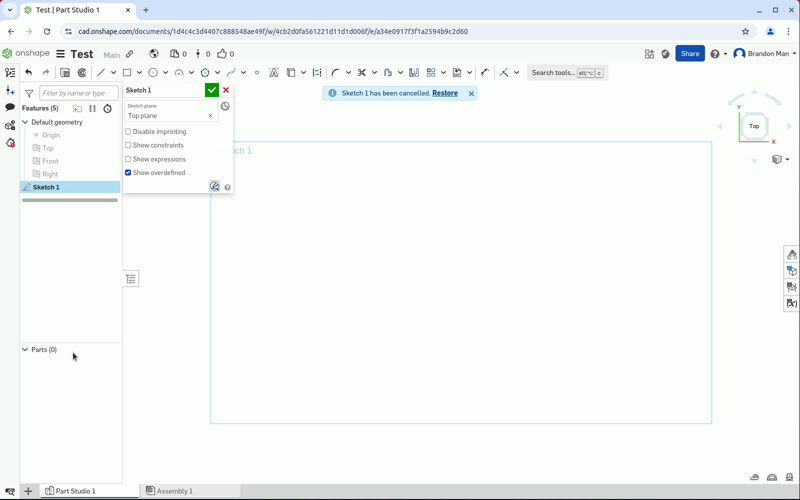
key(y)
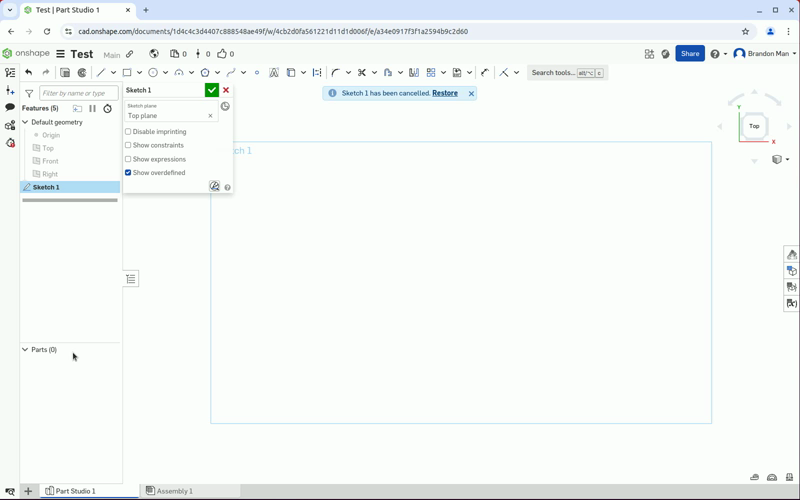
key(l)
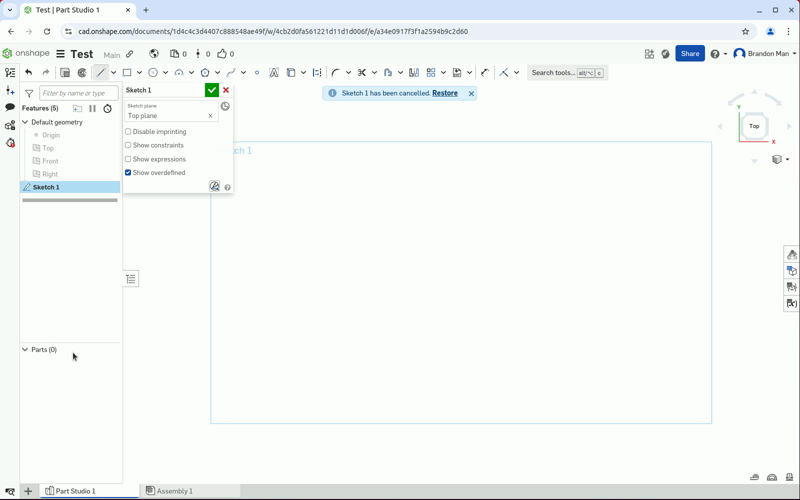
key_down(shift)
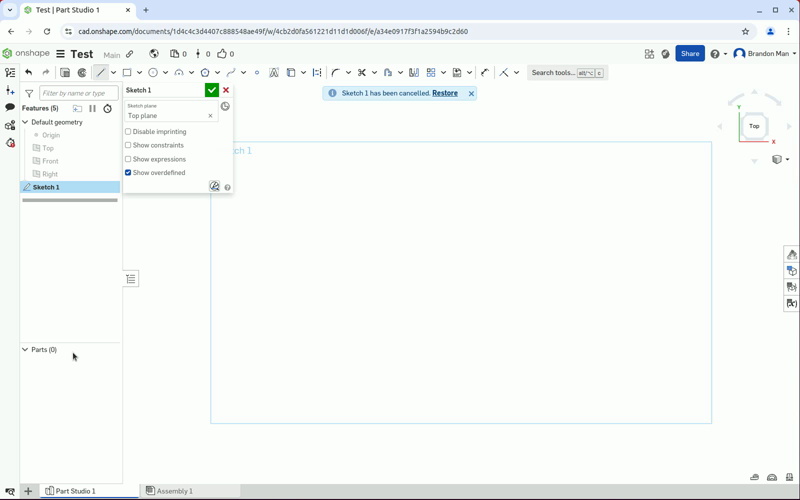
mouse_move(379, 209)
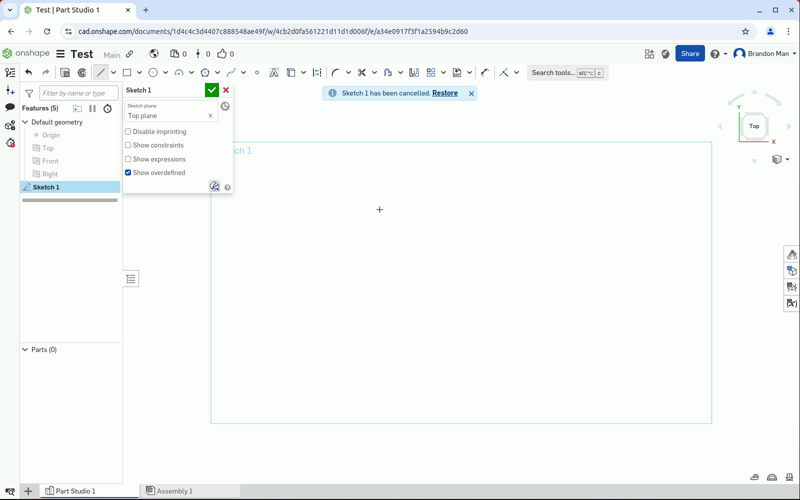
click(379, 209)
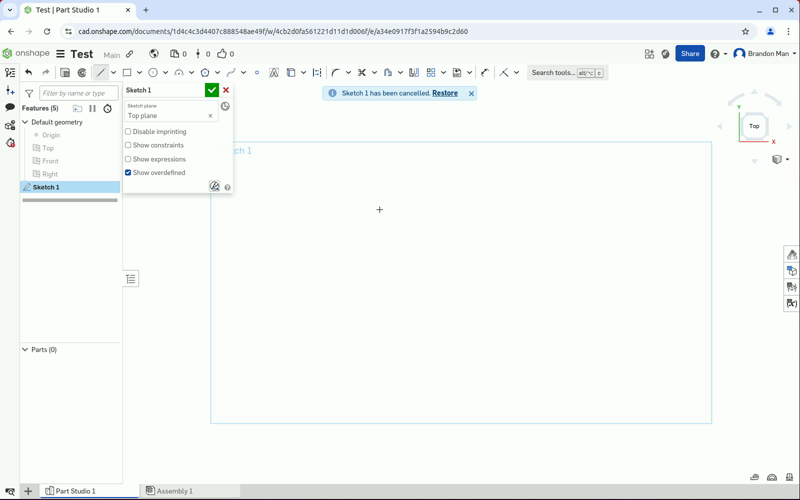
key_up(shift)
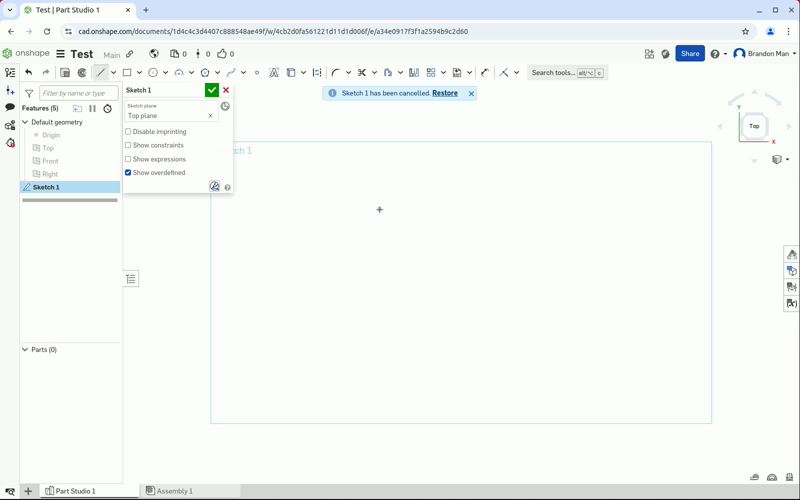
key_down(shift)
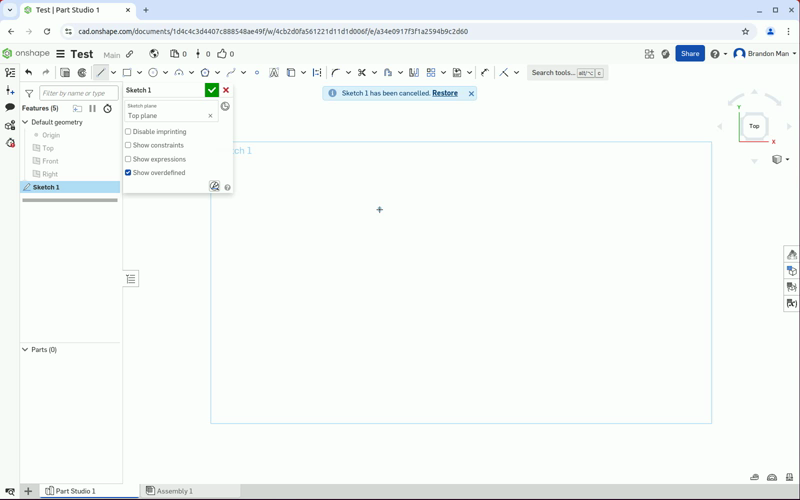
mouse_move(409, 209)
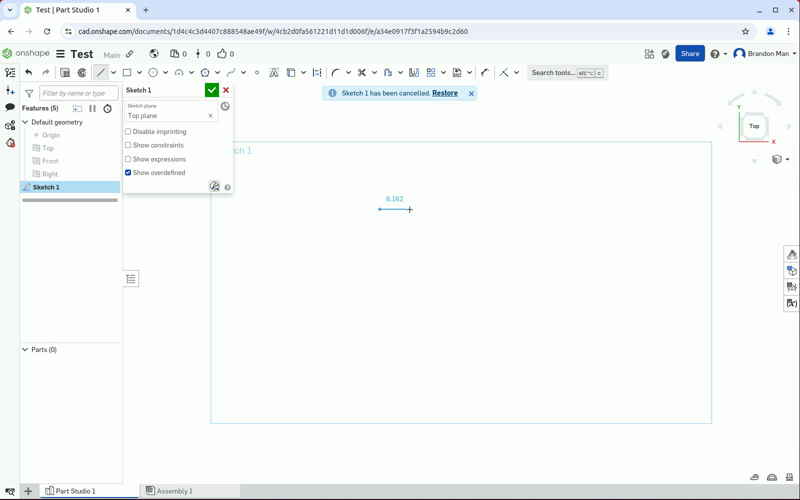
mouse_move(384, 239)
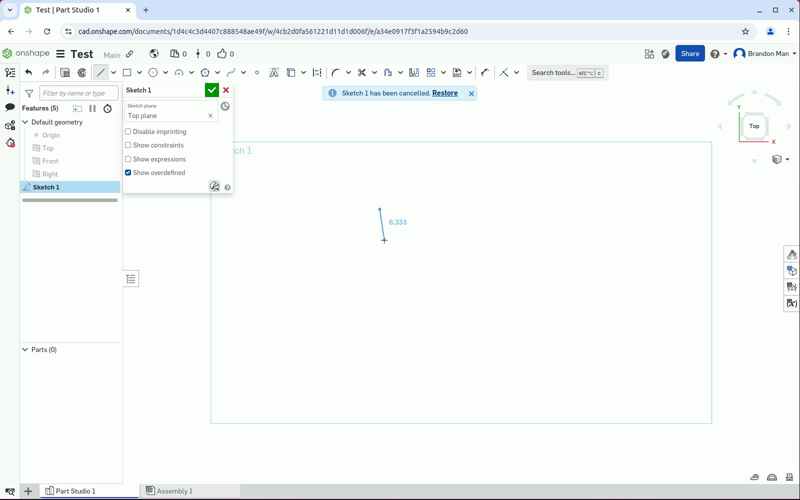
click(384, 239)
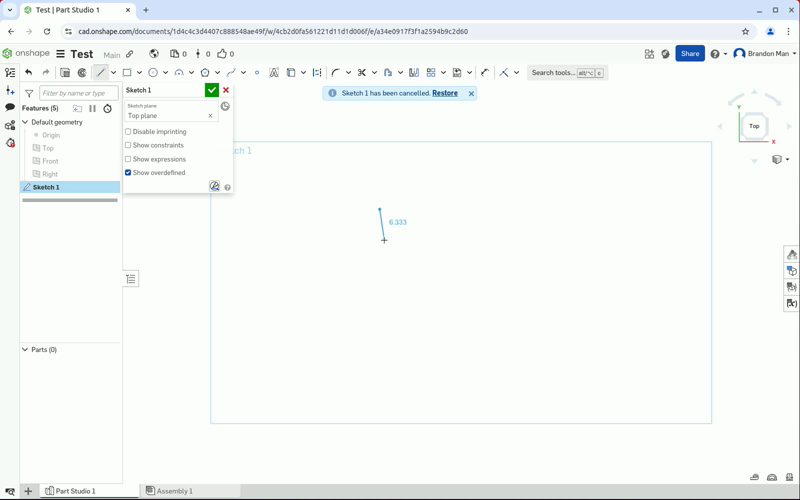
key_up(shift)
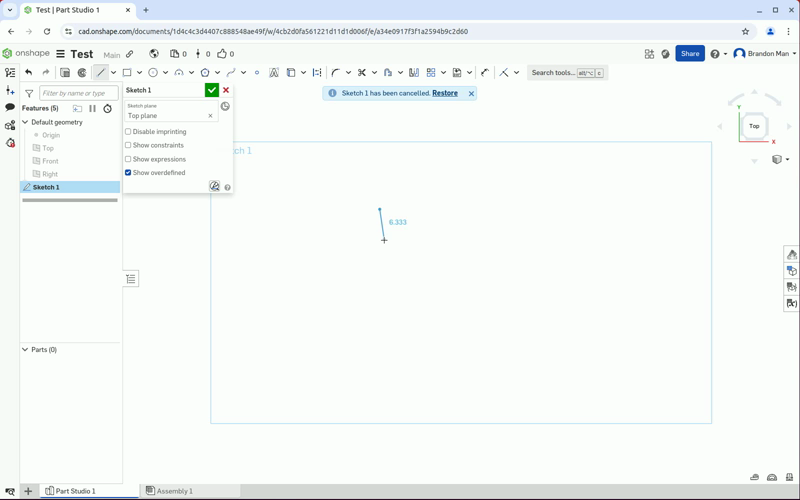
key(esc)
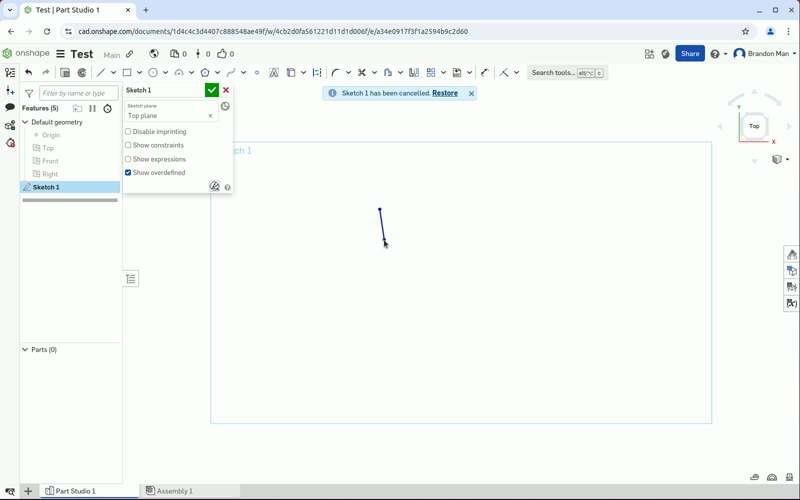
key(a)
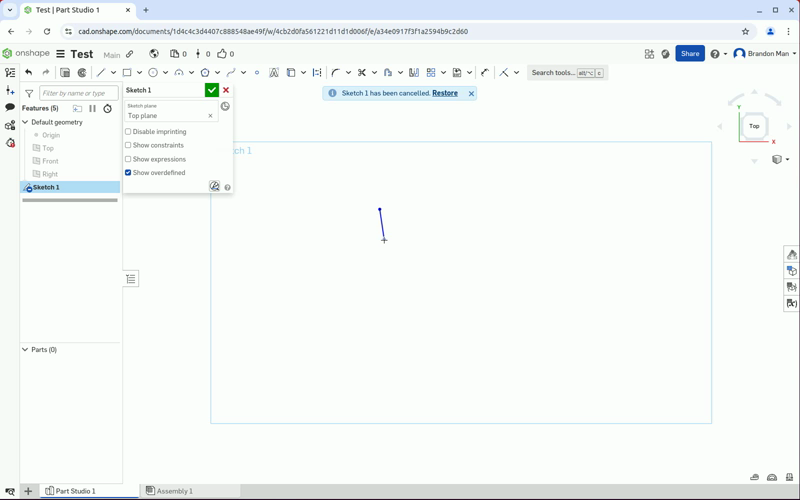
mouse_move(384, 239)
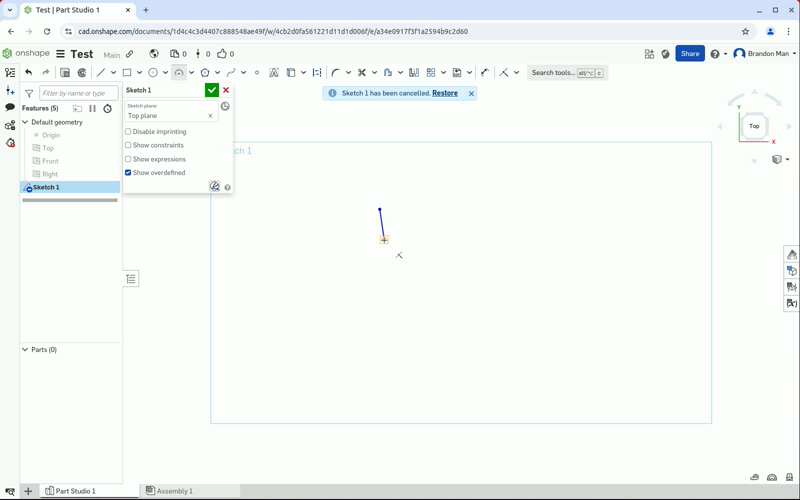
click(384, 239)
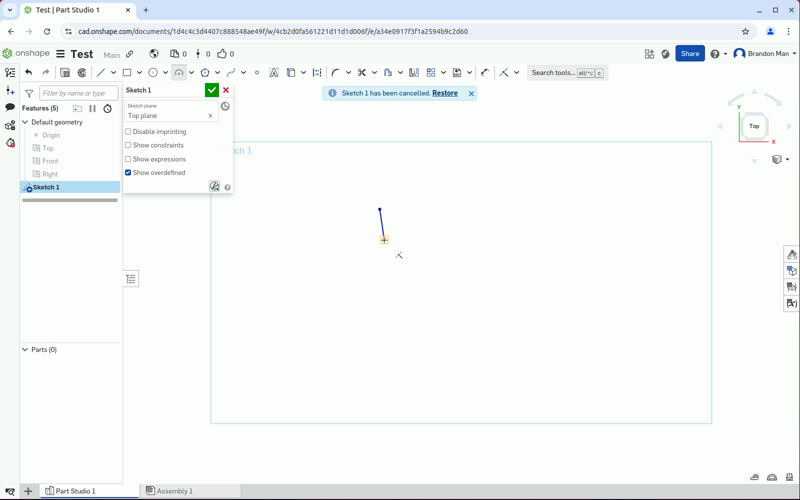
key_down(shift)
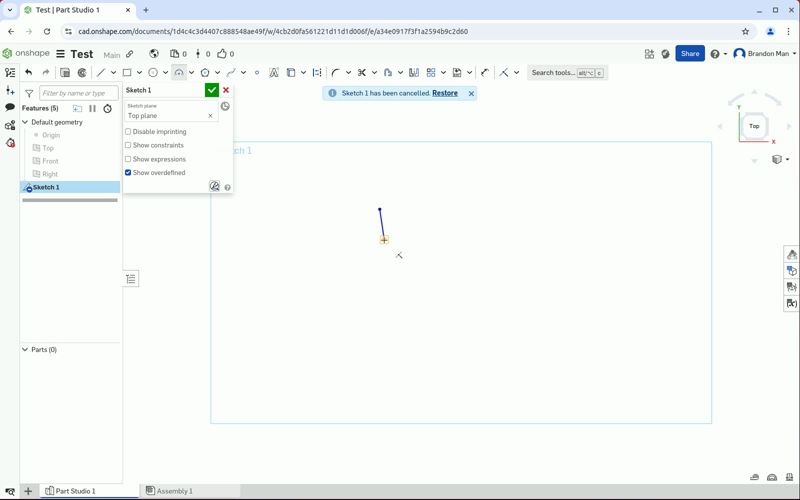
mouse_move(404, 347)
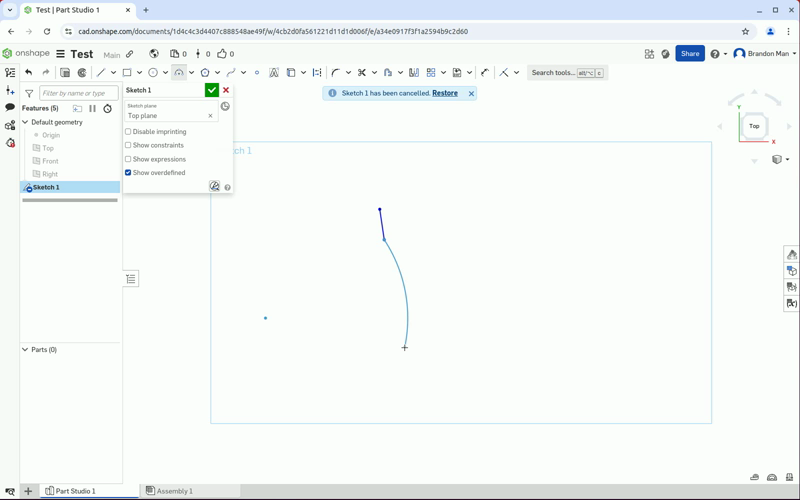
click(404, 347)
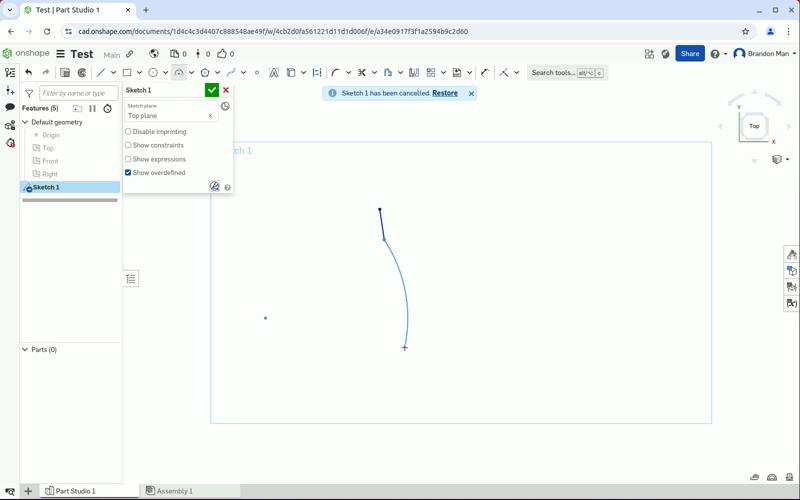
mouse_move(349, 301)
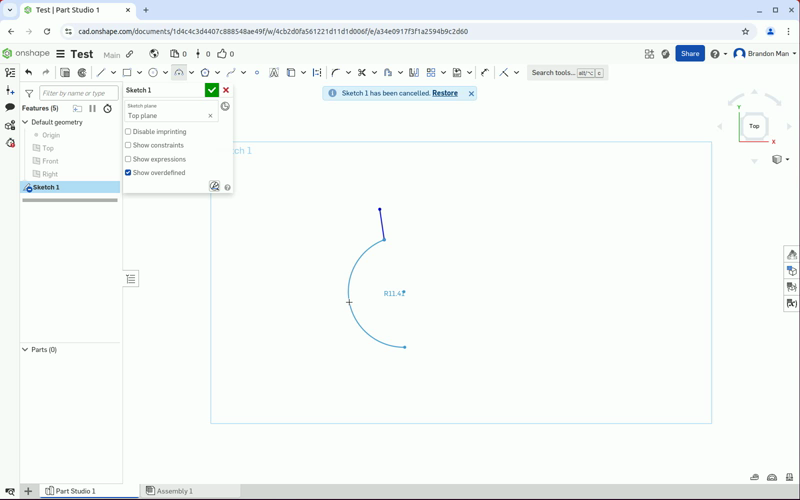
click(349, 301)
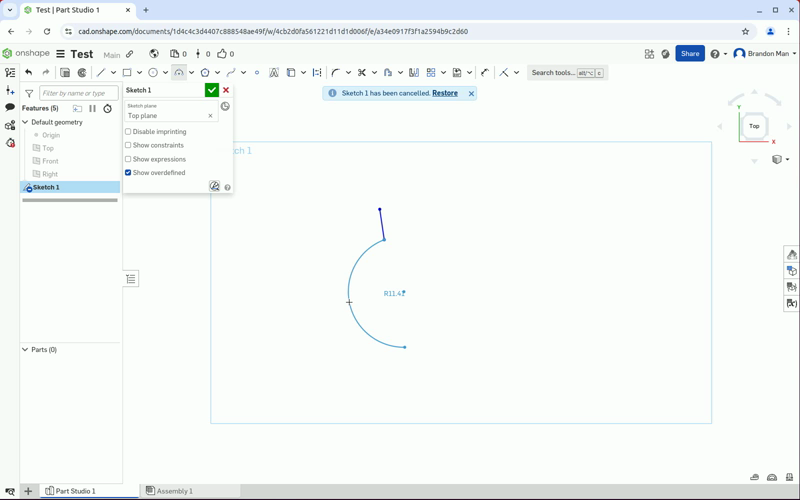
key_up(shift)
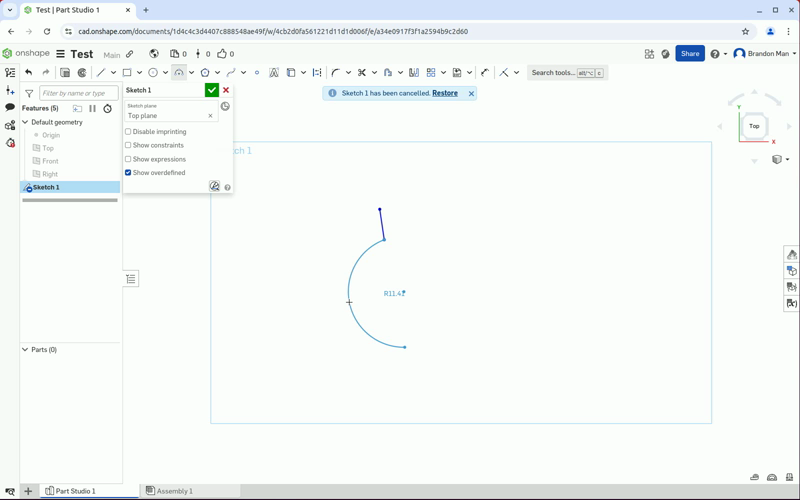
key(esc)
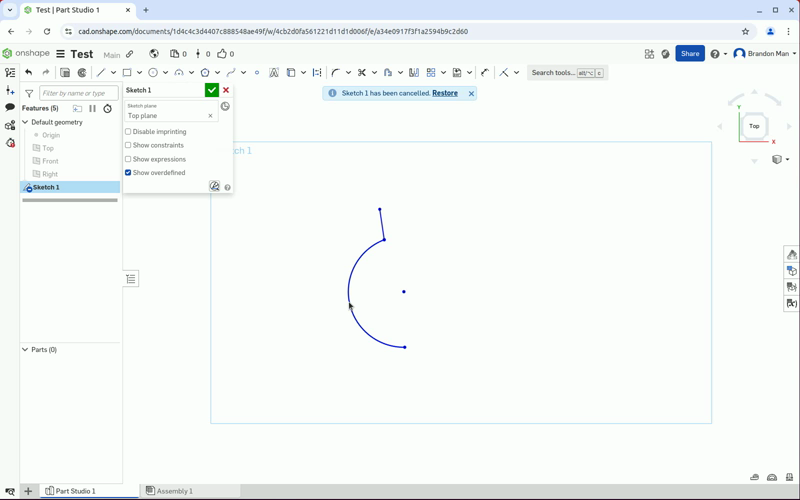
key(l)
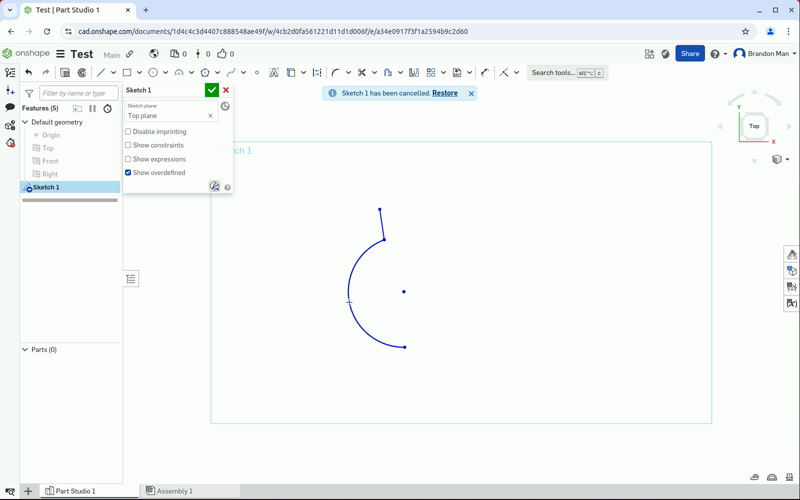
mouse_move(404, 347)
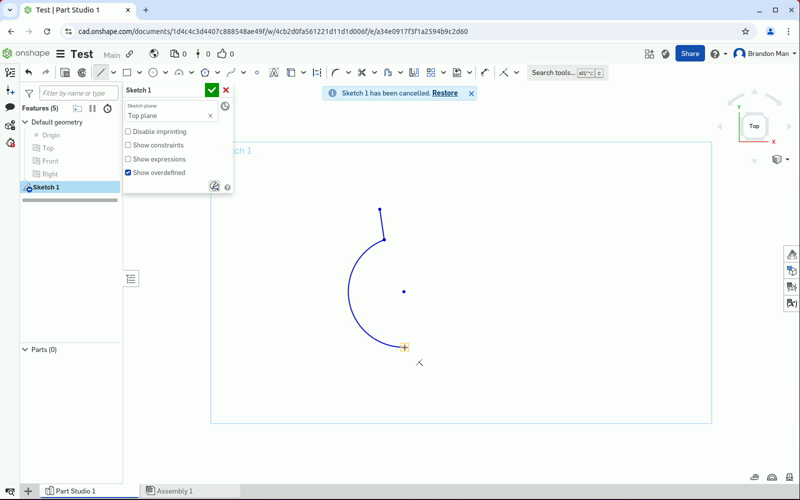
click(404, 347)
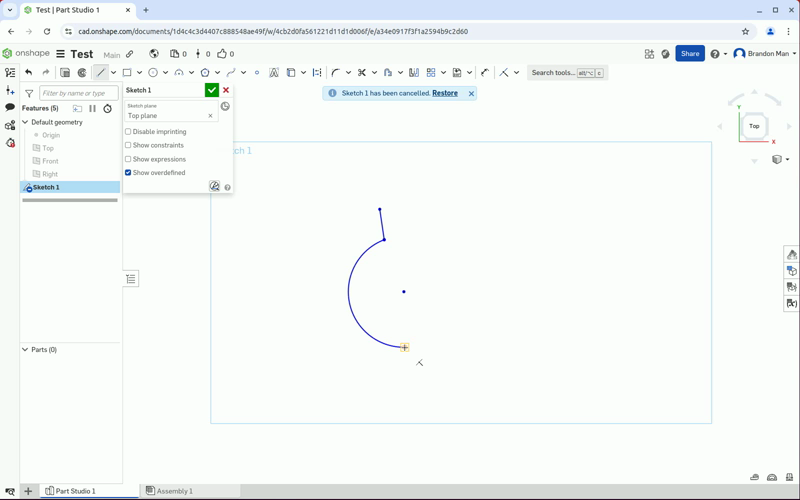
key_down(shift)
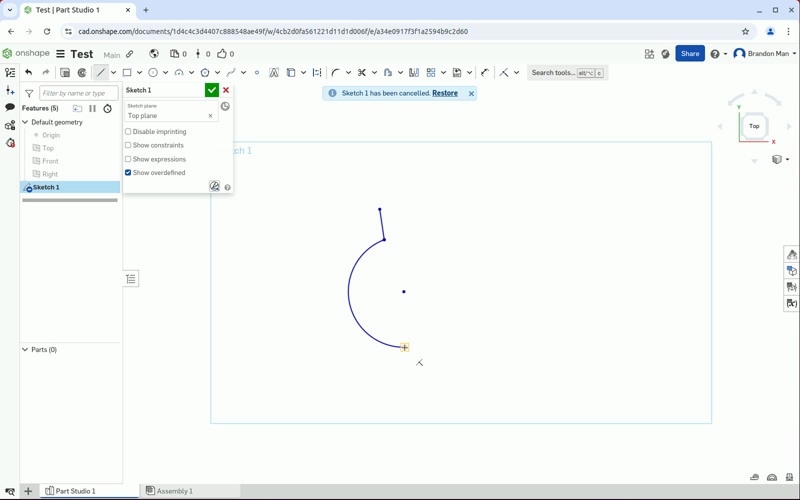
mouse_move(400, 236)
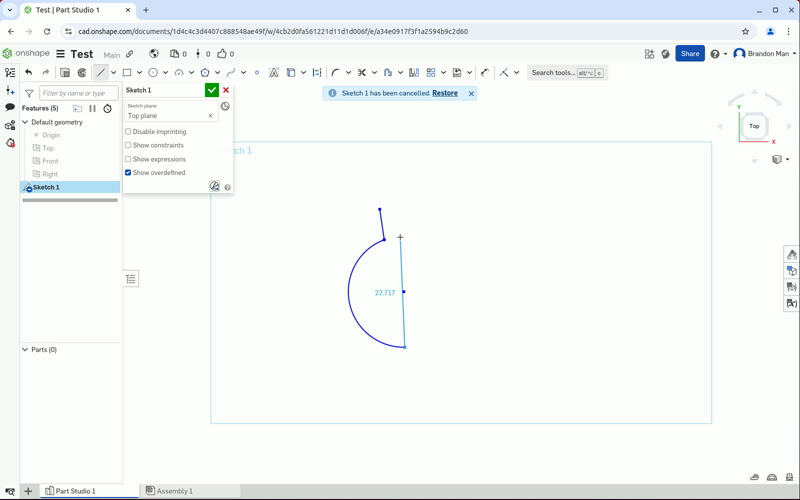
click(400, 236)
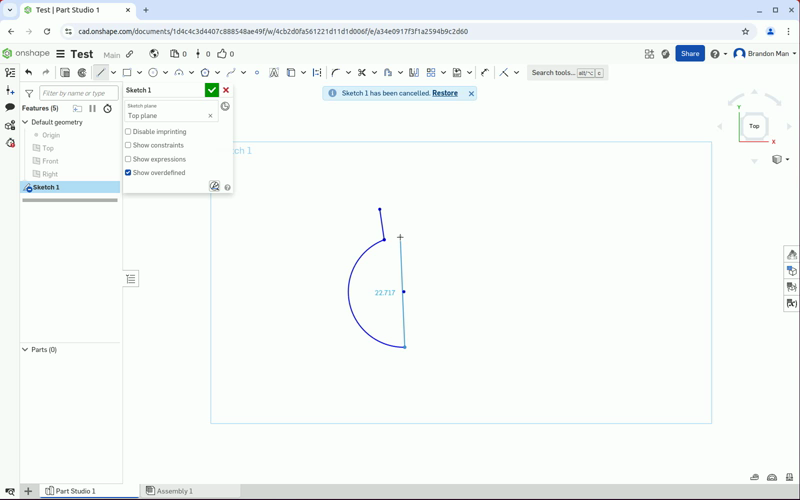
key_up(shift)
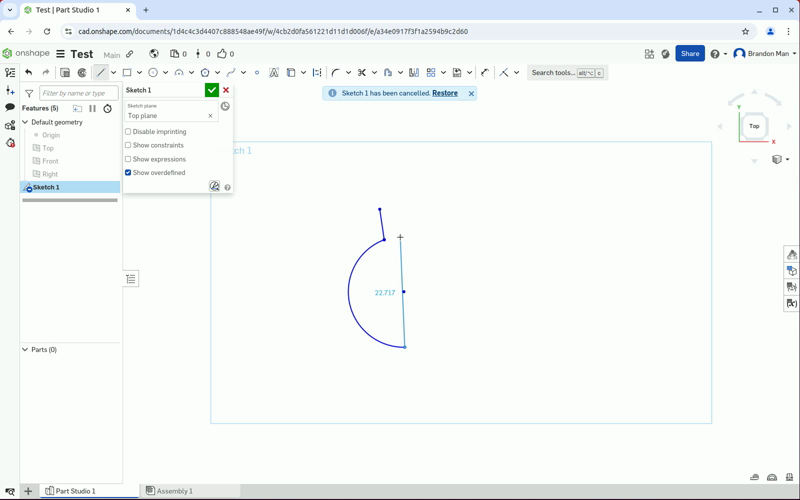
key(esc)
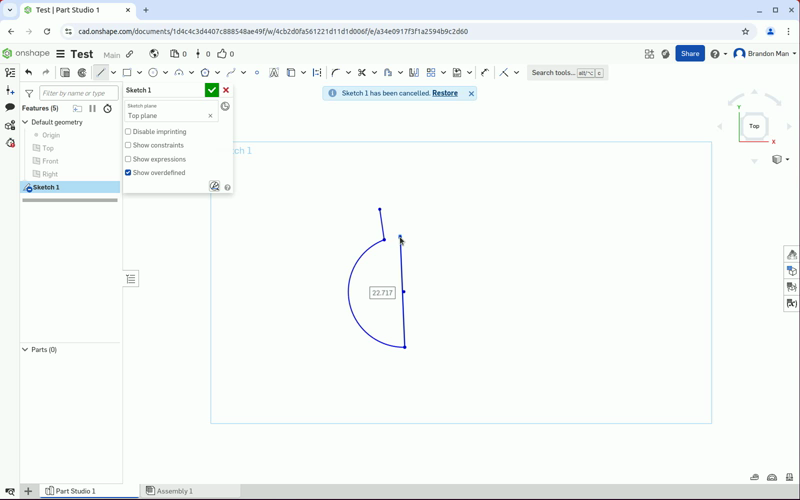
key(a)
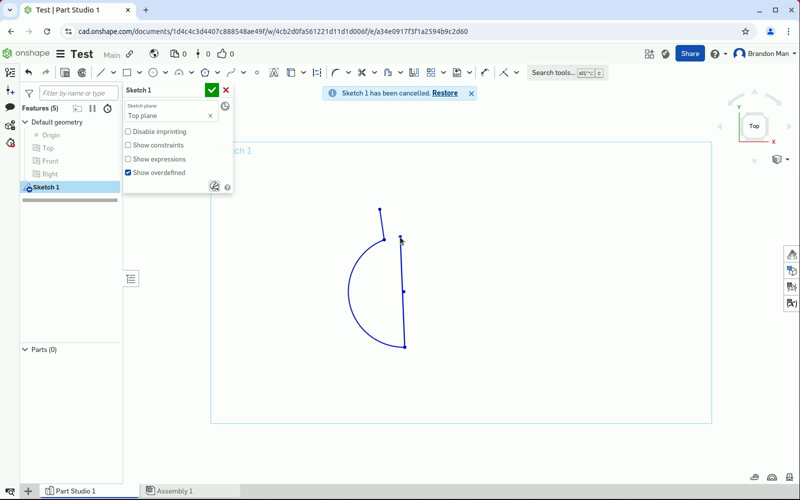
mouse_move(400, 236)
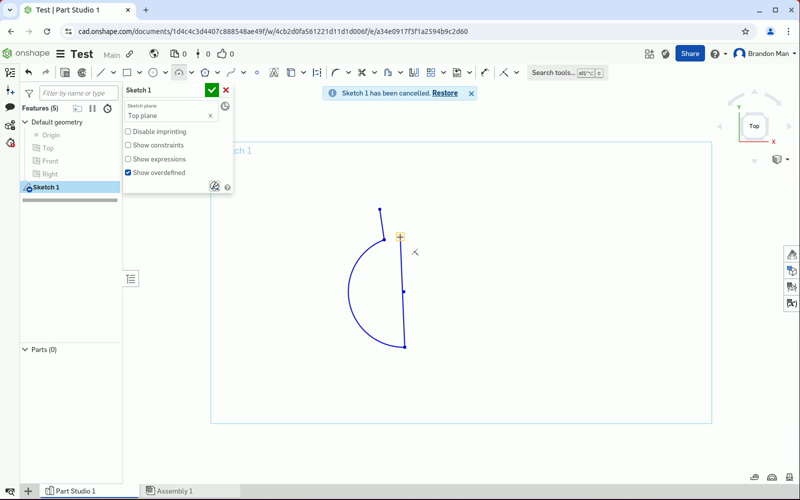
click(400, 236)
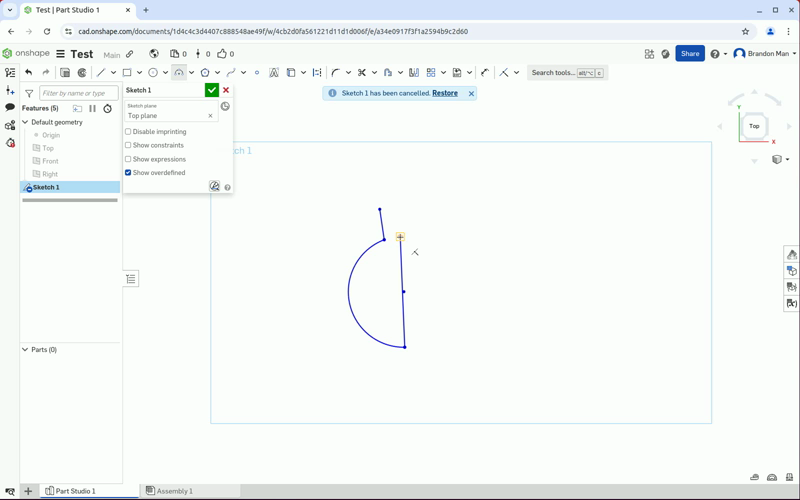
key_down(shift)
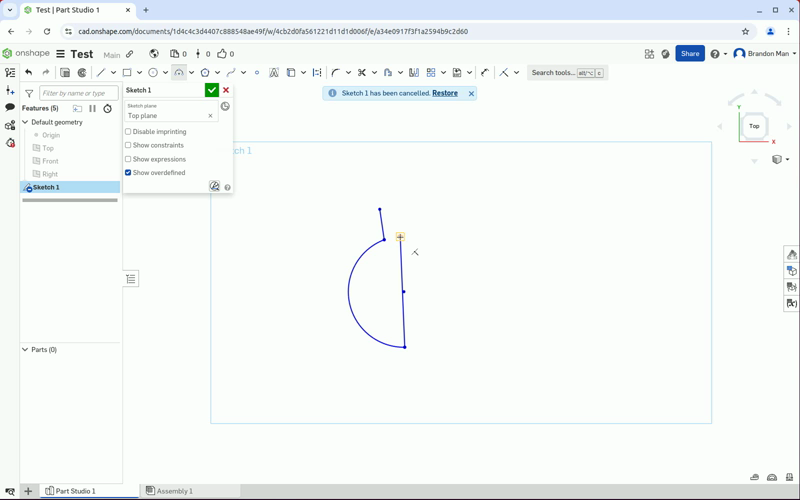
mouse_move(394, 236)
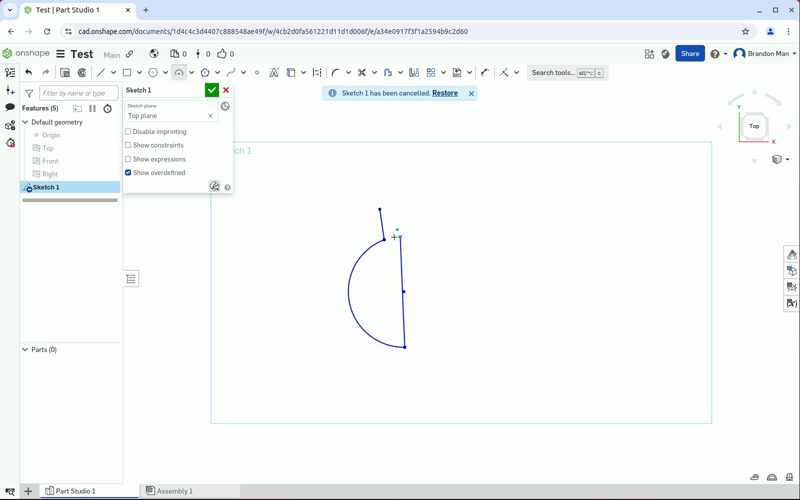
scroll(6)
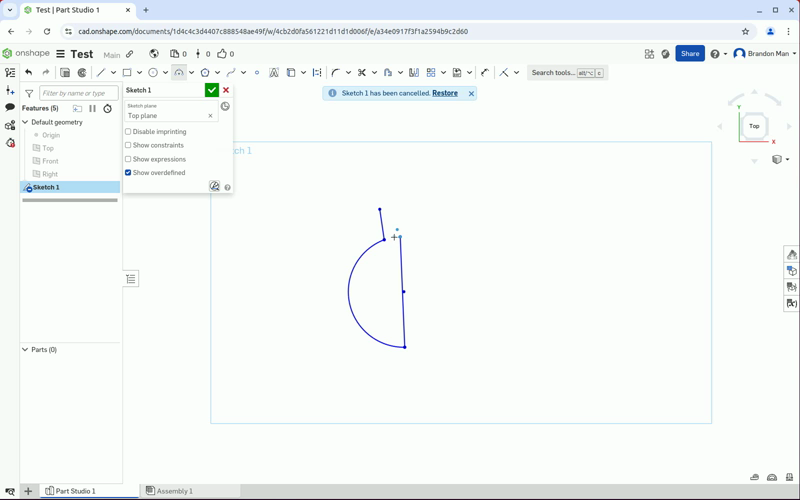
scroll(6)
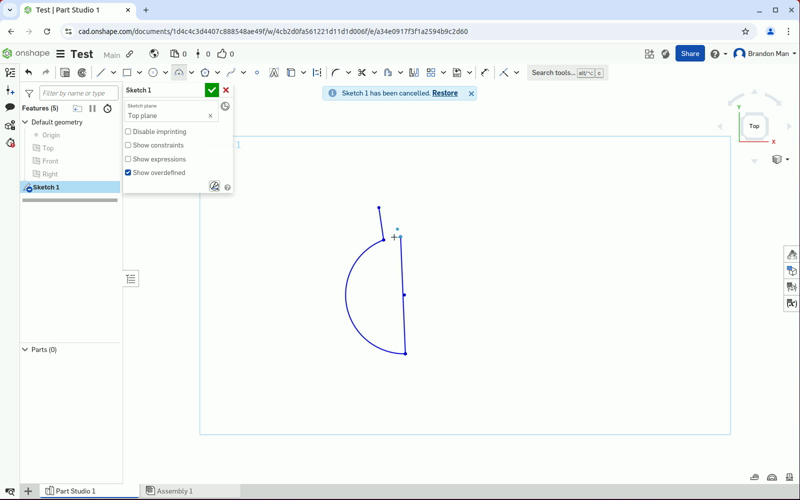
scroll(6)
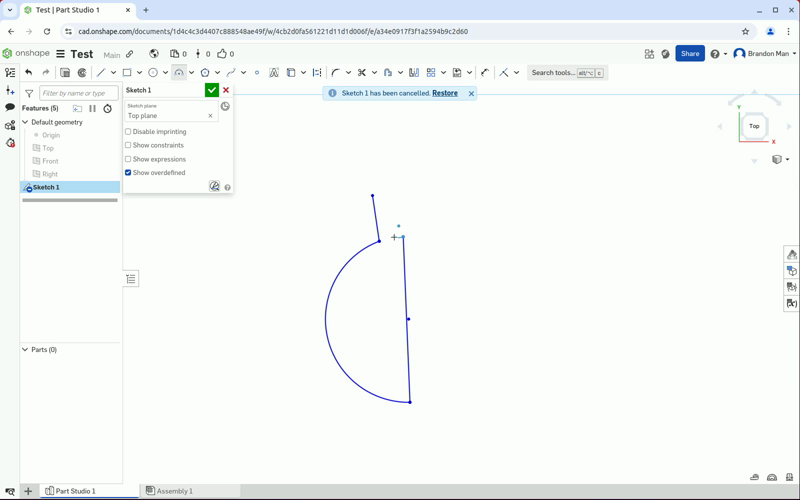
scroll(6)
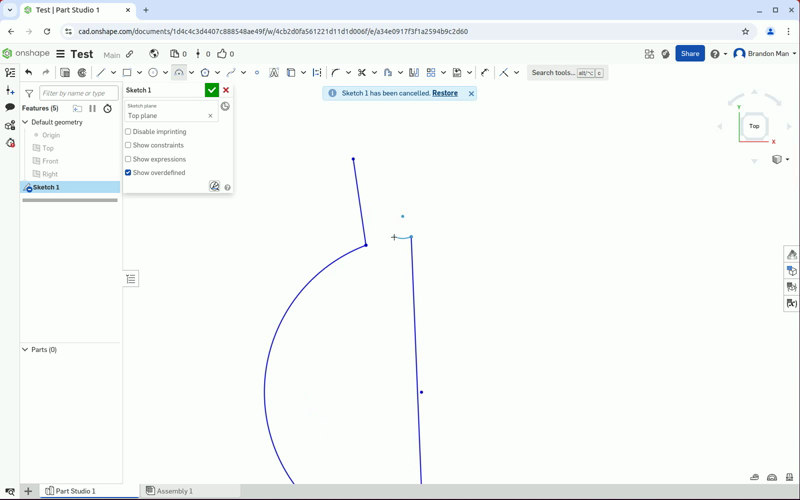
scroll(6)
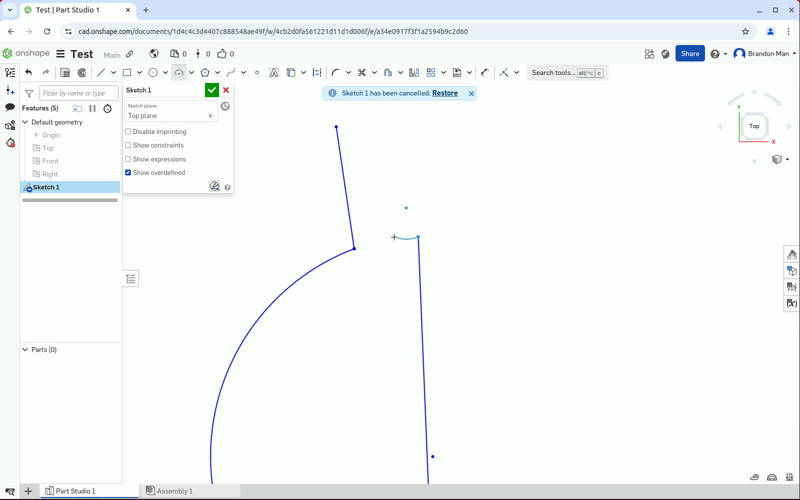
scroll(6)
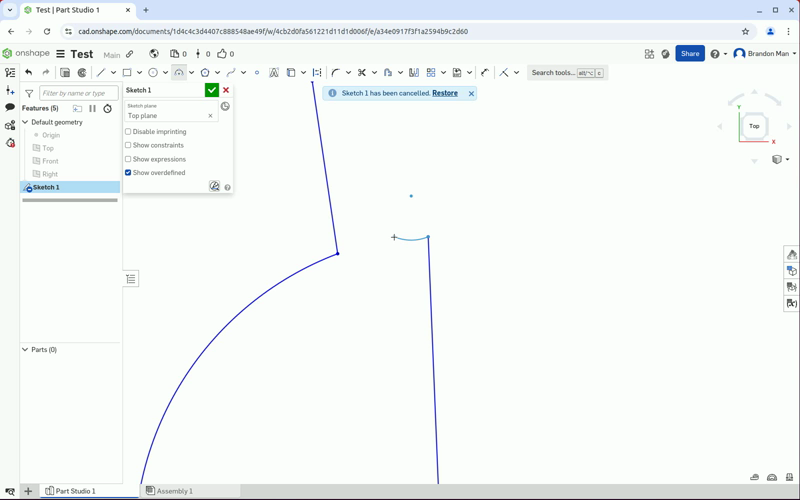
scroll(6)
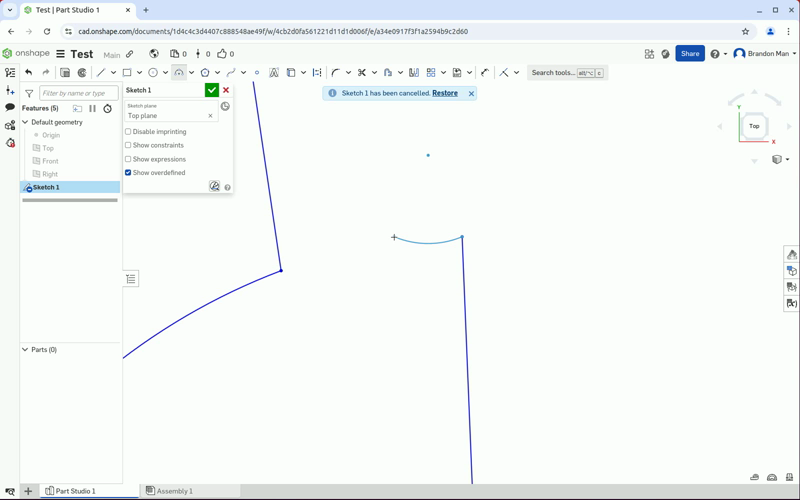
click(394, 236)
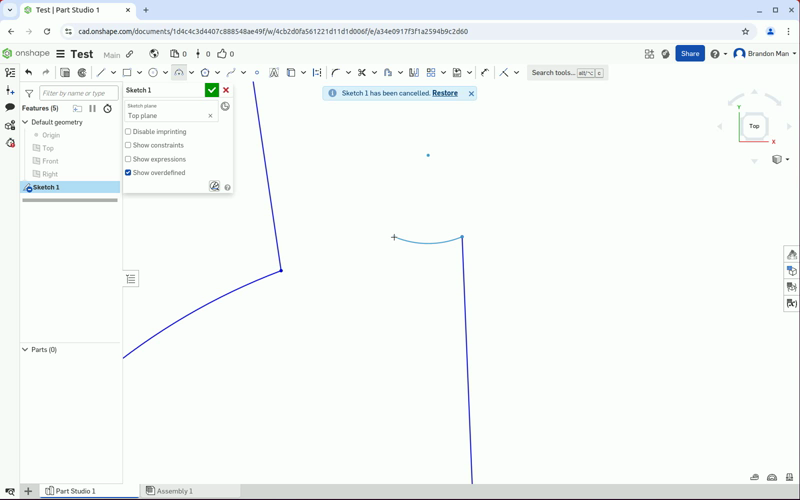
scroll(-6)
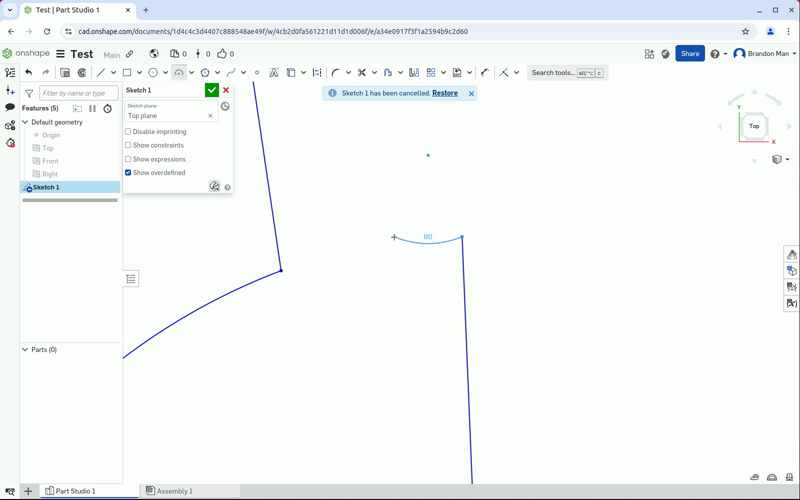
scroll(-6)
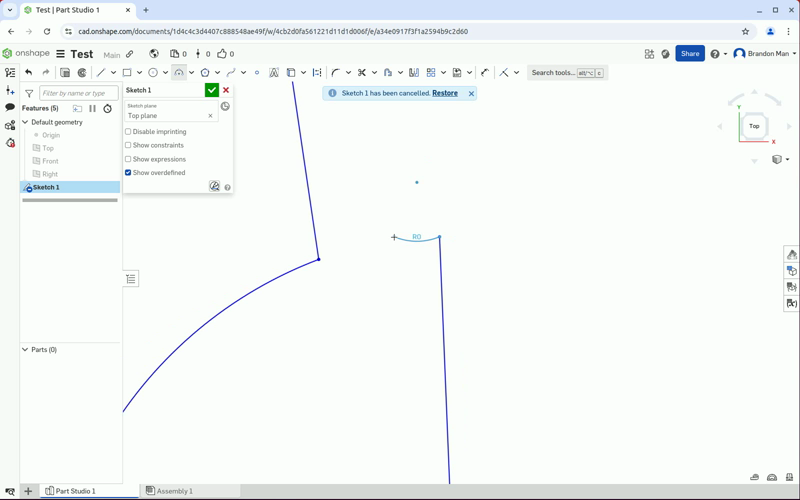
scroll(-6)
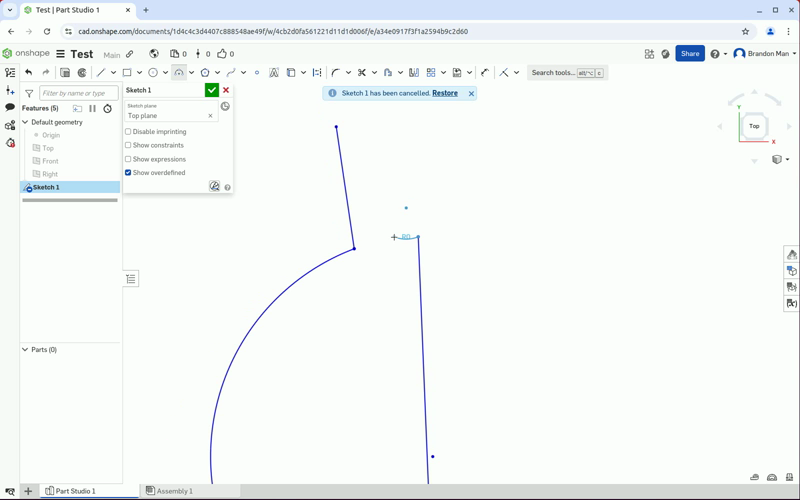
scroll(-6)
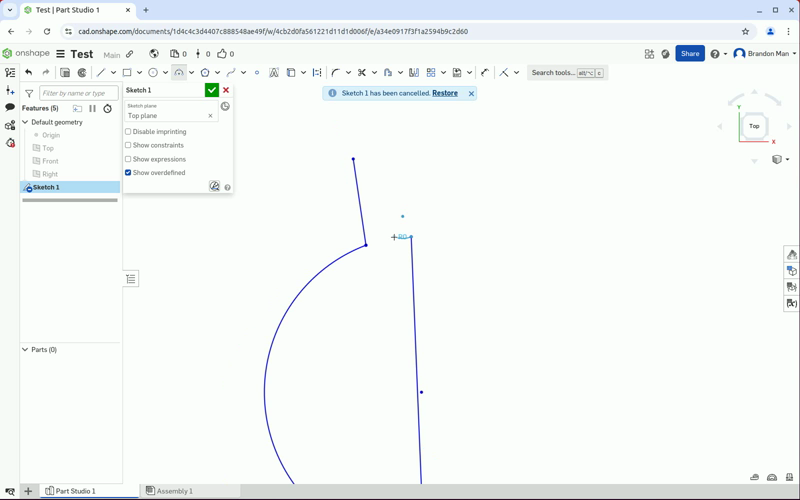
scroll(-6)
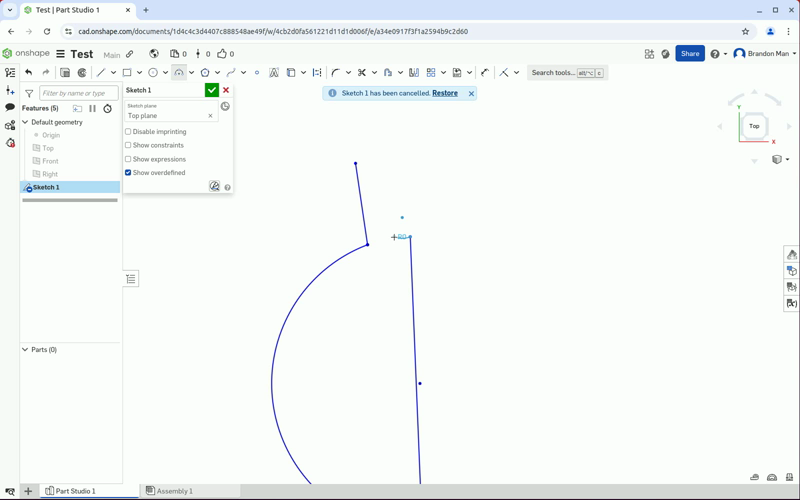
scroll(-6)
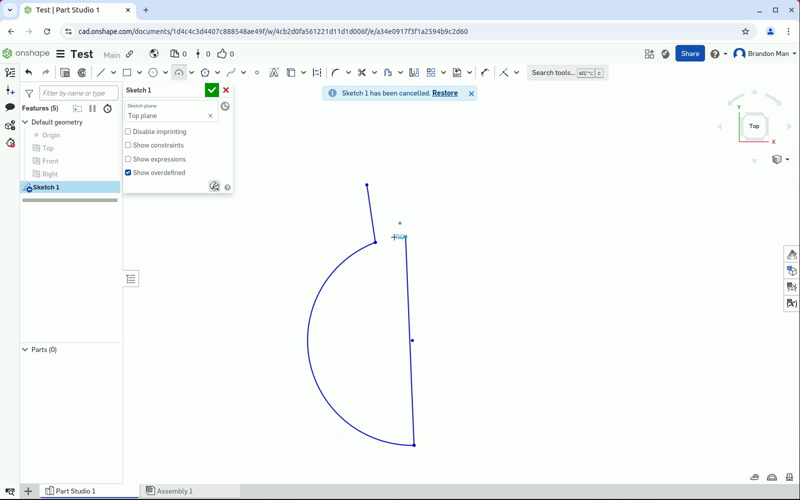
scroll(-6)
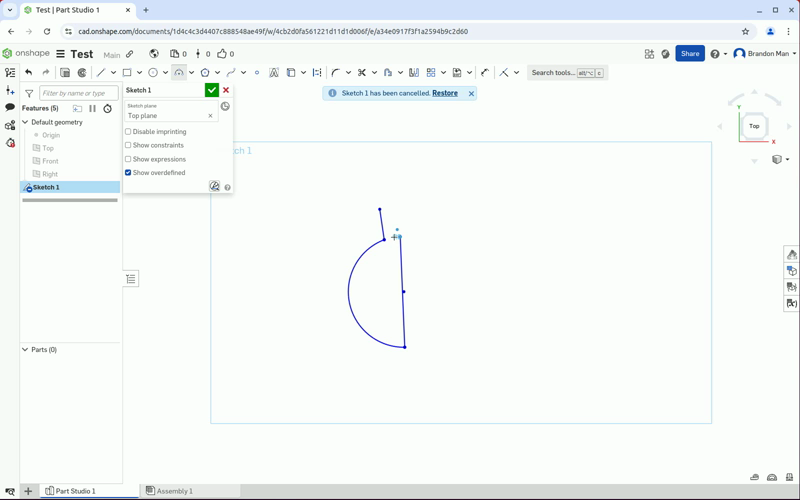
mouse_move(397, 236)
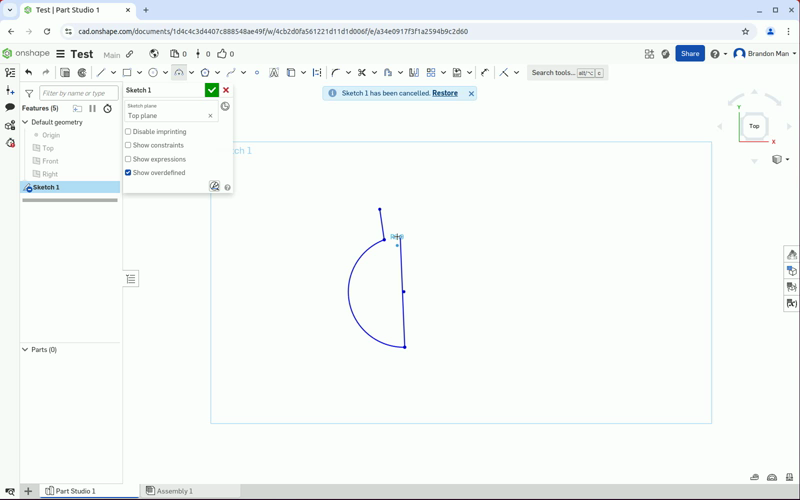
scroll(6)
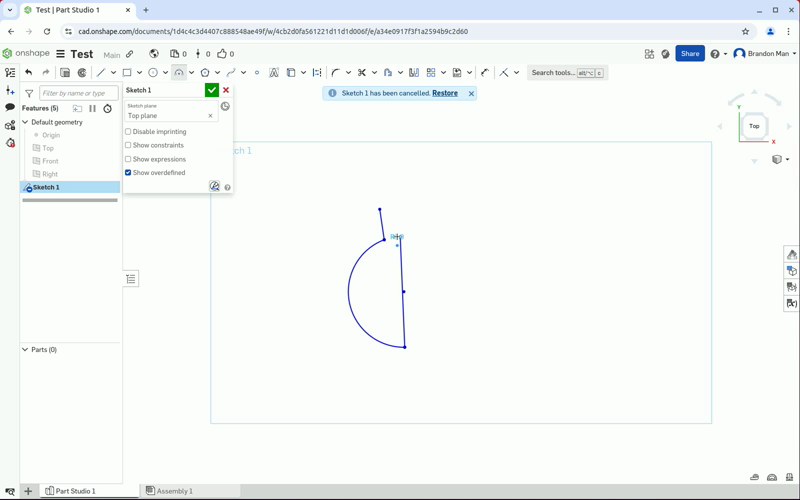
scroll(6)
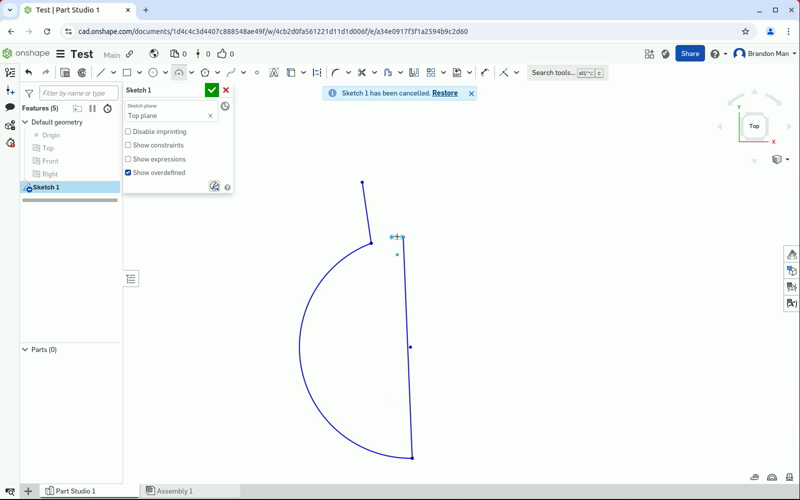
scroll(6)
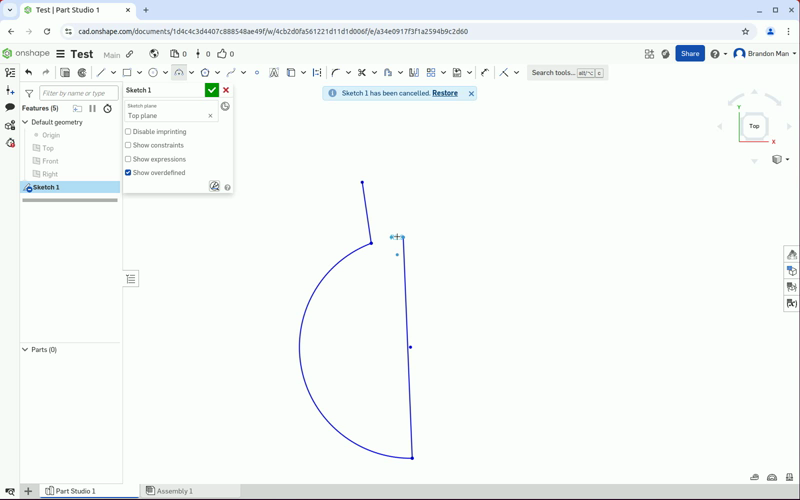
scroll(6)
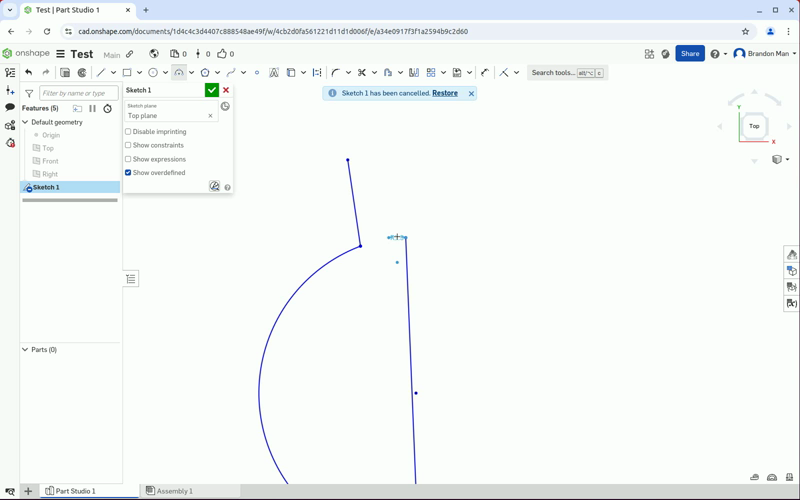
scroll(6)
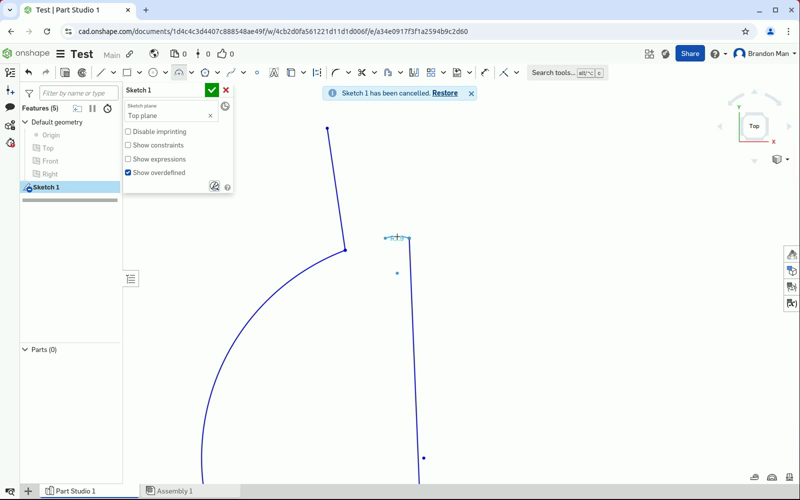
scroll(6)
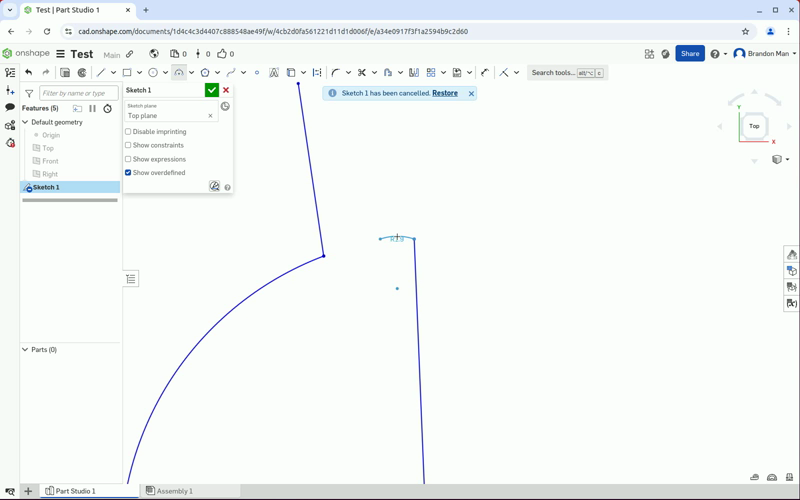
scroll(6)
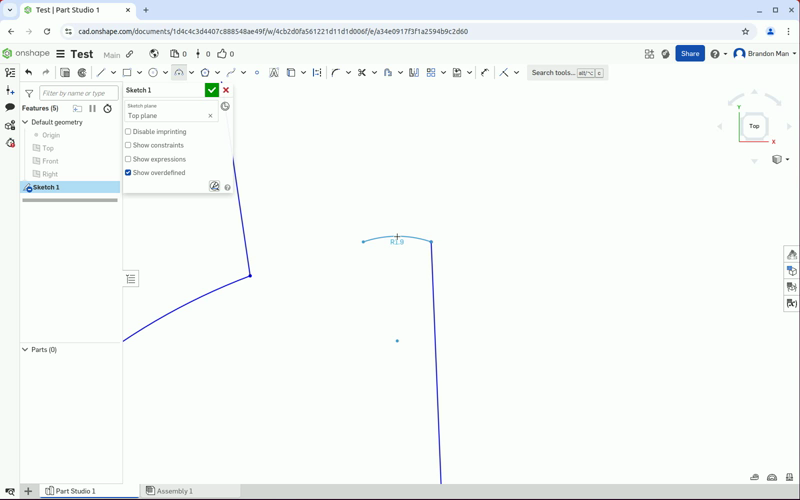
click(397, 236)
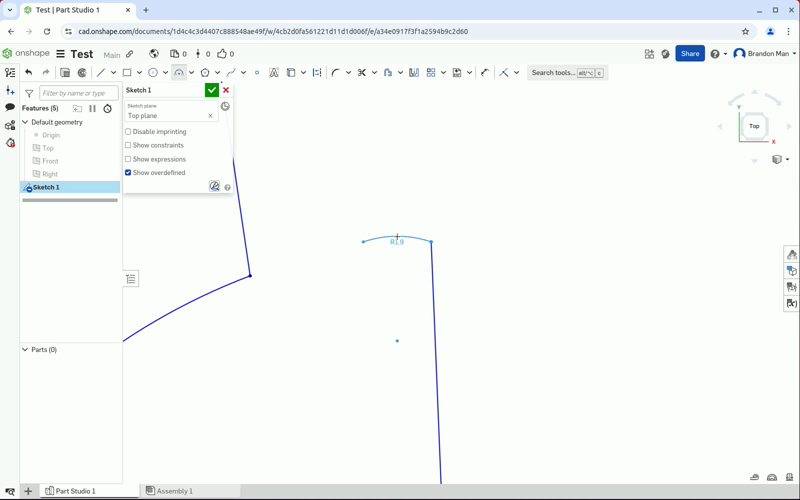
scroll(-6)
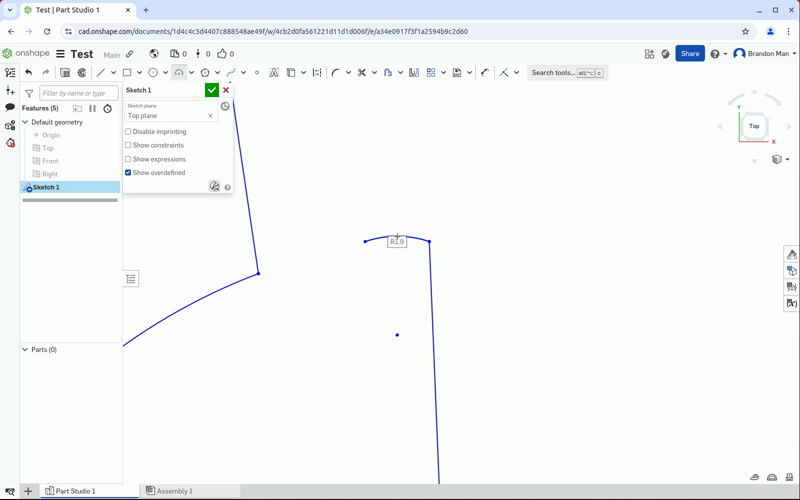
scroll(-6)
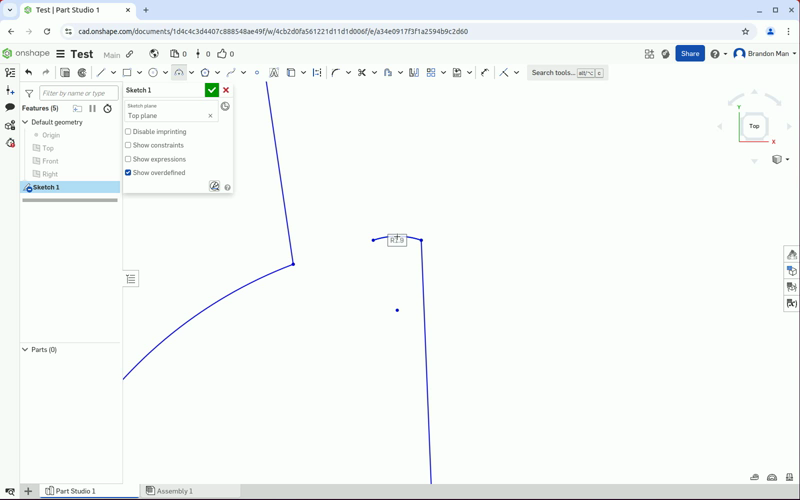
scroll(-6)
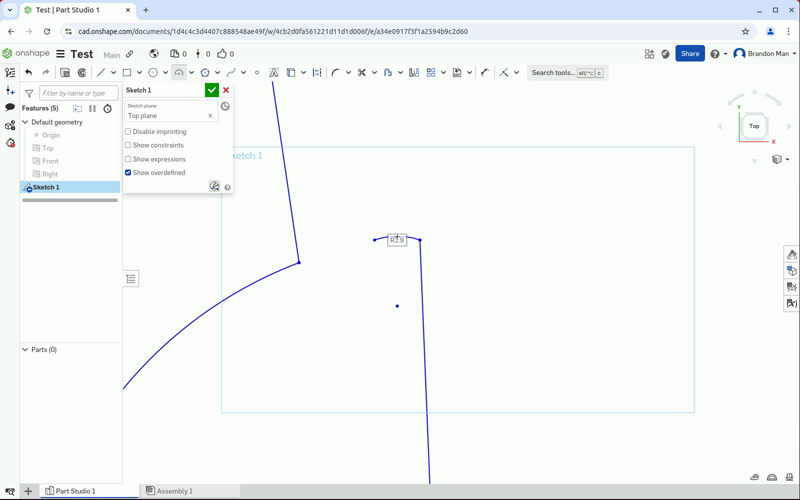
scroll(-6)
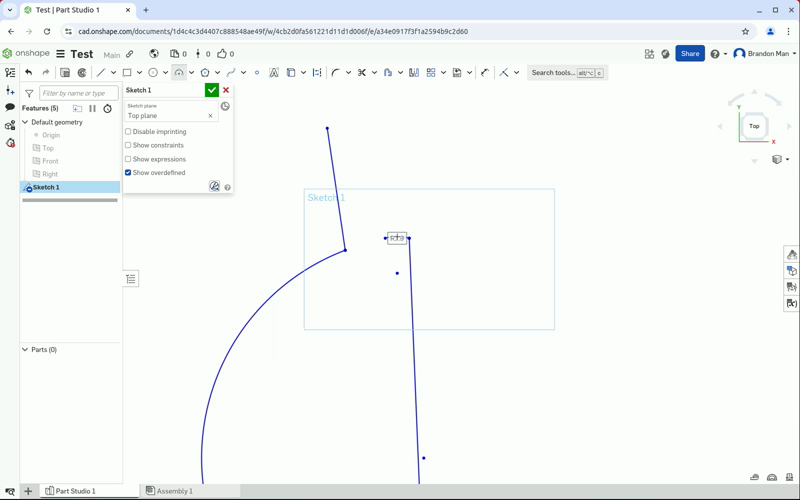
scroll(-6)
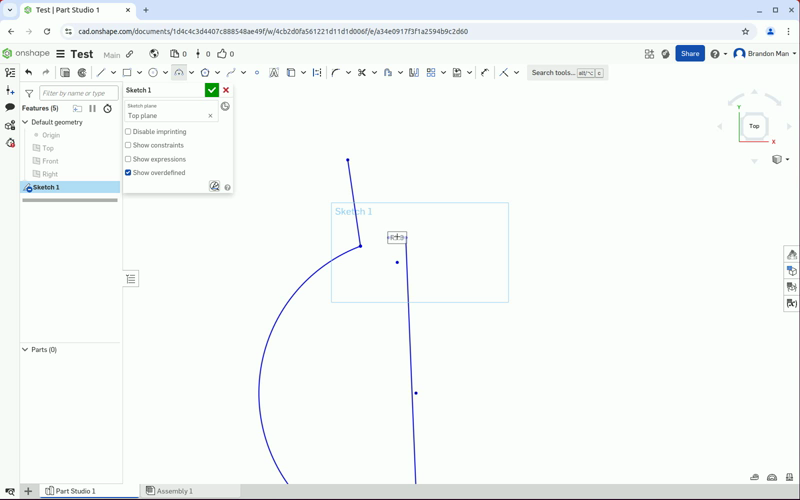
scroll(-6)
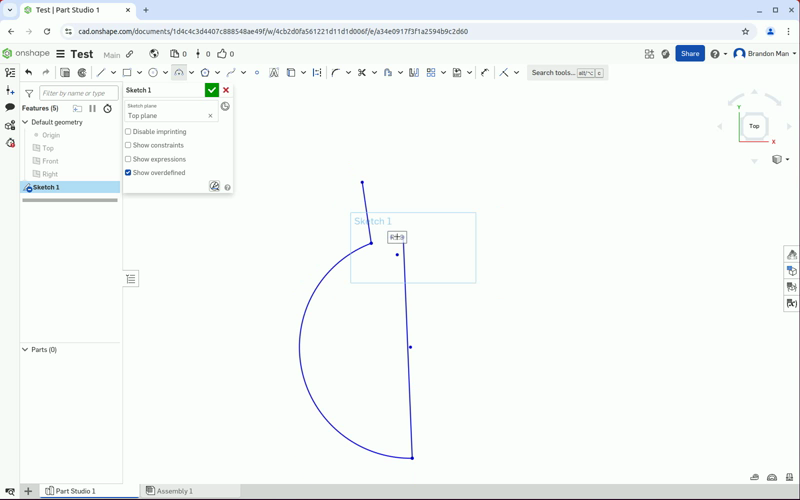
scroll(-6)
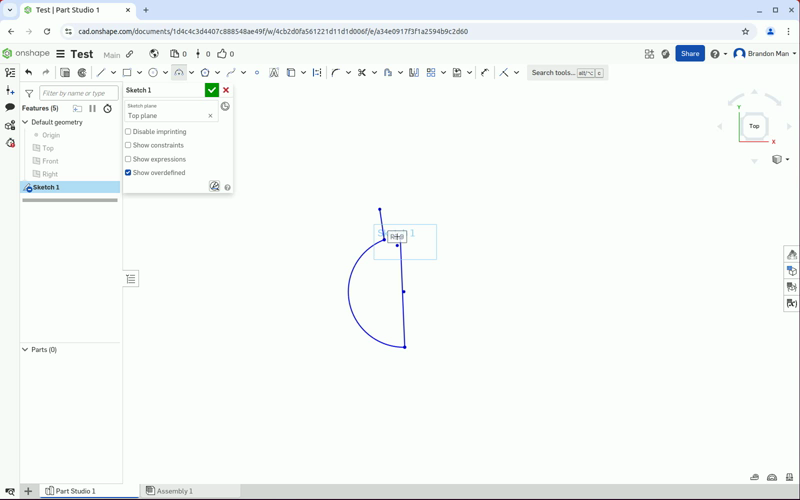
key_up(shift)
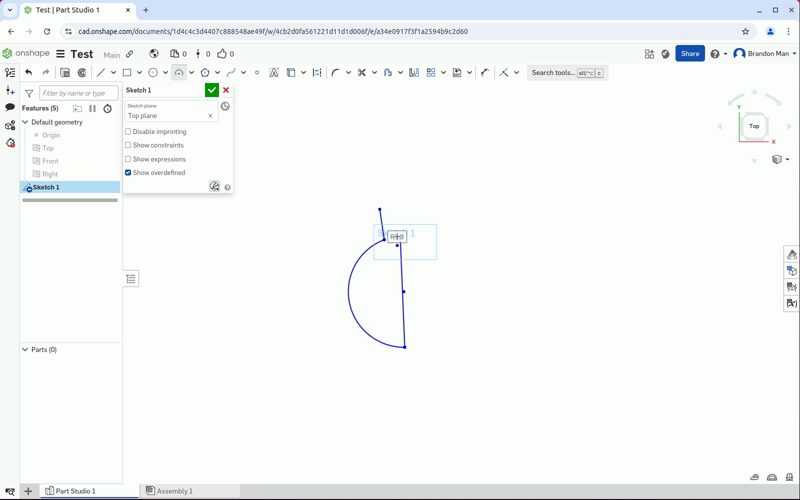
key(esc)
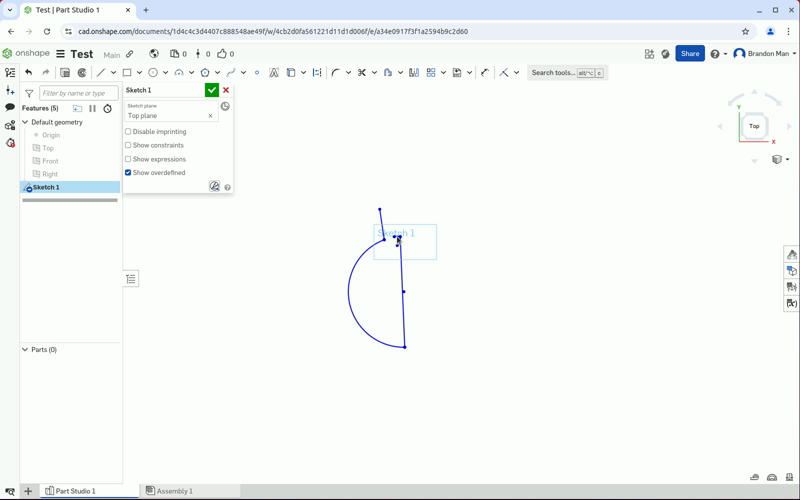
key(l)
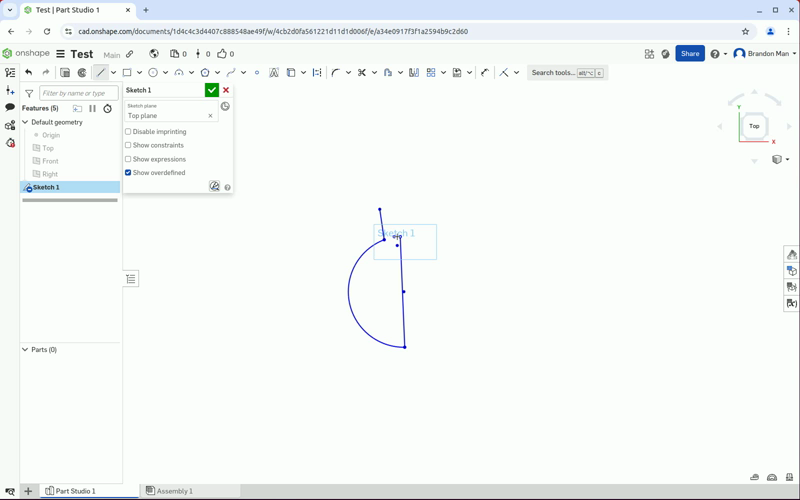
mouse_move(394, 236)
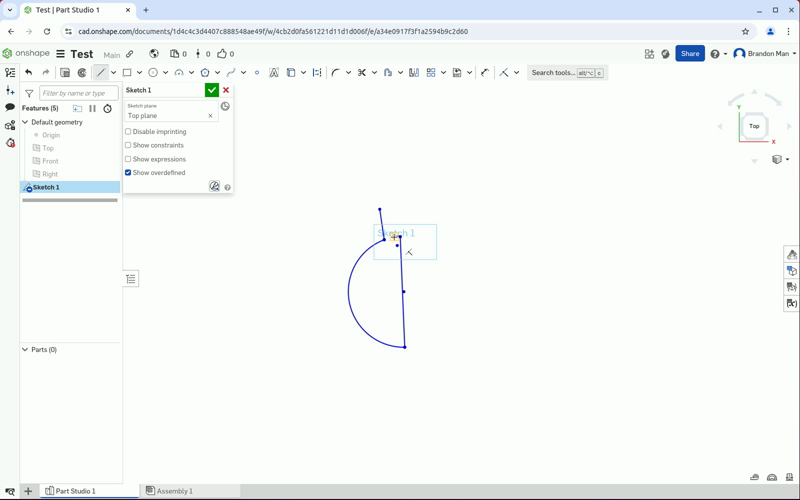
scroll(6)
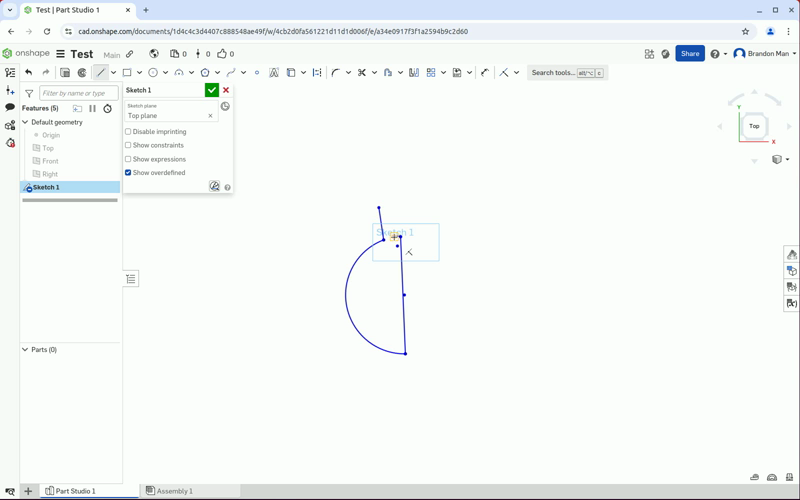
scroll(6)
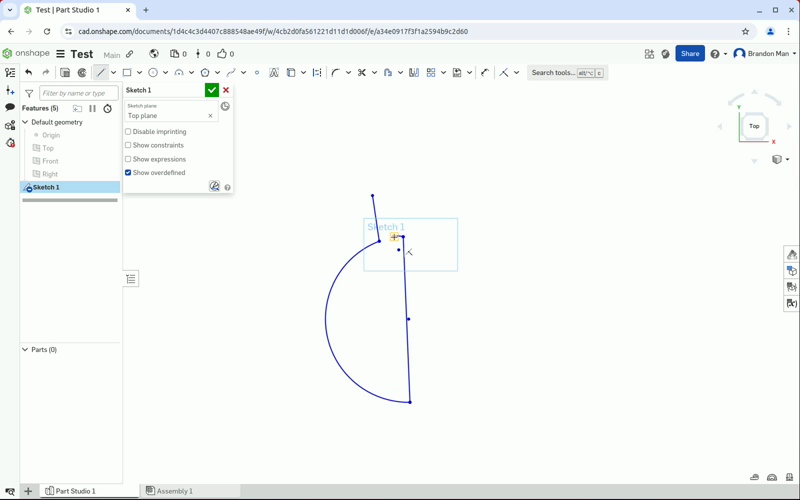
scroll(6)
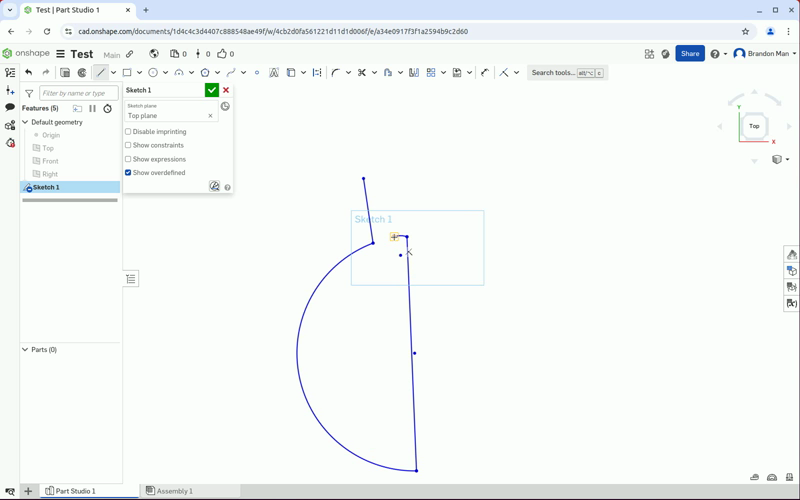
scroll(6)
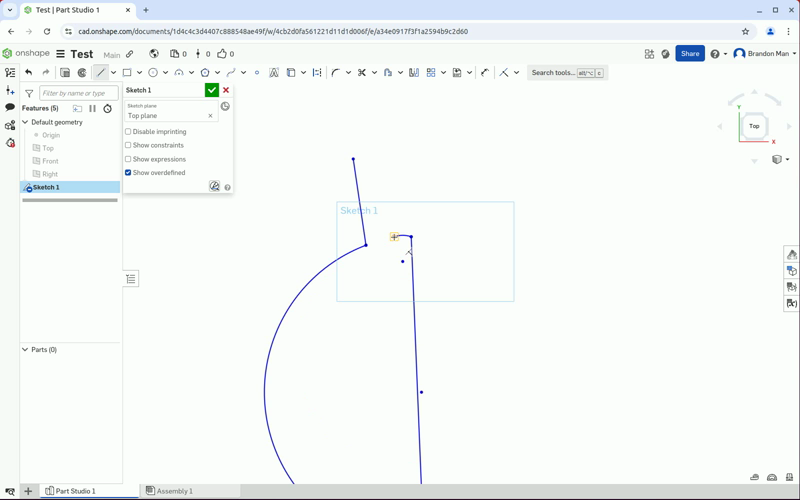
scroll(6)
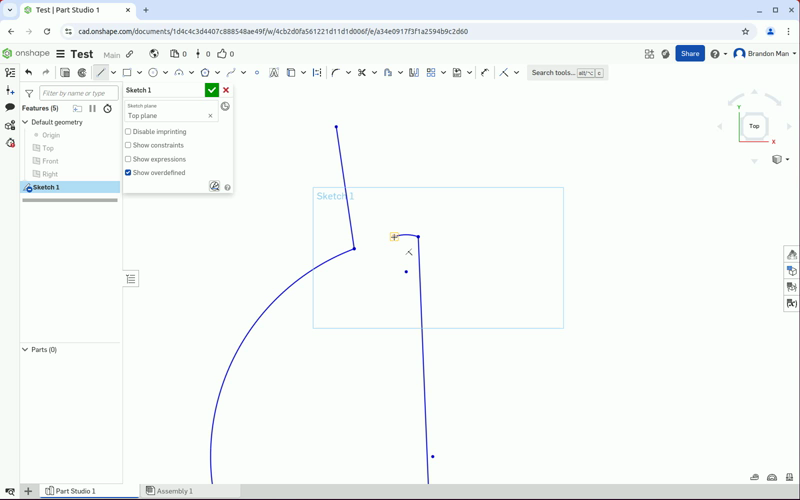
scroll(6)
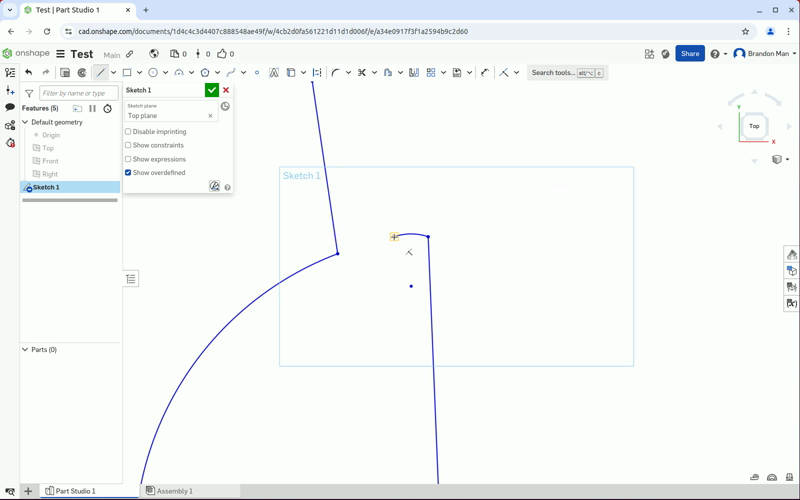
scroll(6)
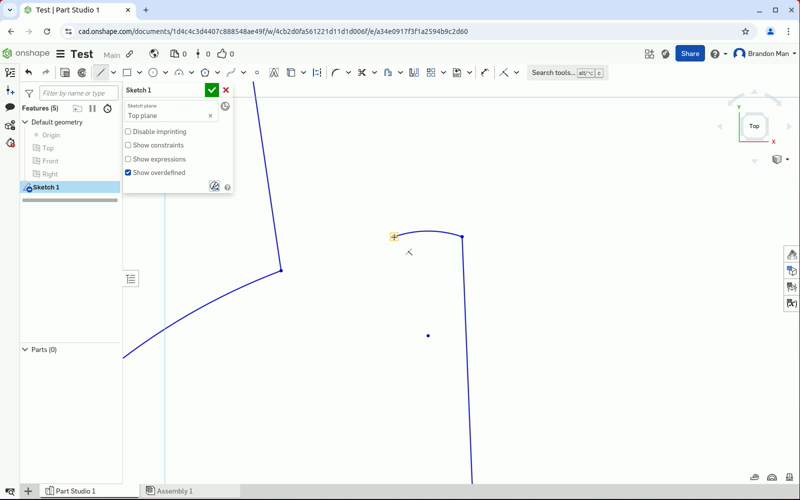
click(394, 236)
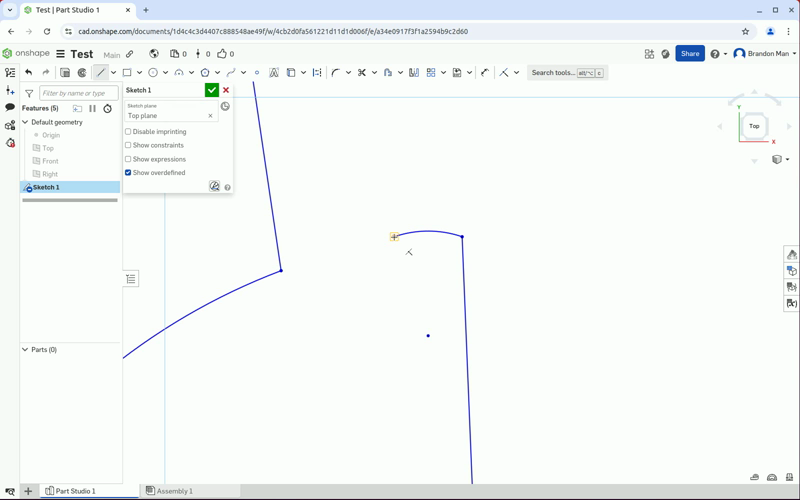
scroll(-6)
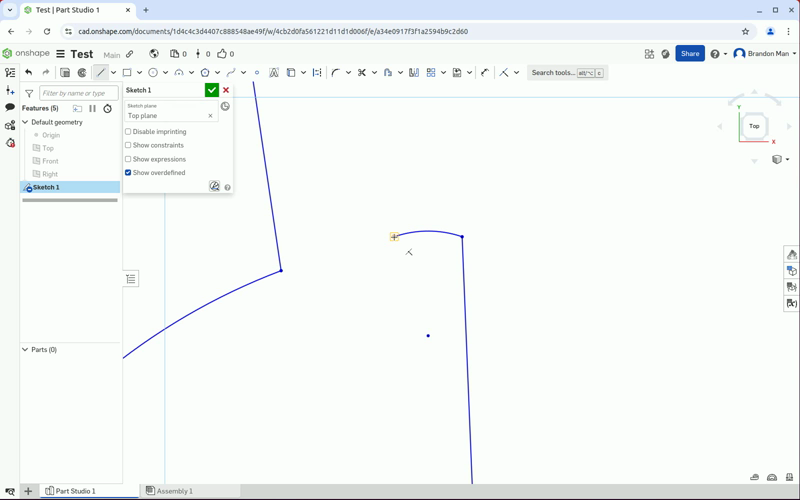
scroll(-6)
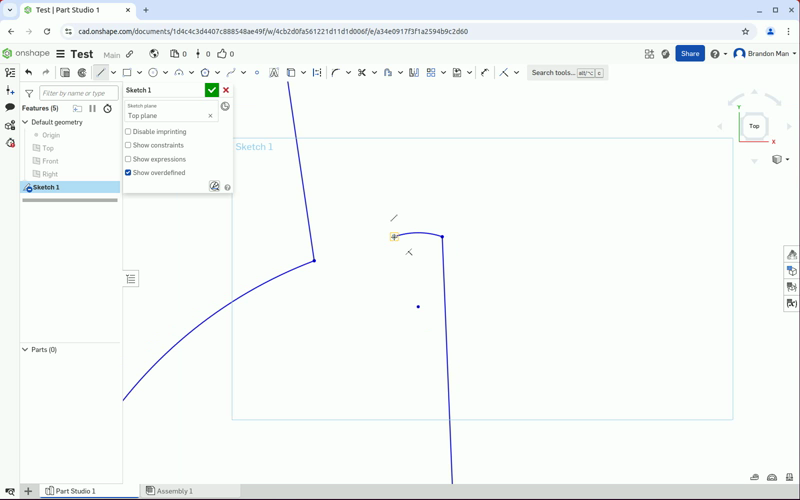
scroll(-6)
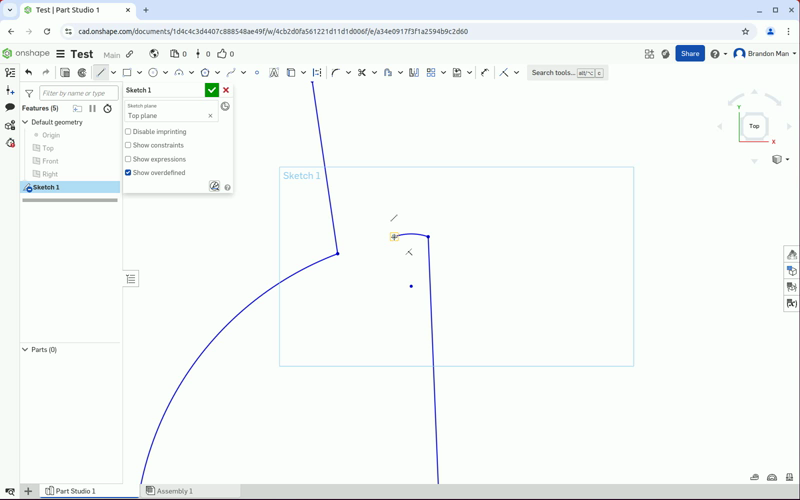
scroll(-6)
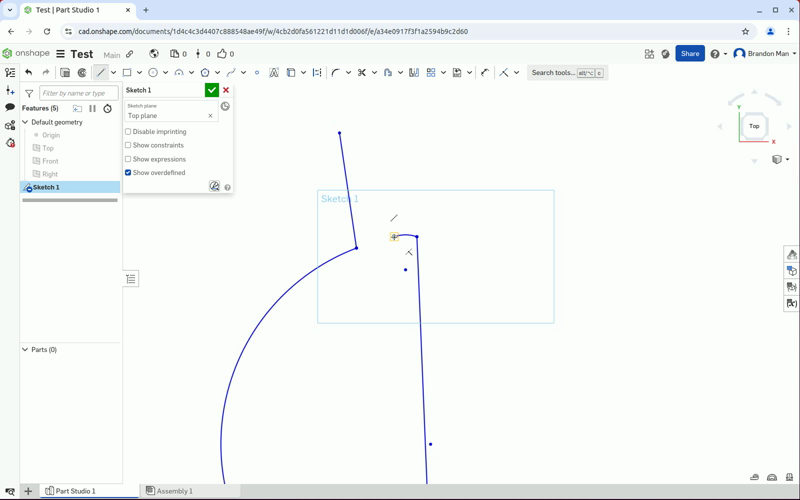
scroll(-6)
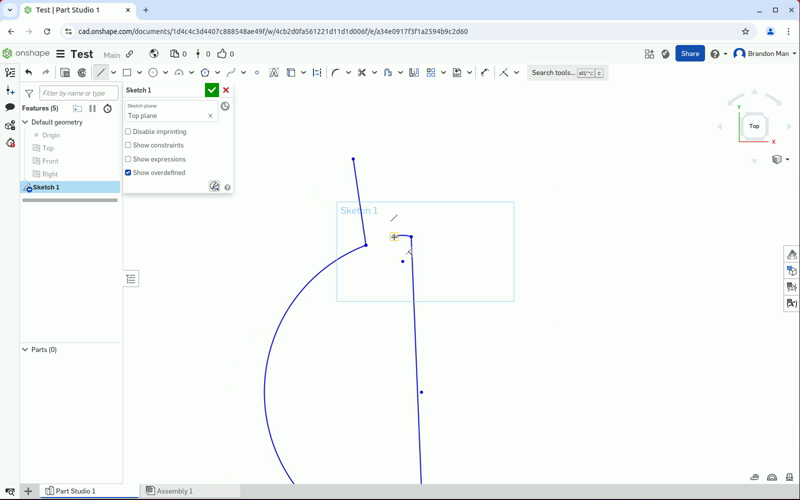
scroll(-6)
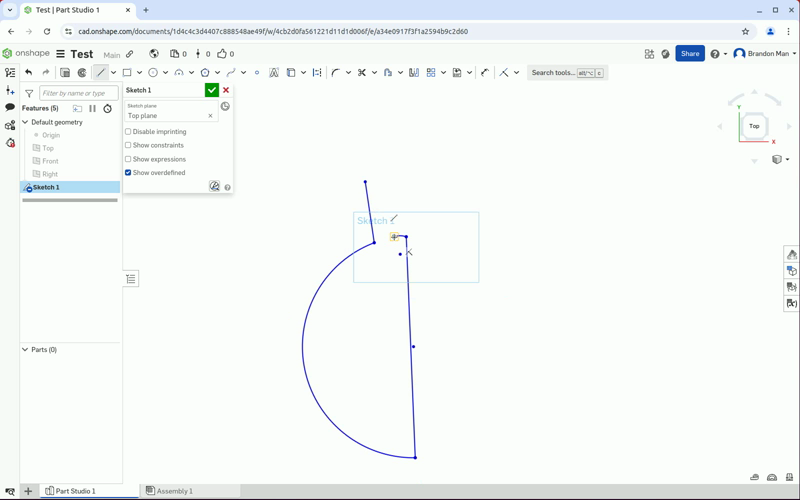
scroll(-6)
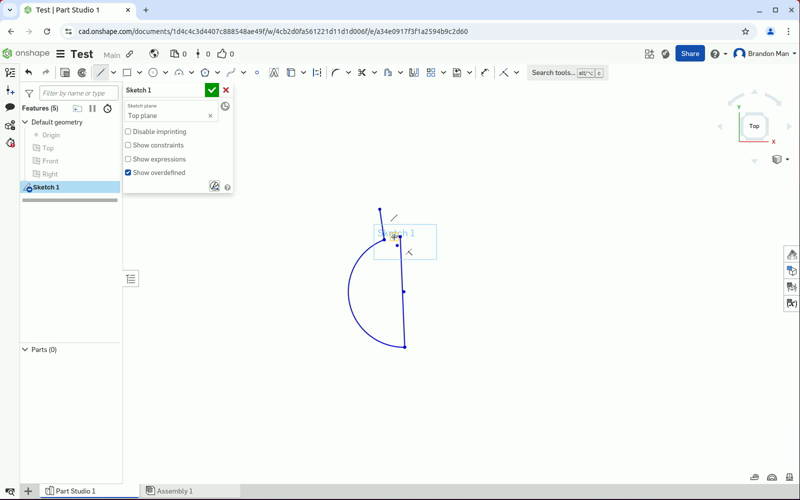
key_down(shift)
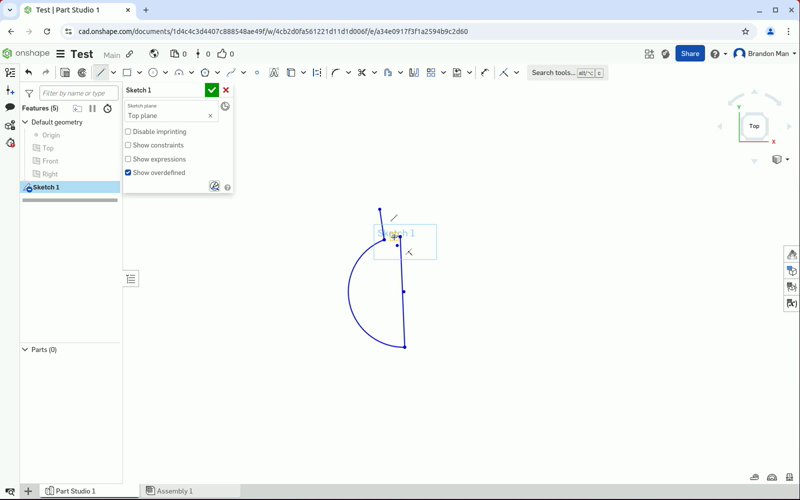
mouse_move(424, 236)
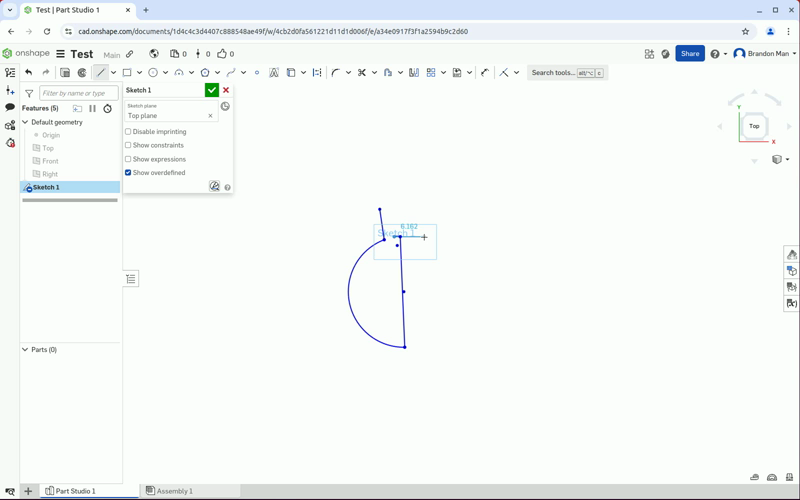
mouse_move(400, 229)
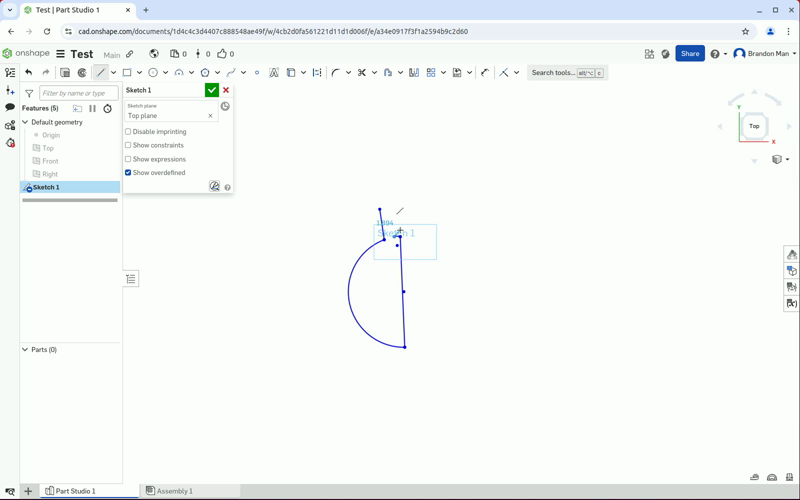
click(400, 229)
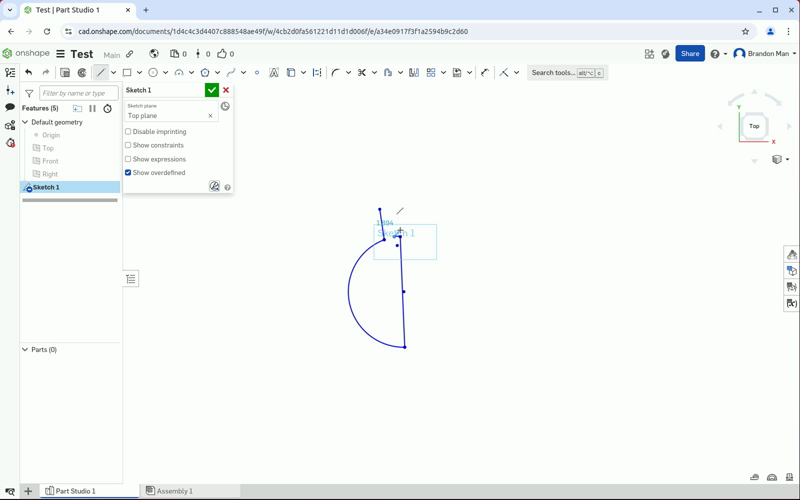
key_up(shift)
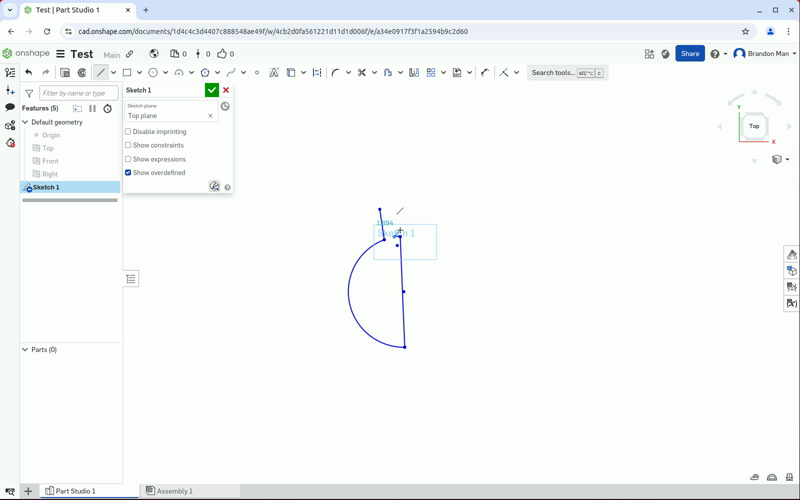
key_down(shift)
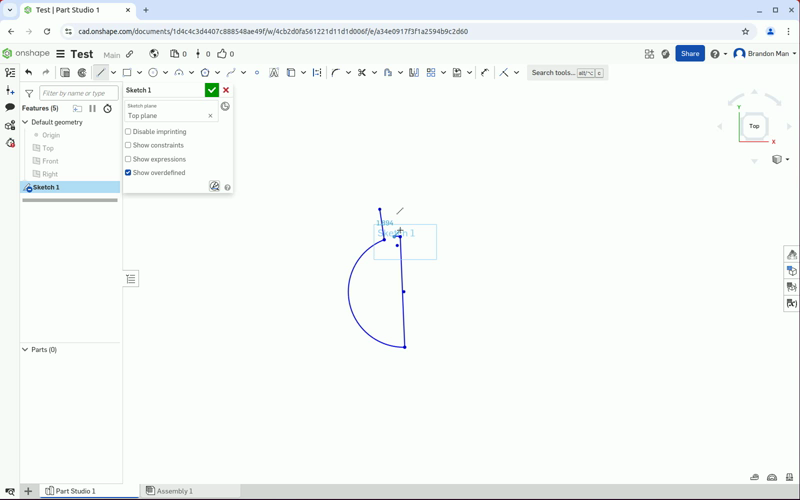
mouse_move(430, 229)
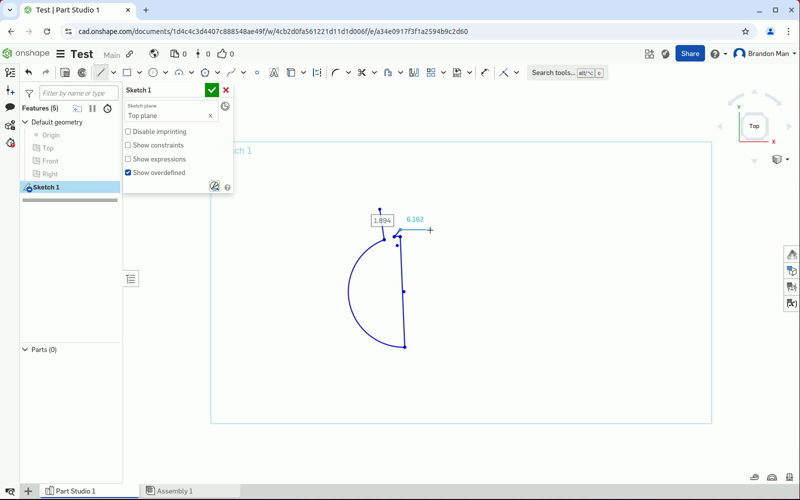
mouse_move(400, 214)
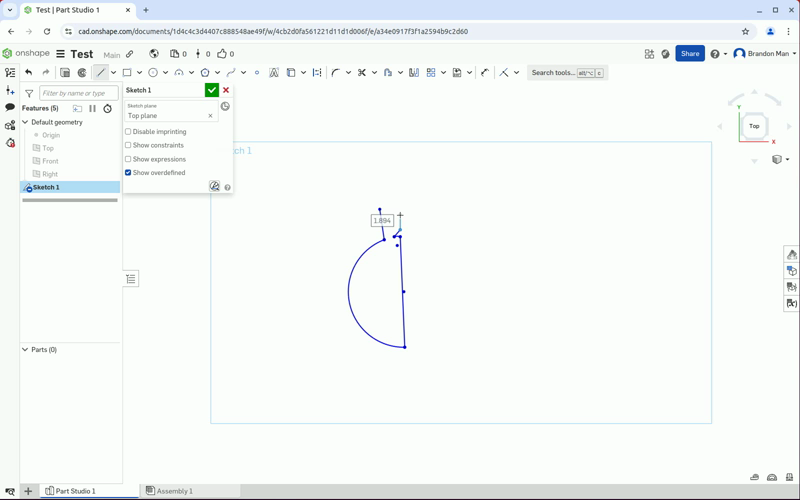
click(400, 214)
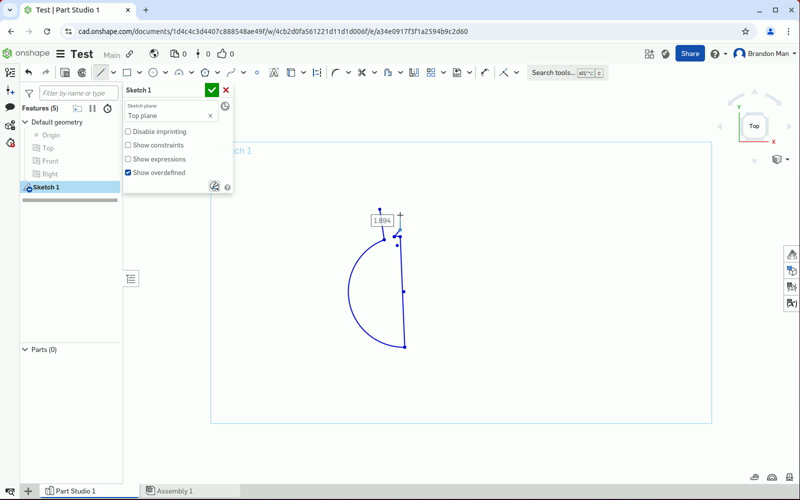
key_up(shift)
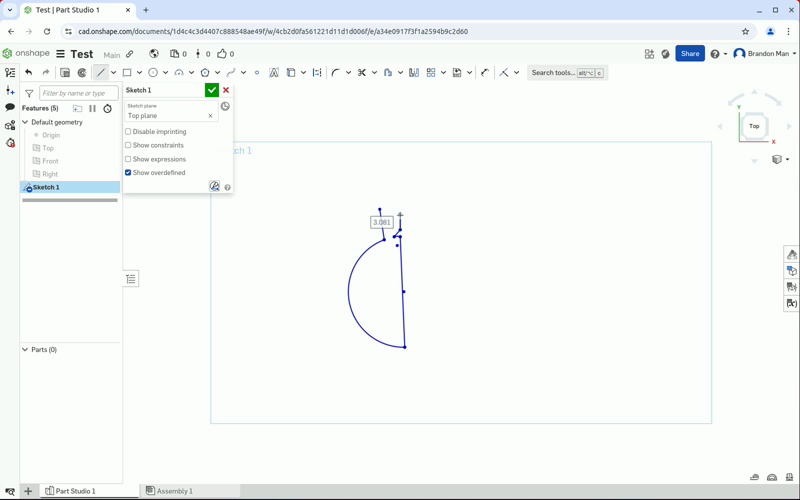
mouse_move(430, 214)
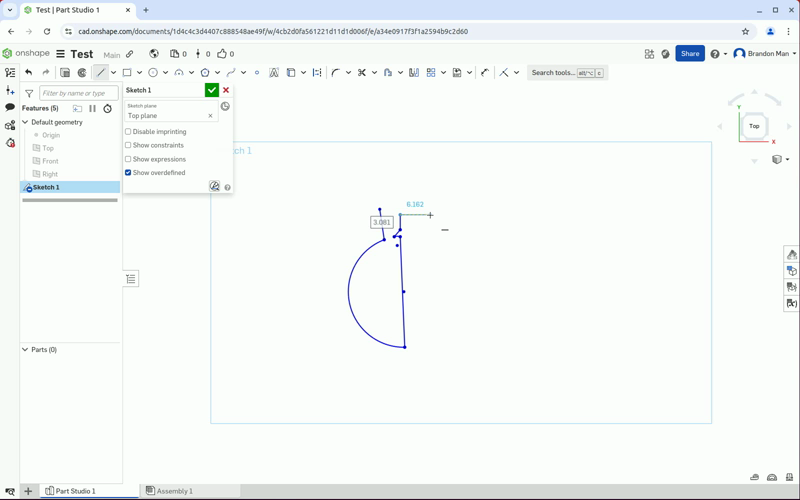
key_down(shift)
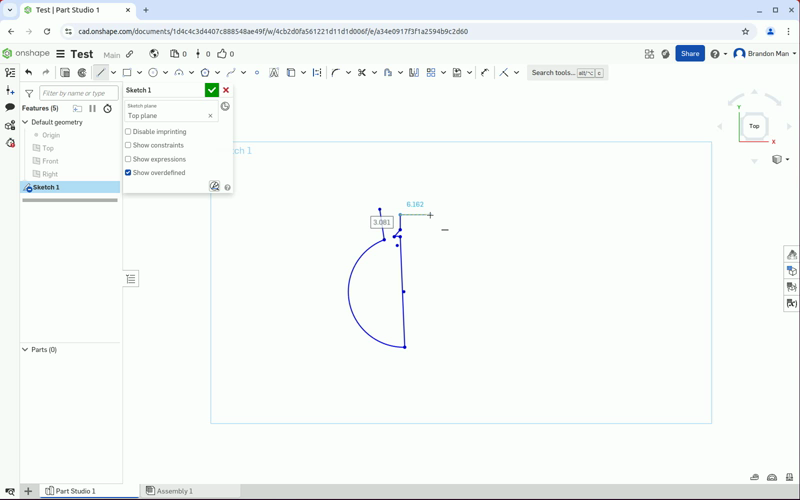
mouse_move(379, 209)
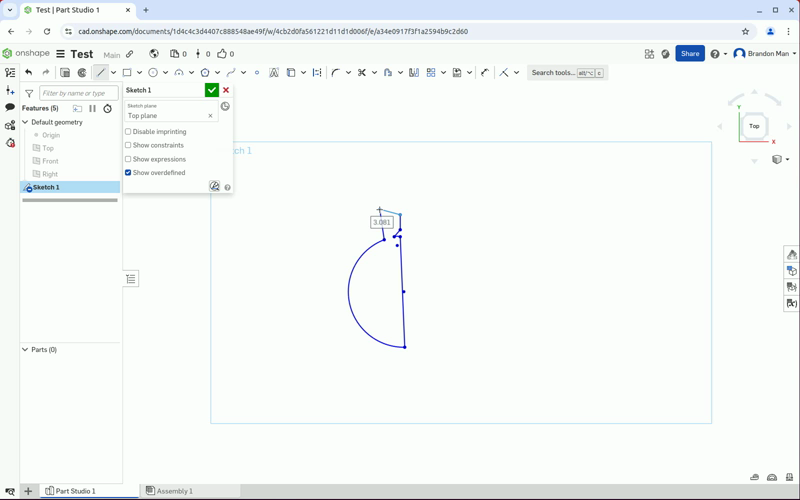
key_up(shift)
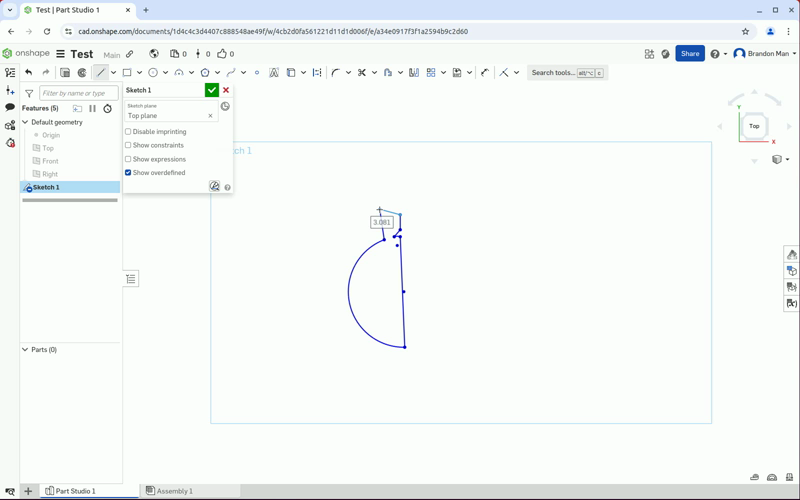
click(379, 209)
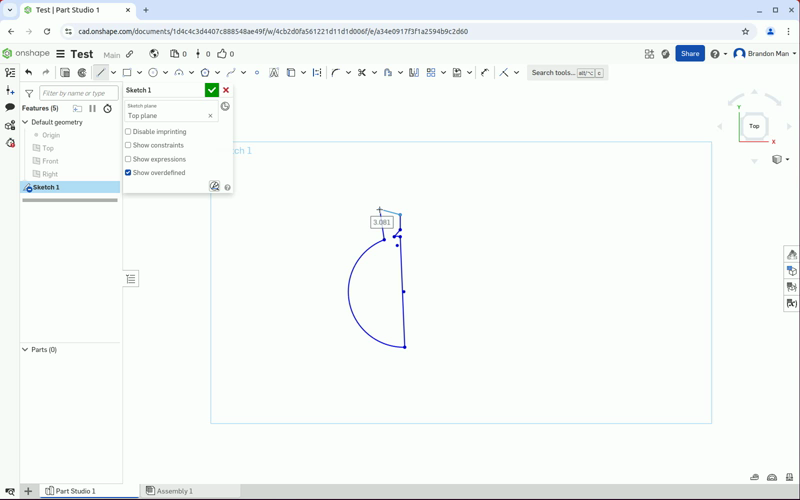
key(esc)
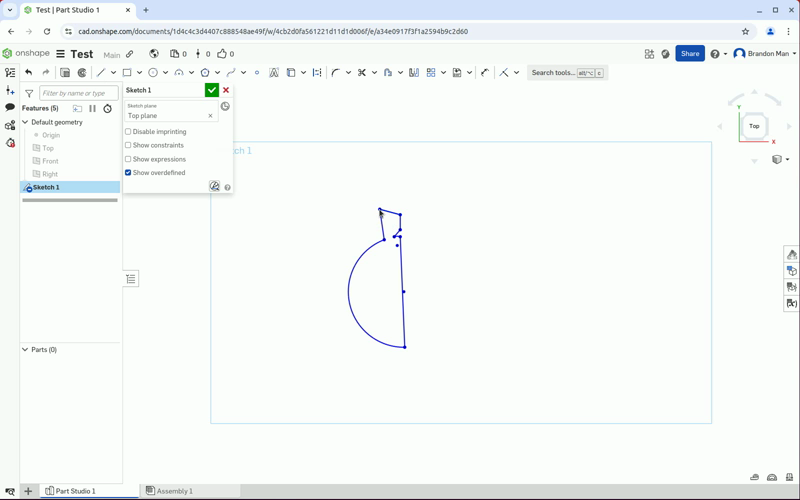
mouse_move(381, 260)
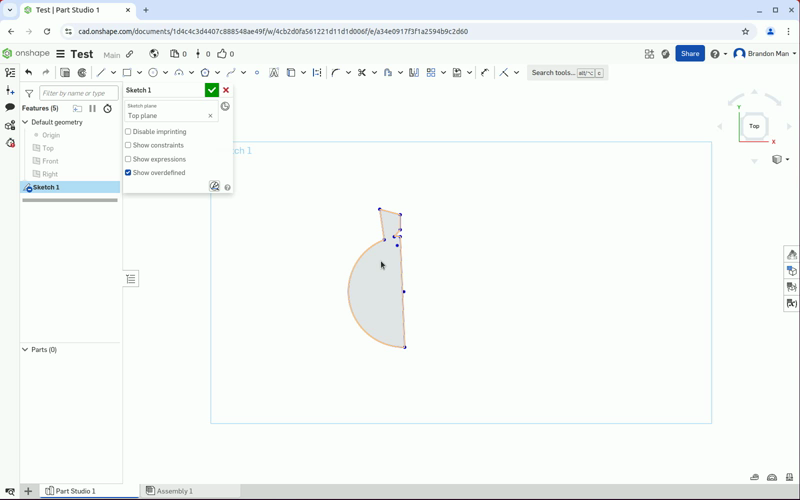
click(381, 260)
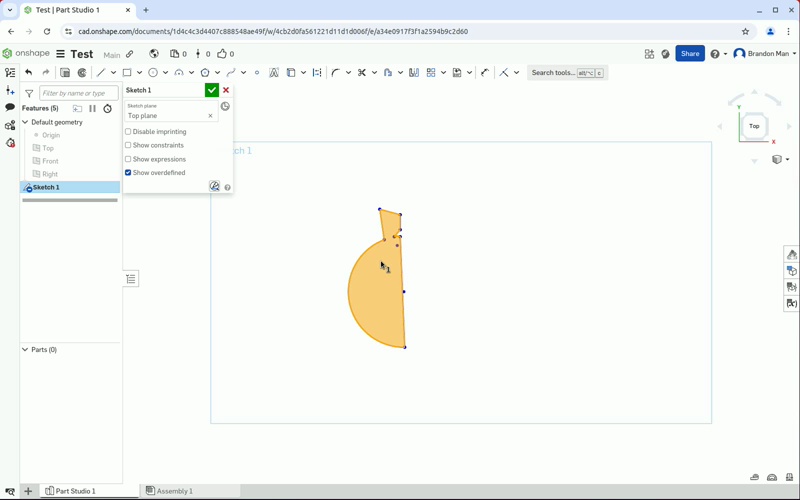
mouse_move(73, 352)
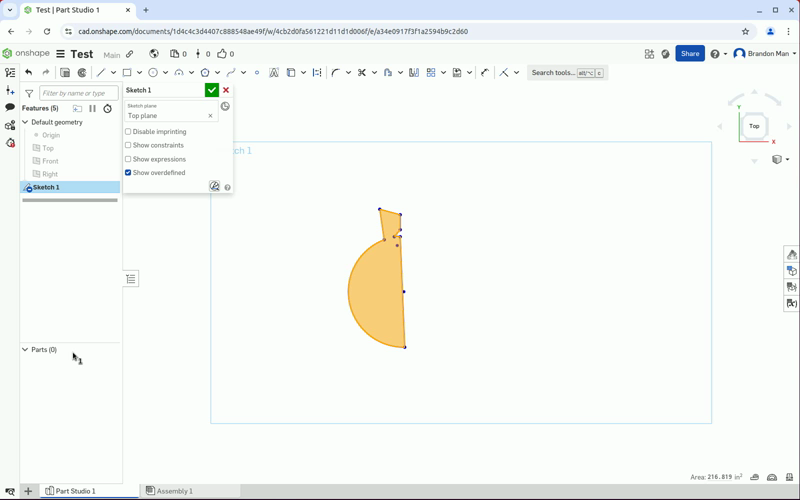
key(shift+y)
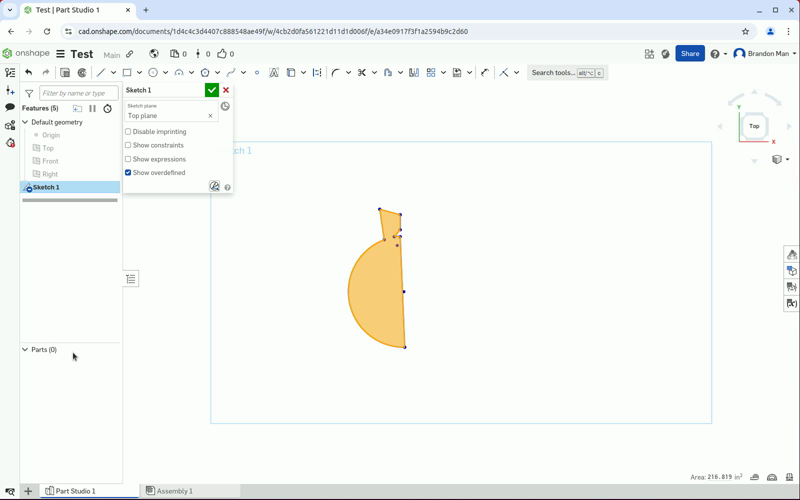
key(shift+e)
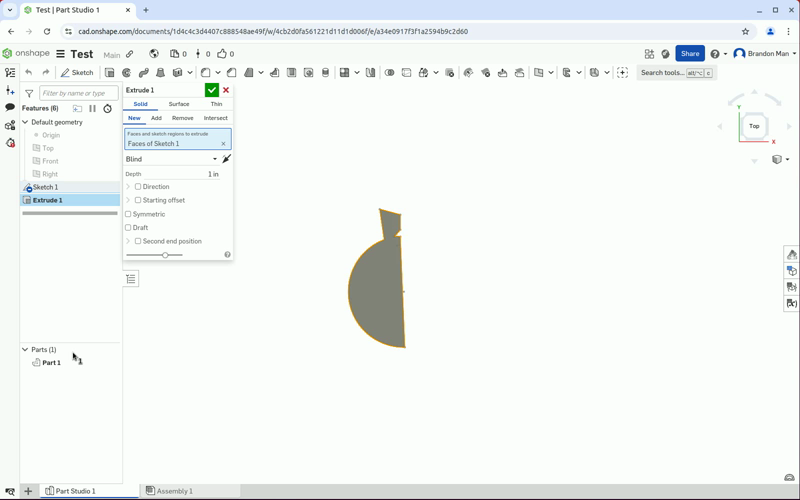
mouse_move(143, 106)
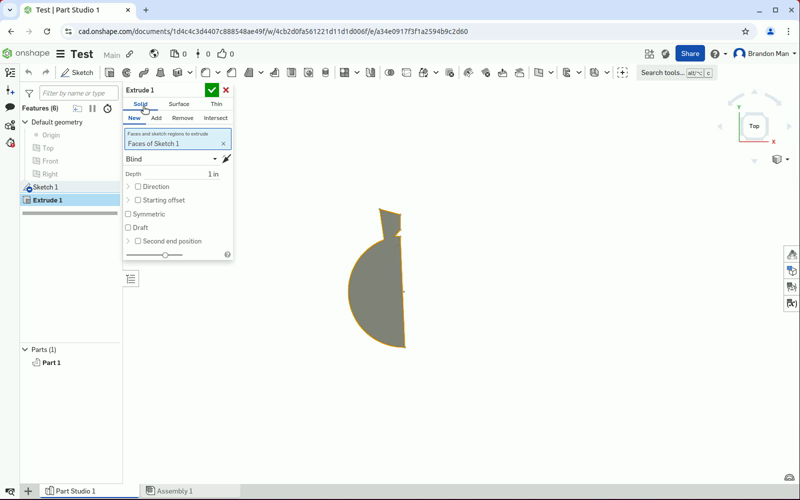
click(143, 106)
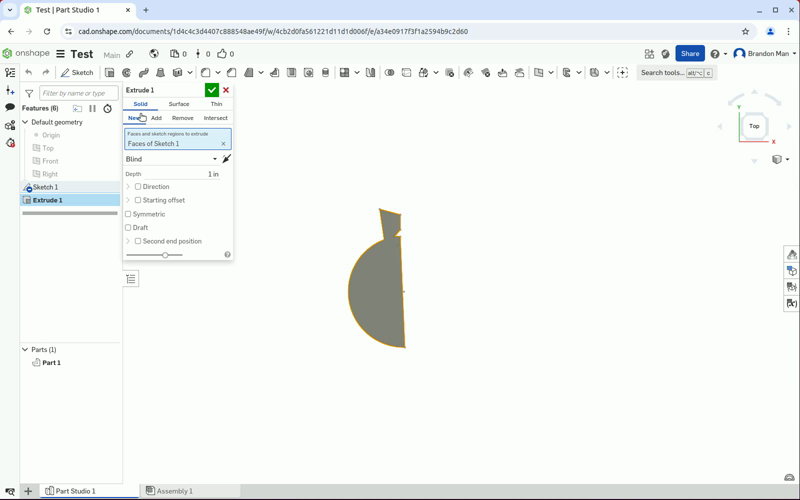
mouse_move(137, 120)
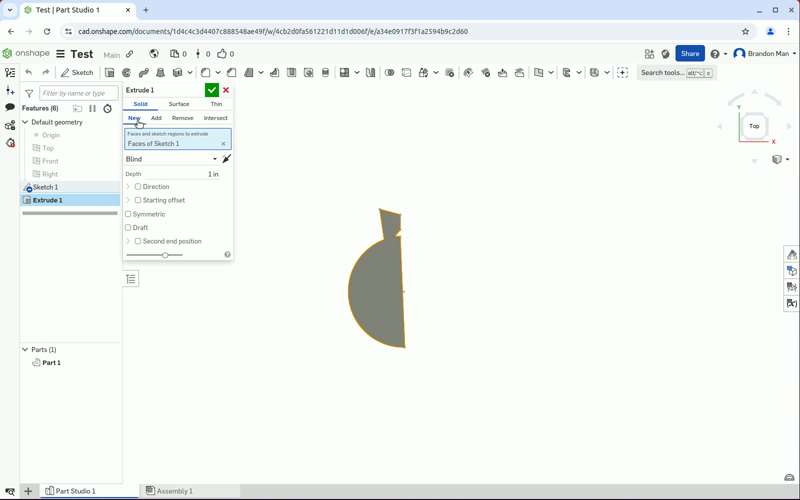
click(137, 120)
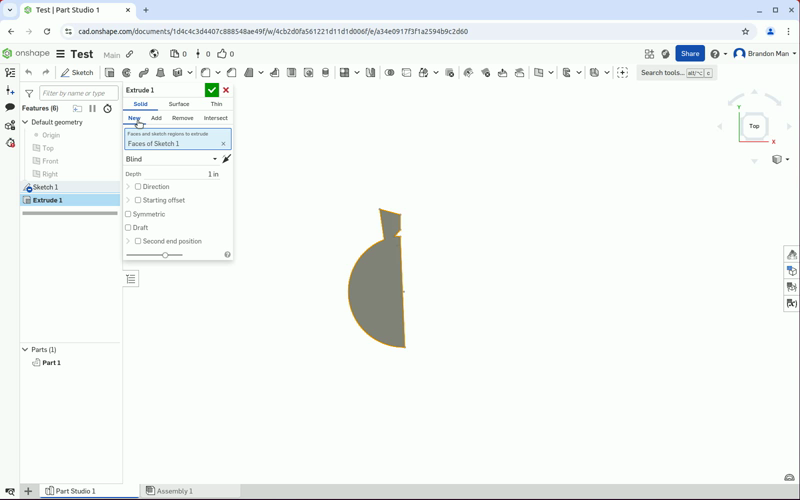
key(tab, 4)
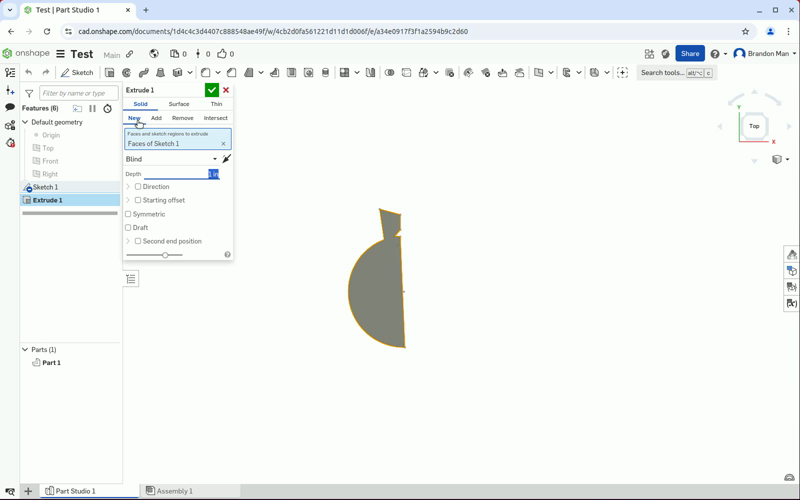
text(7.943)
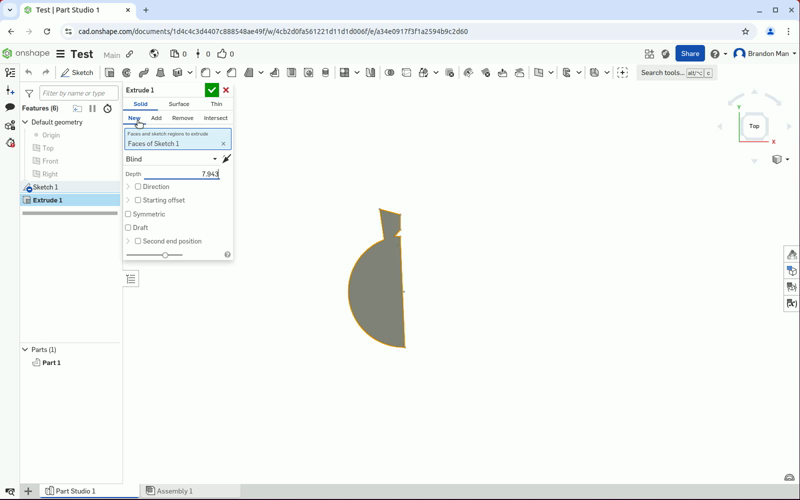
key(enter)
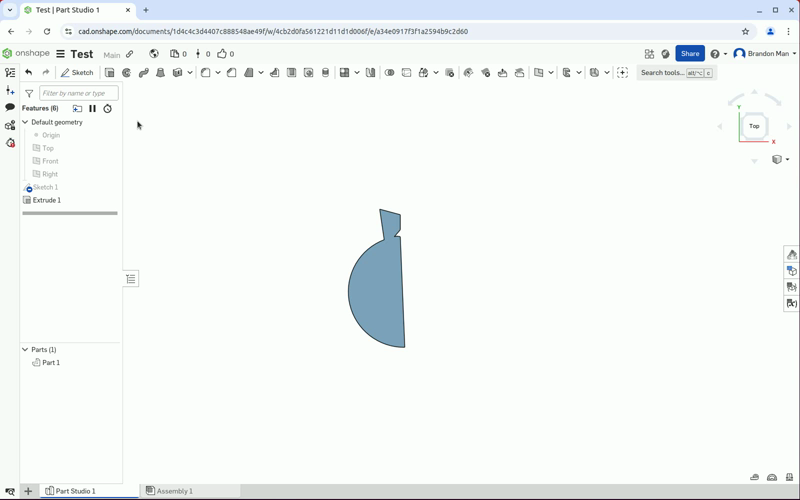
key(shift+h)
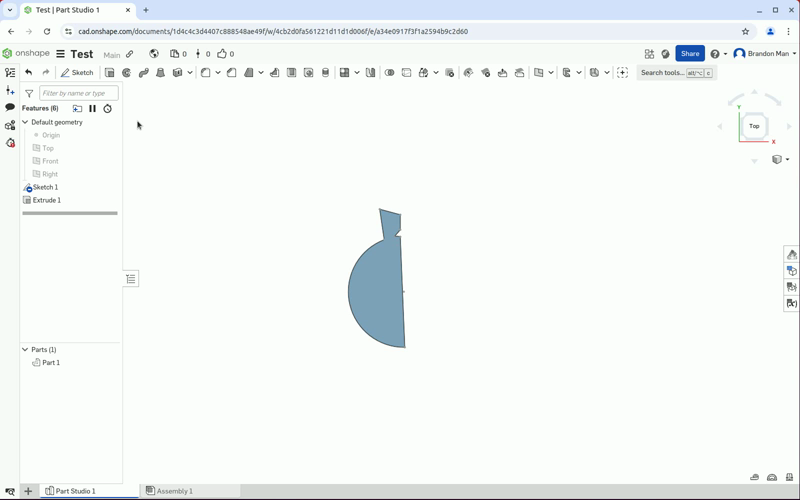
key(shift+h)
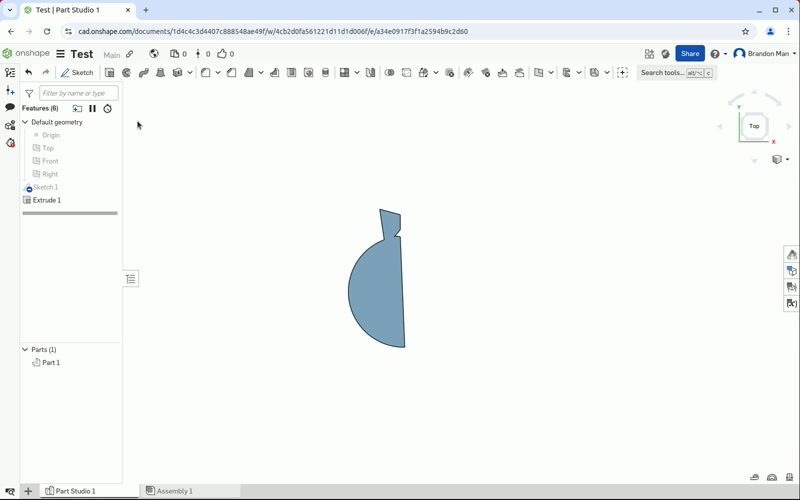
mouse_move(73, 189)
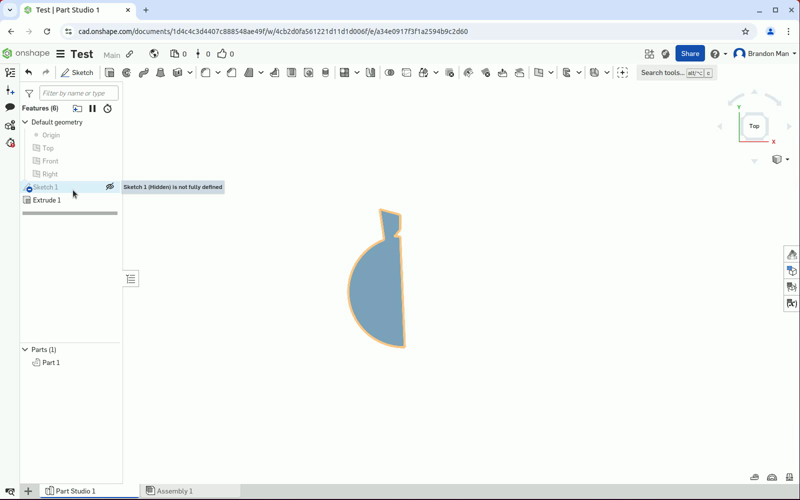
click(73, 189)
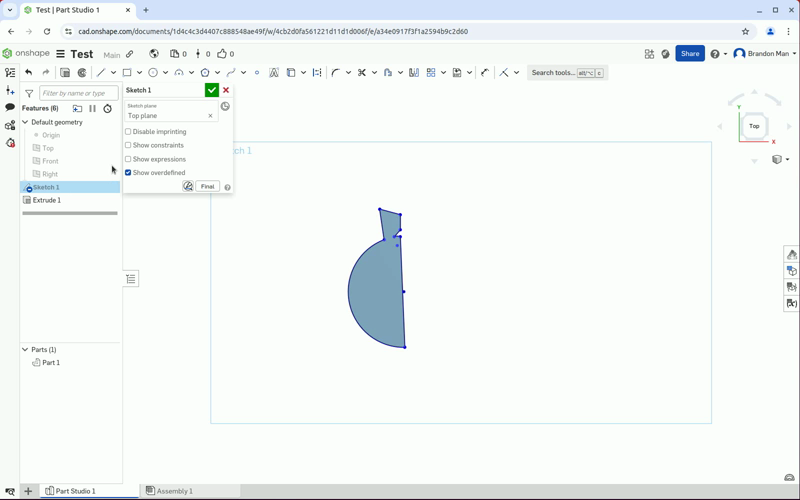
mouse_move(229, 92)
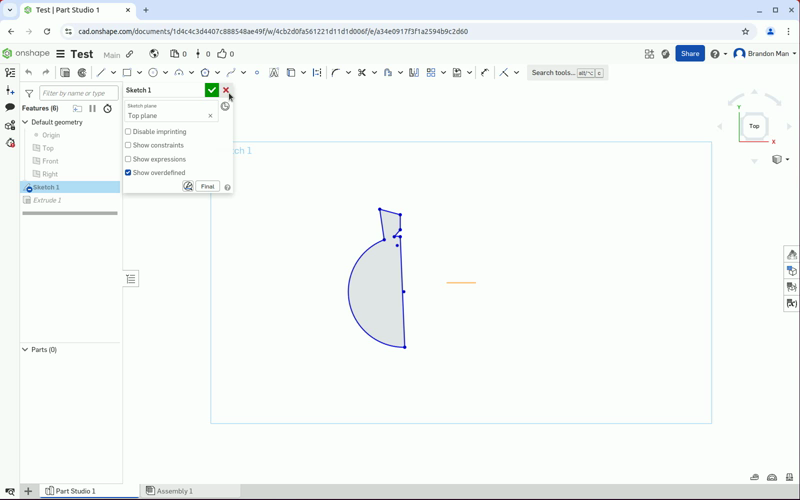
click(229, 92)
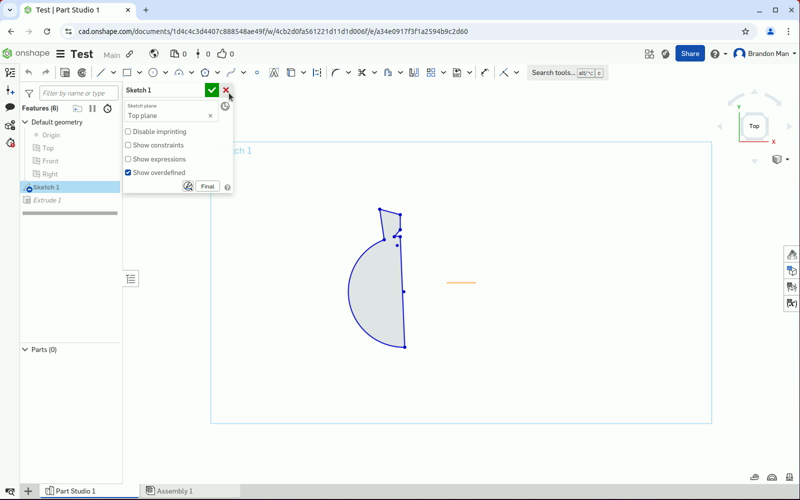
key(shift+s)
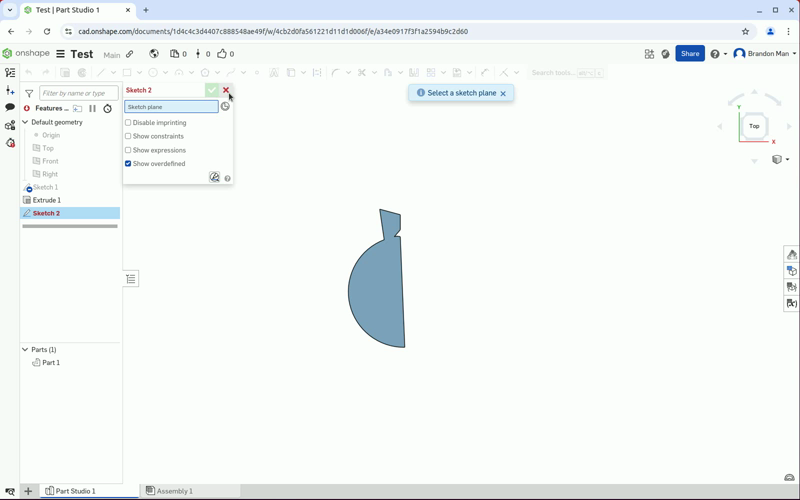
mouse_move(73, 150)
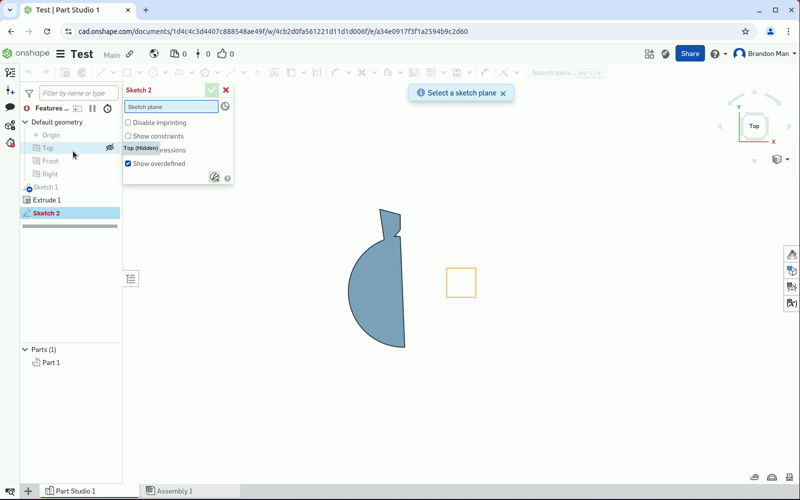
click(73, 150)
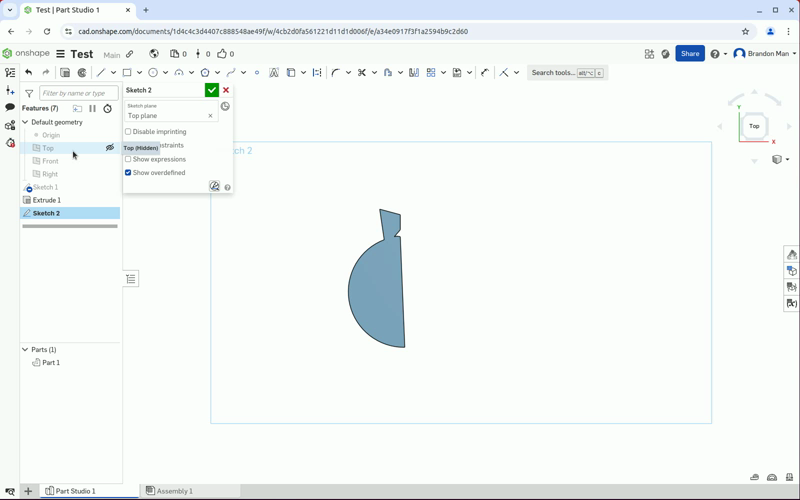
mouse_move(73, 352)
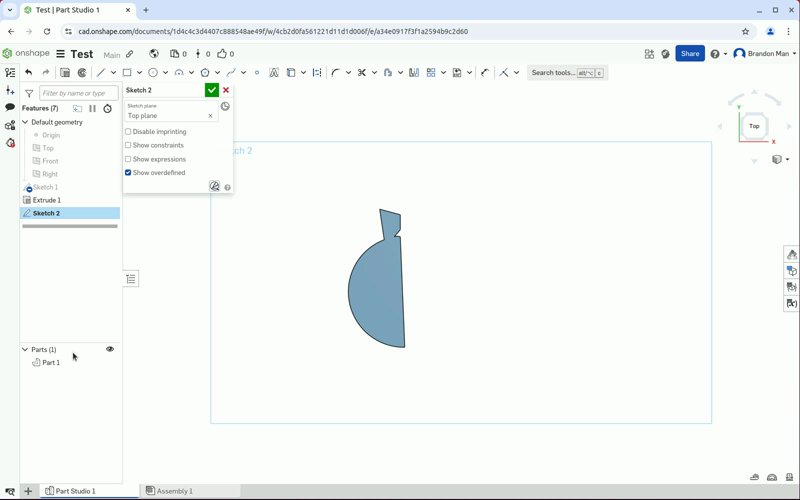
key(y)
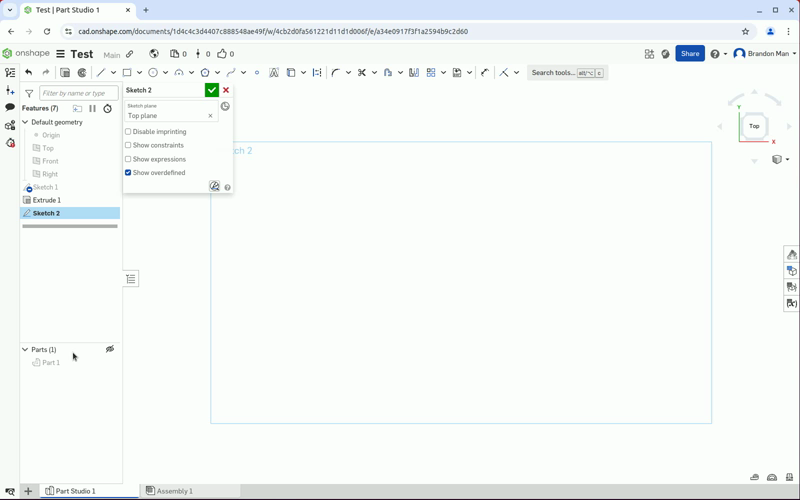
key(l)
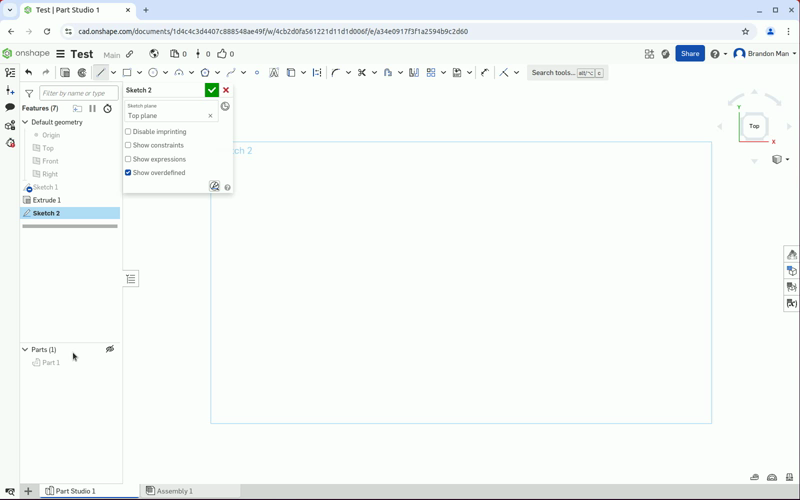
key_down(shift)
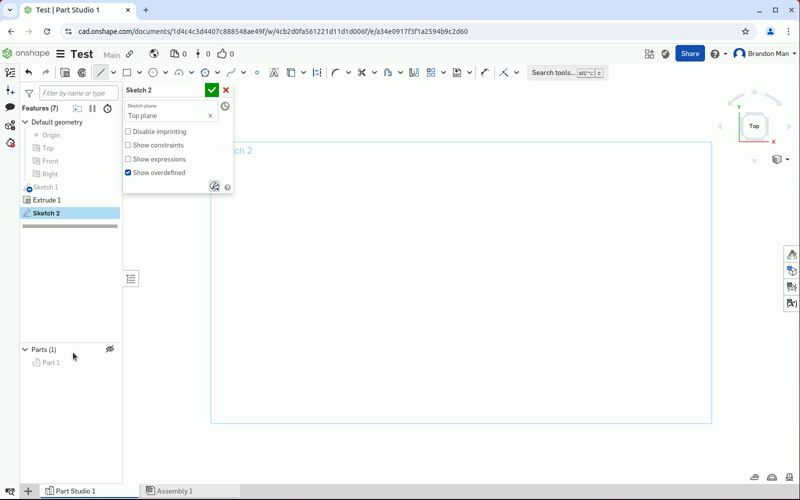
mouse_move(401, 237)
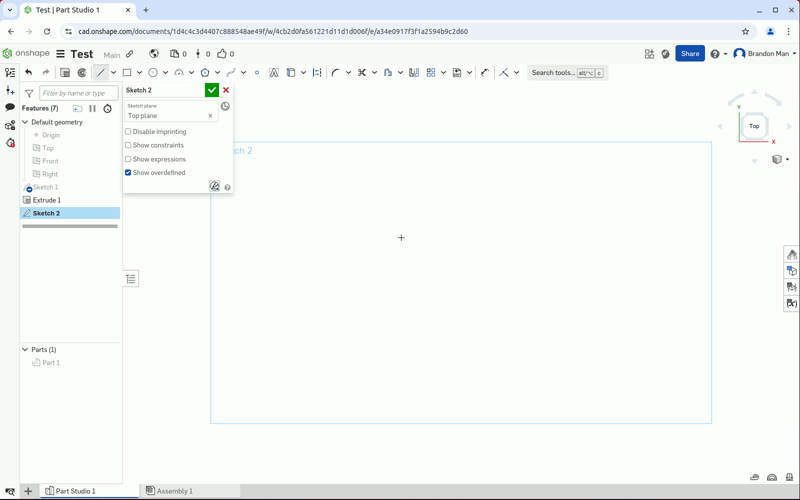
click(401, 237)
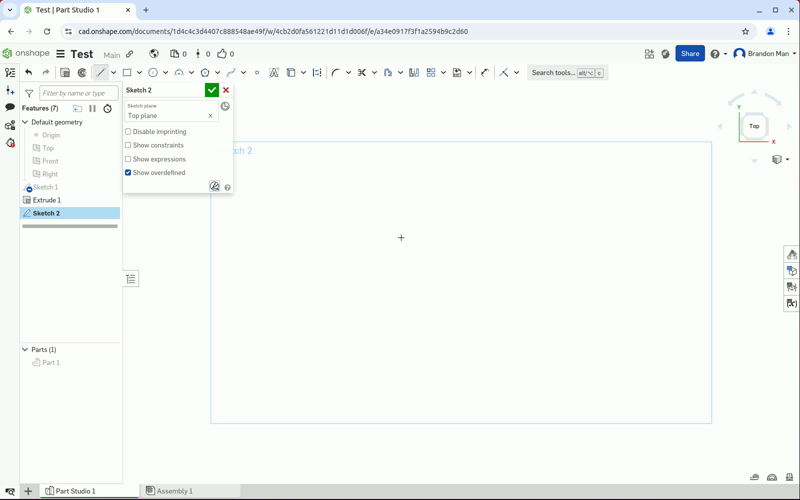
key_up(shift)
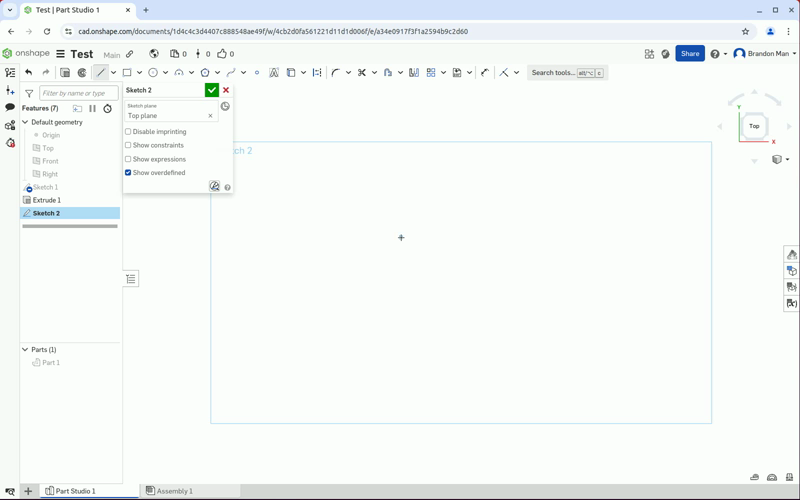
key_down(shift)
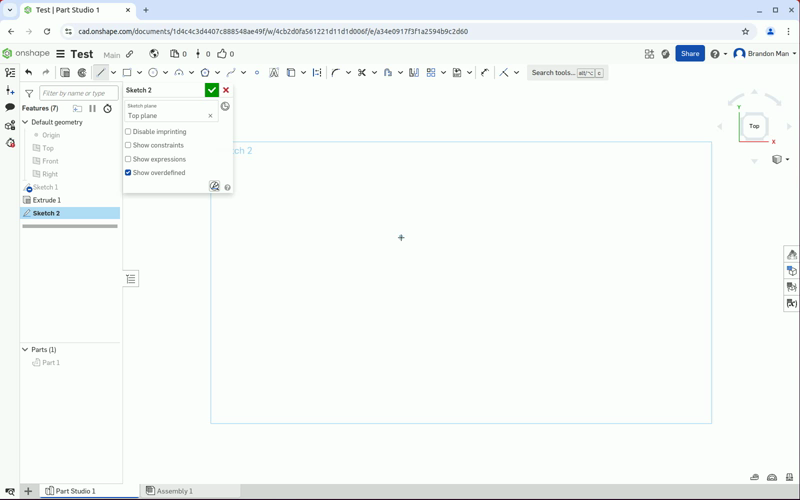
mouse_move(404, 348)
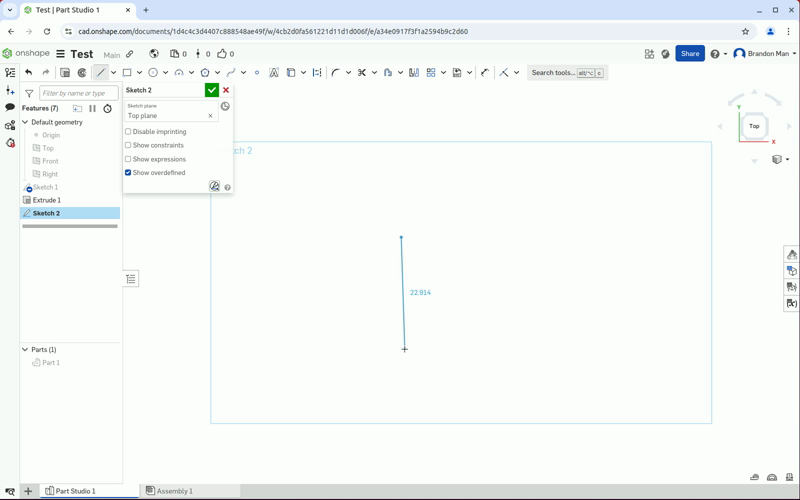
click(404, 348)
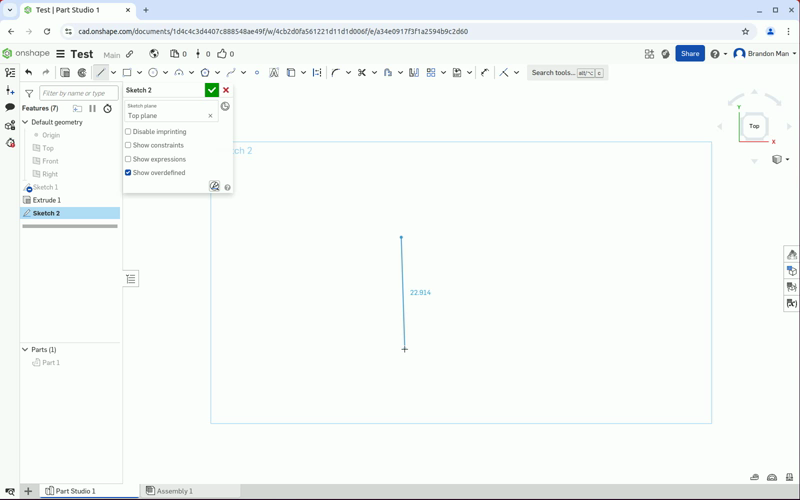
key_up(shift)
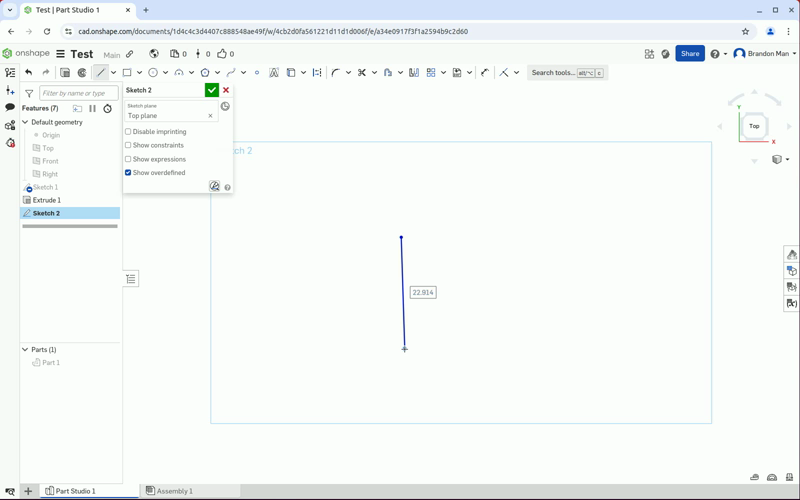
key(esc)
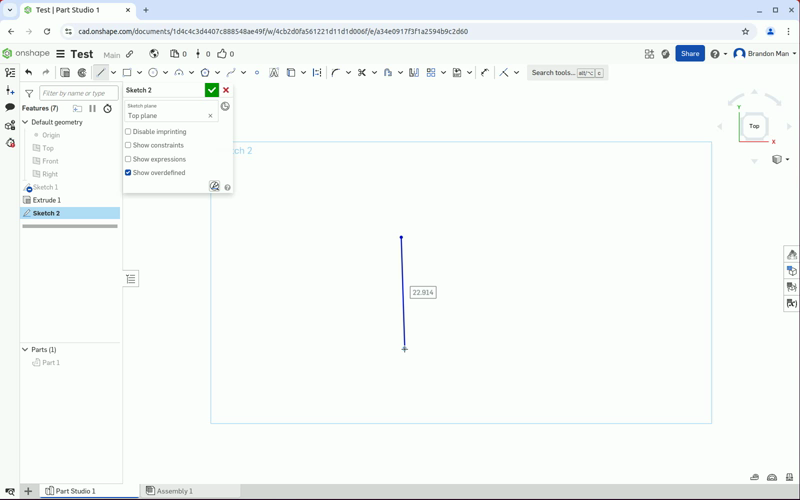
key(a)
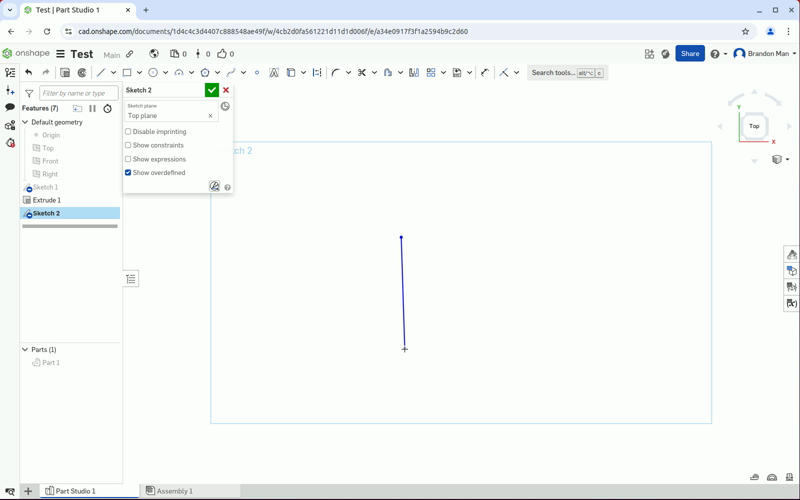
mouse_move(404, 348)
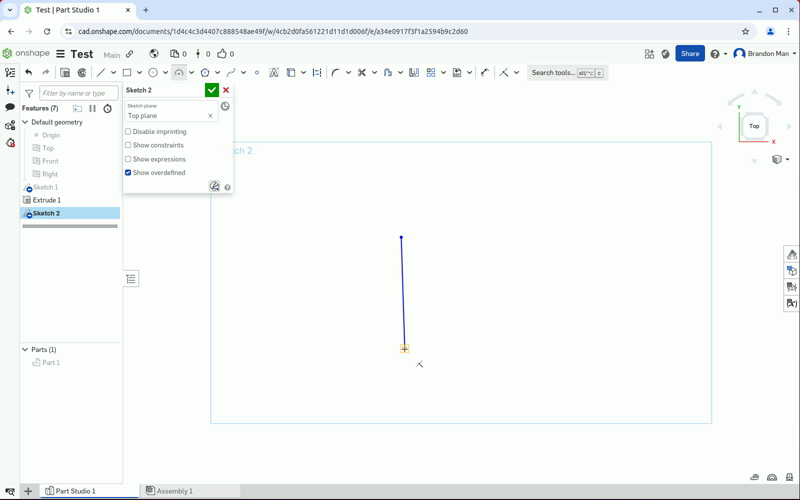
click(404, 348)
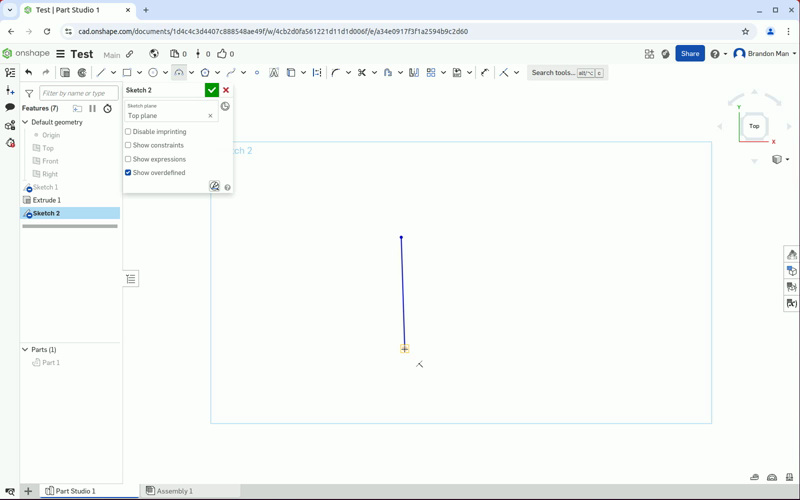
mouse_move(401, 237)
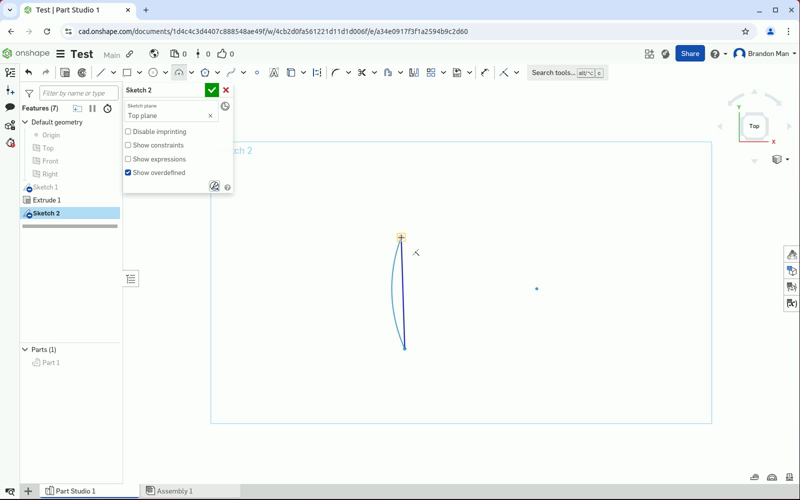
click(401, 237)
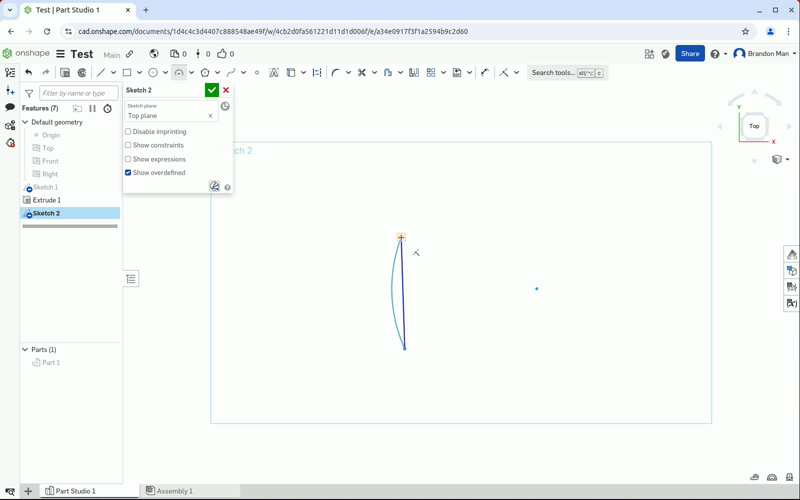
key_down(shift)
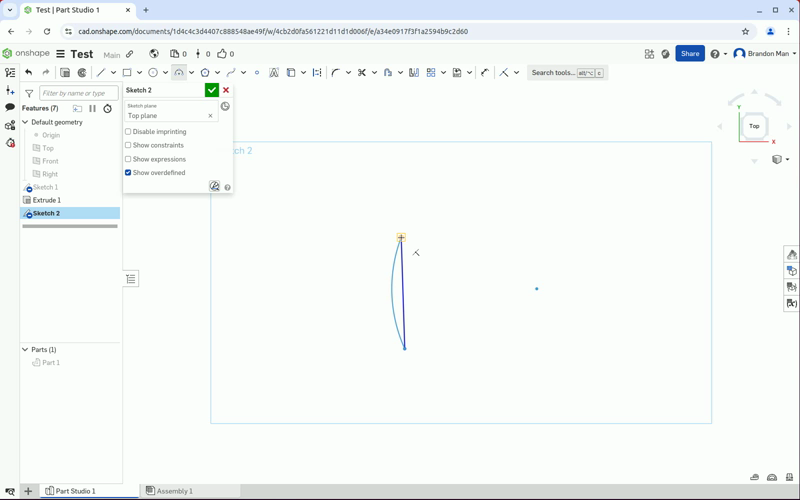
mouse_move(459, 291)
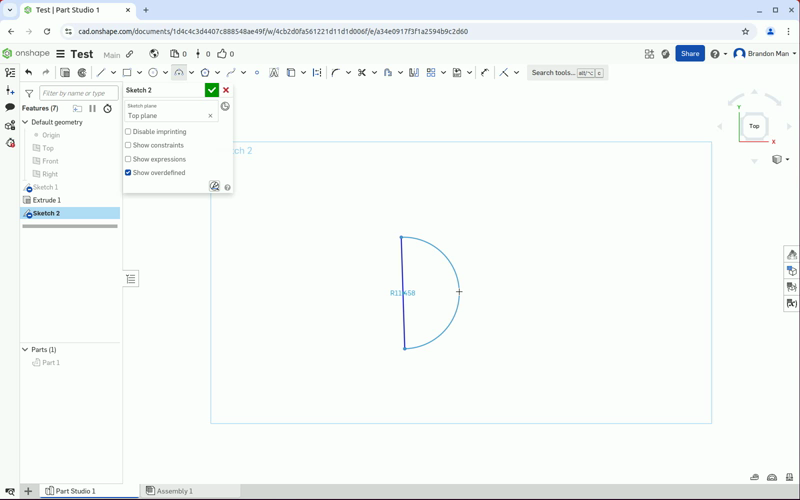
click(459, 291)
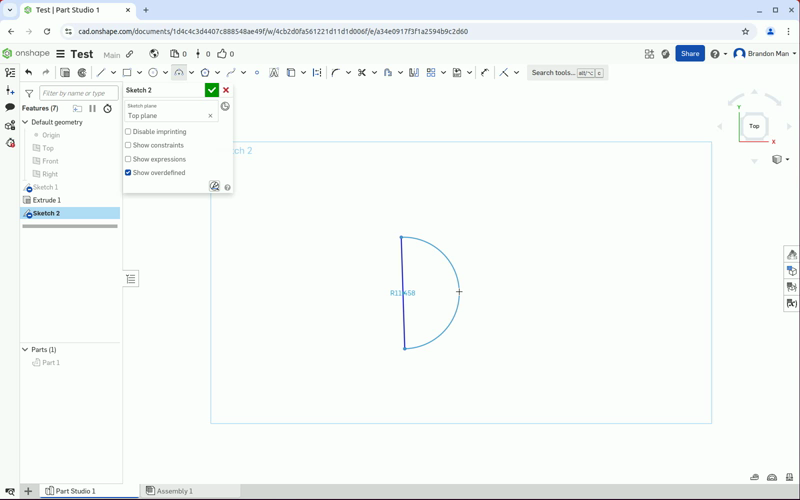
key_up(shift)
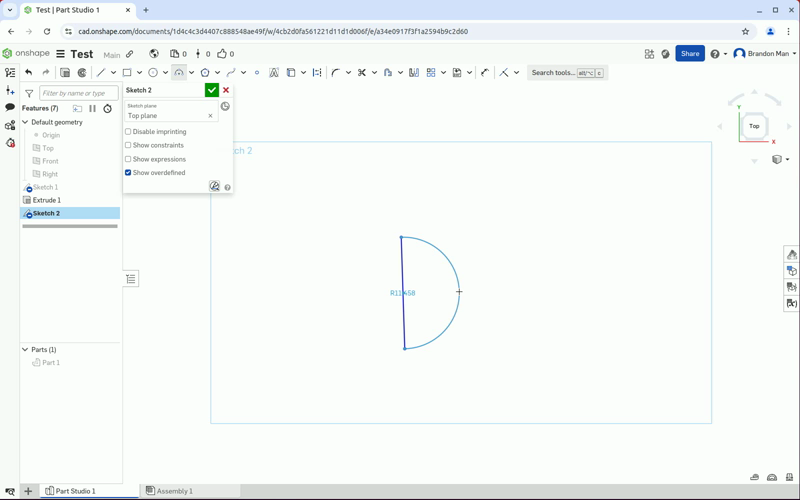
key(esc)
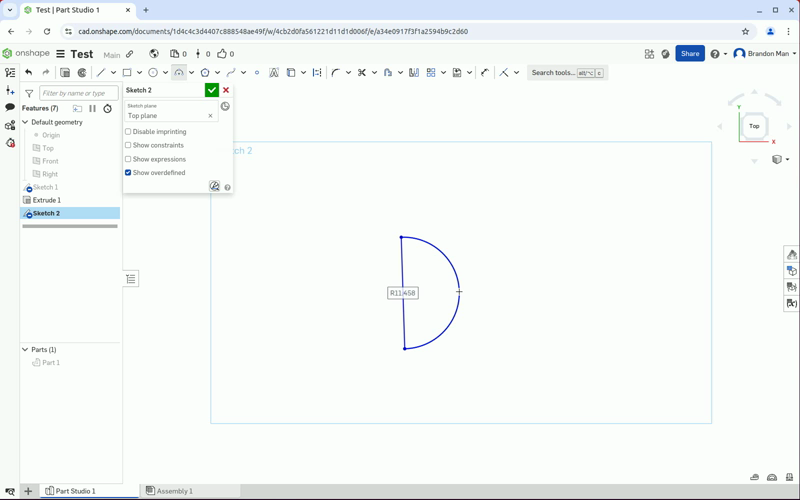
mouse_move(418, 320)
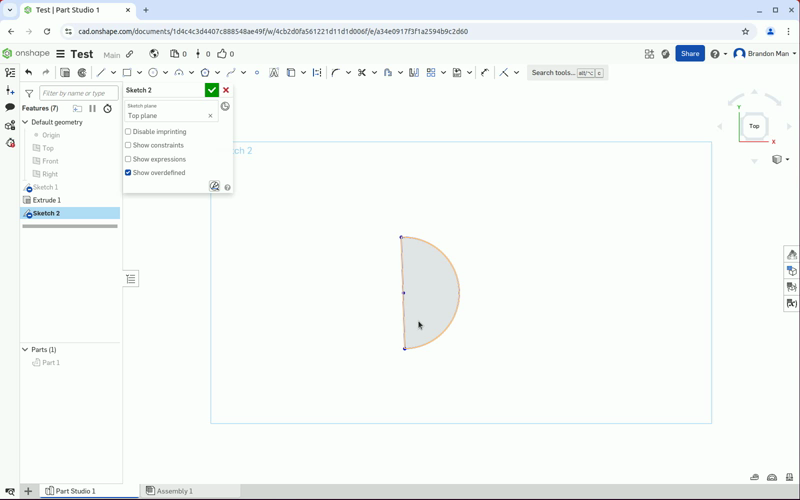
click(418, 320)
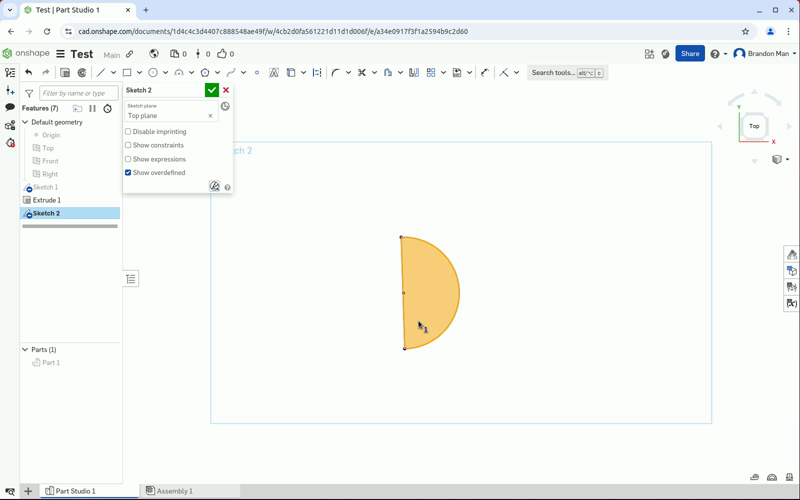
mouse_move(73, 352)
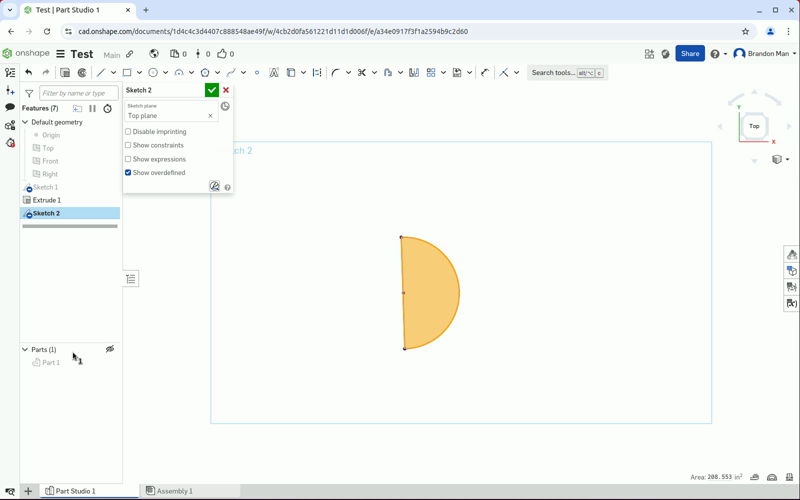
key(shift+y)
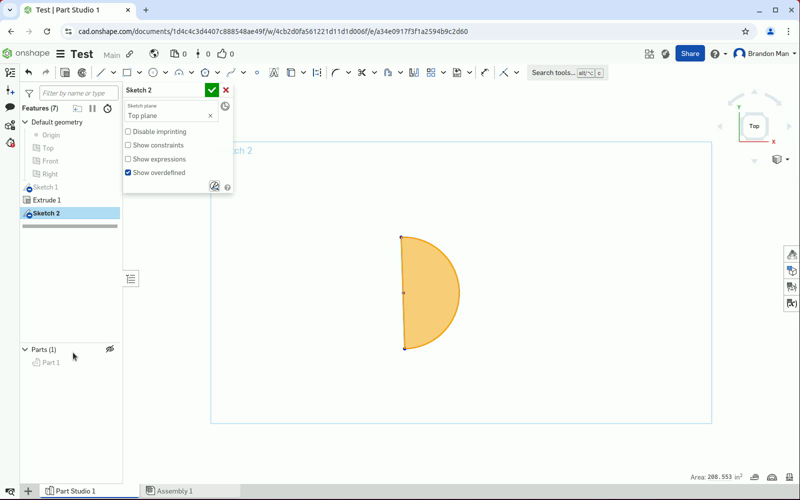
key(shift+e)
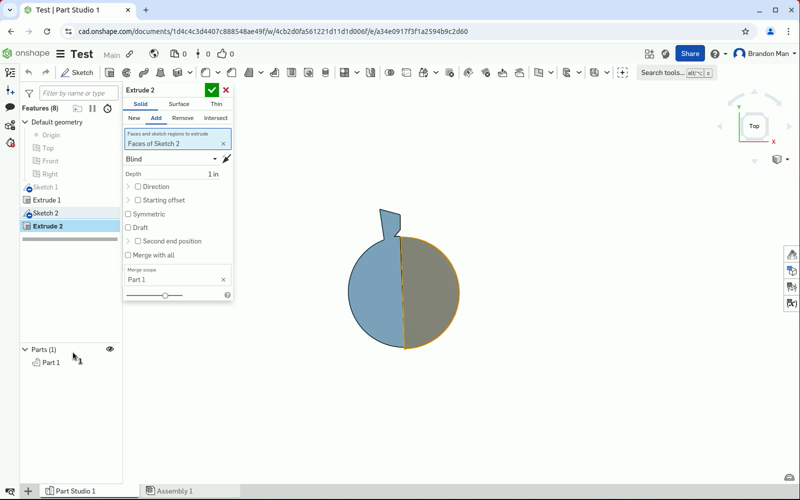
mouse_move(143, 106)
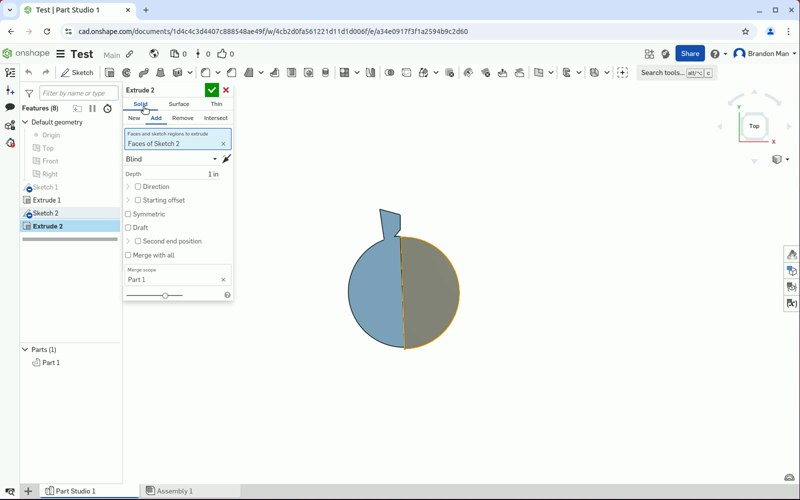
click(143, 106)
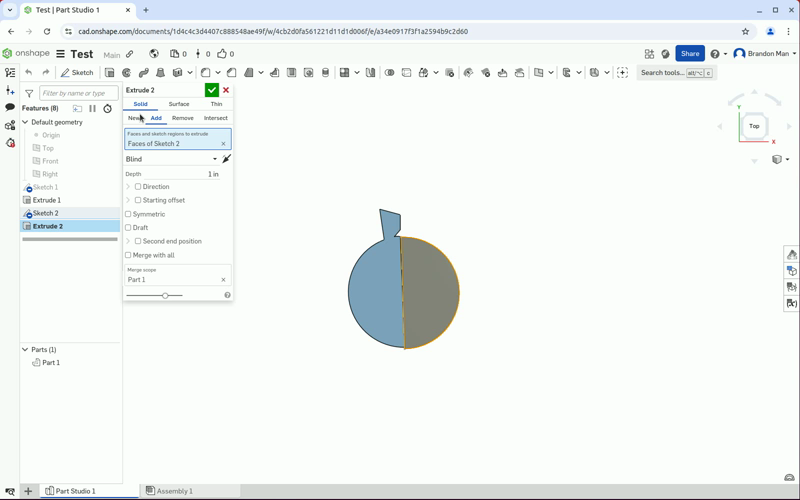
mouse_move(137, 120)
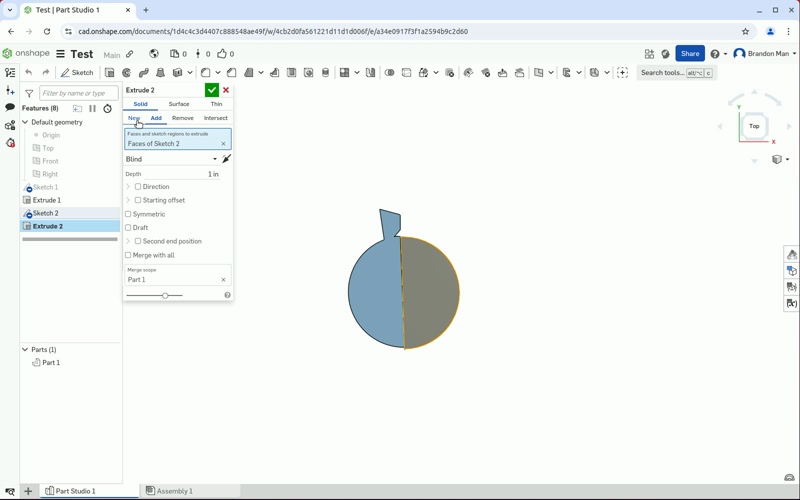
click(137, 120)
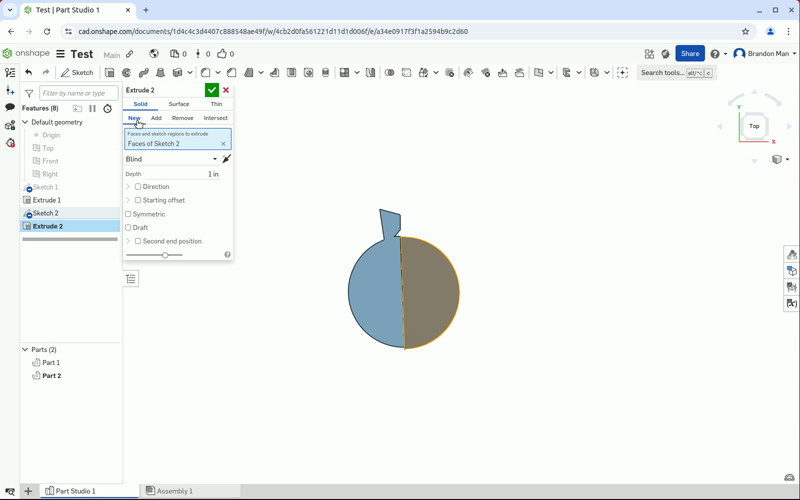
key(tab, 4)
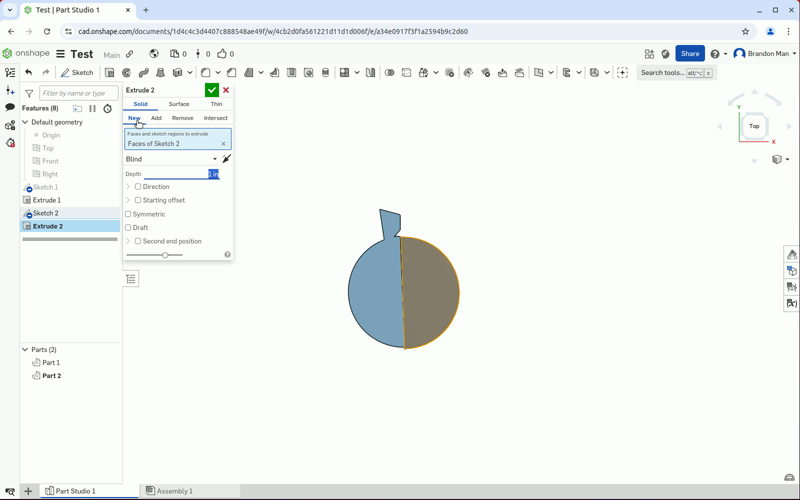
text(-7.943)
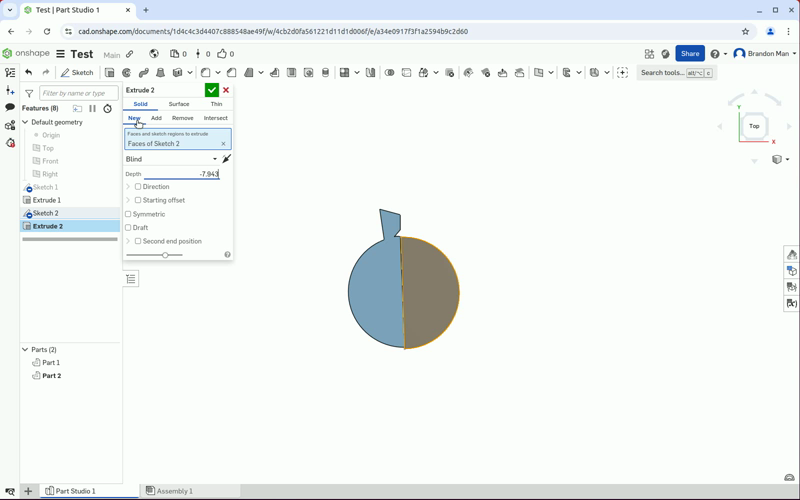
key(enter)
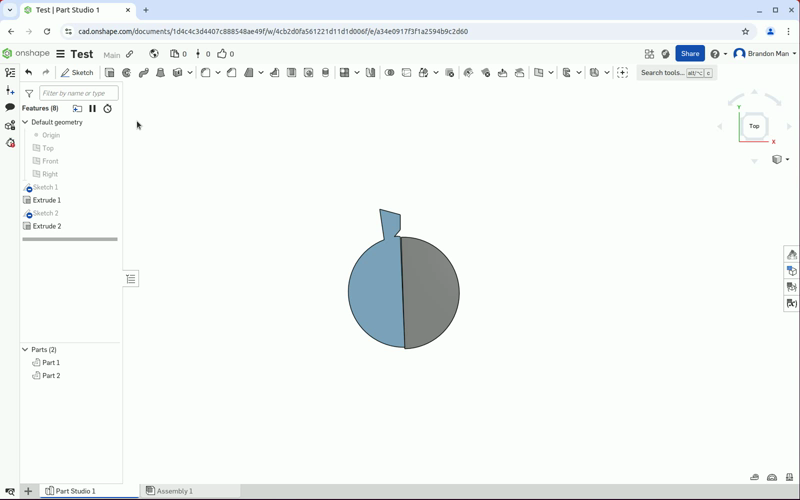
key(shift+h)
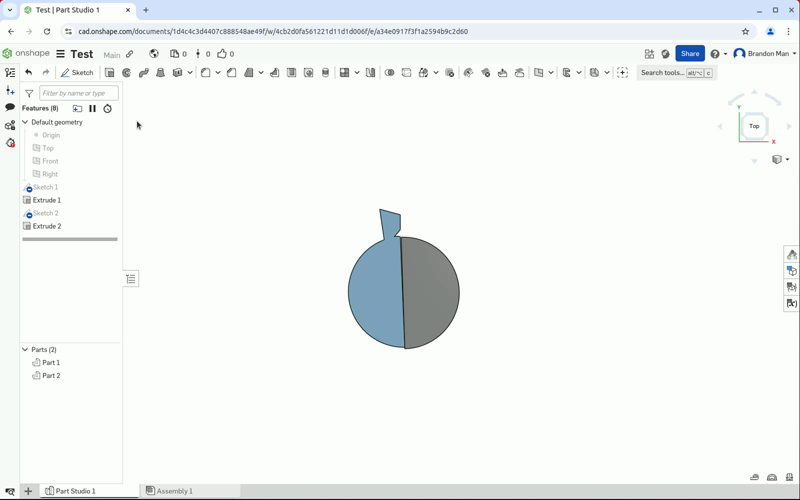
key(shift+h)
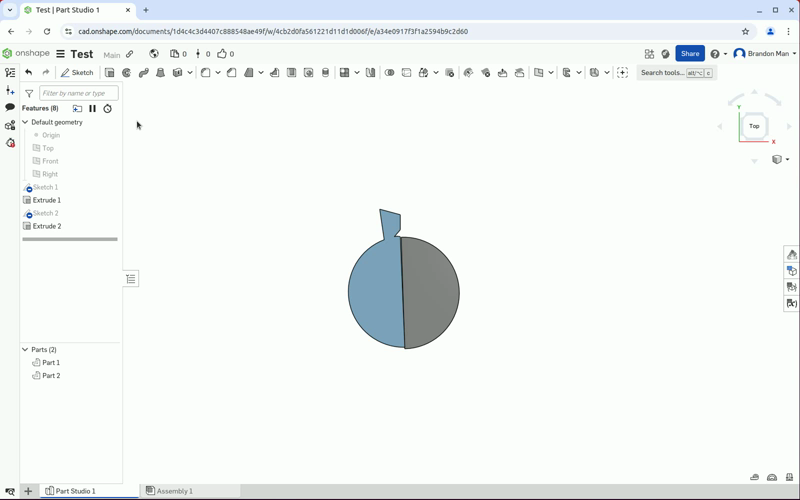
mouse_move(73, 189)
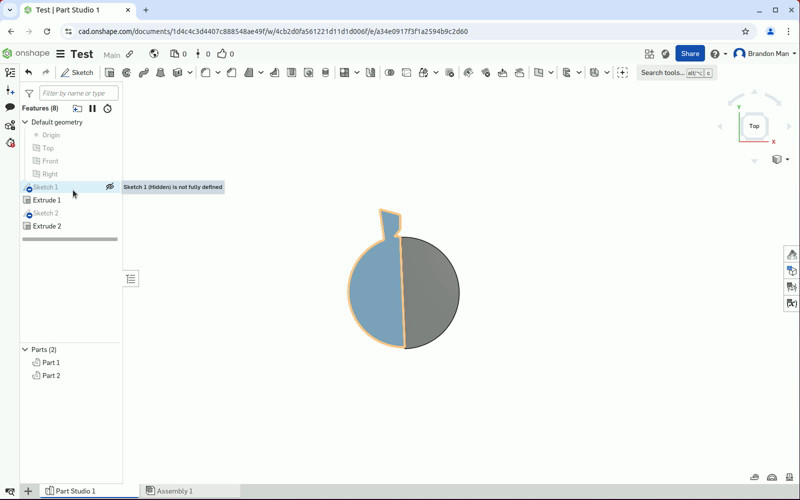
click(73, 189)
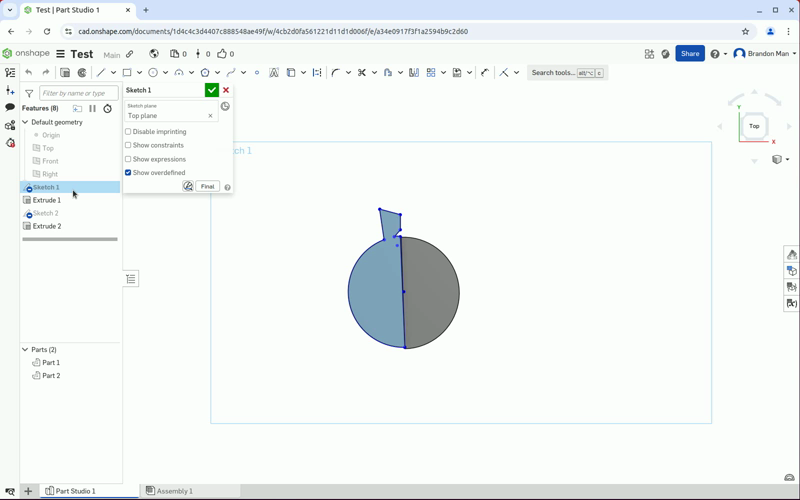
mouse_move(229, 92)
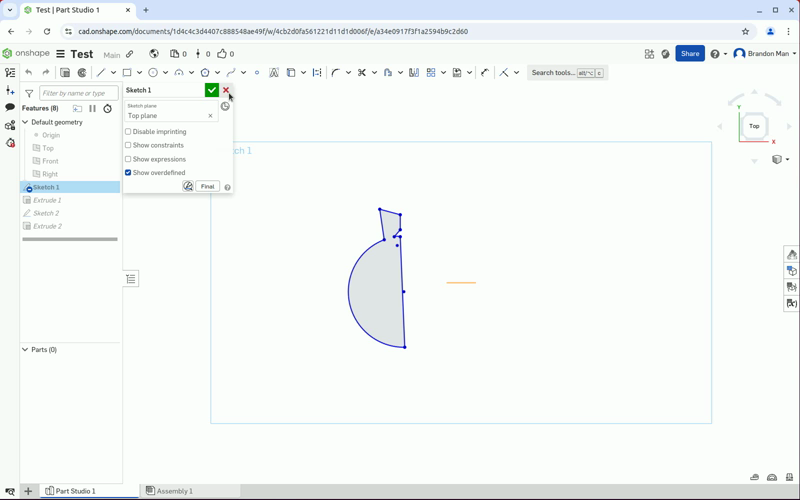
click(229, 92)
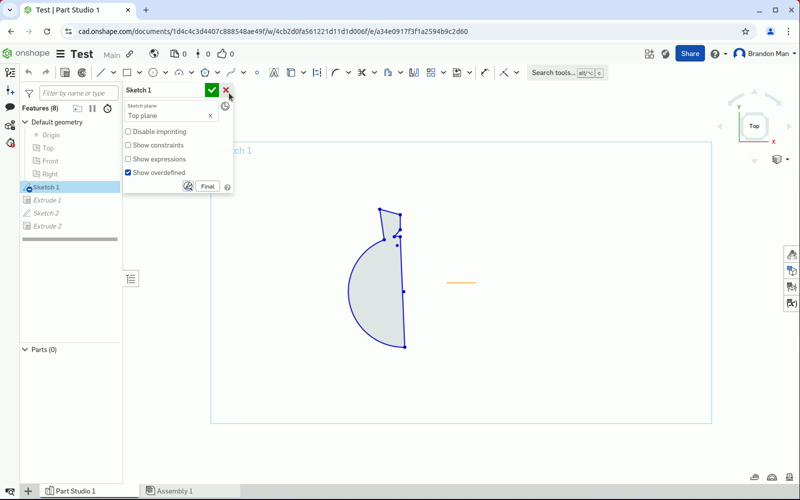
key(shift+s)
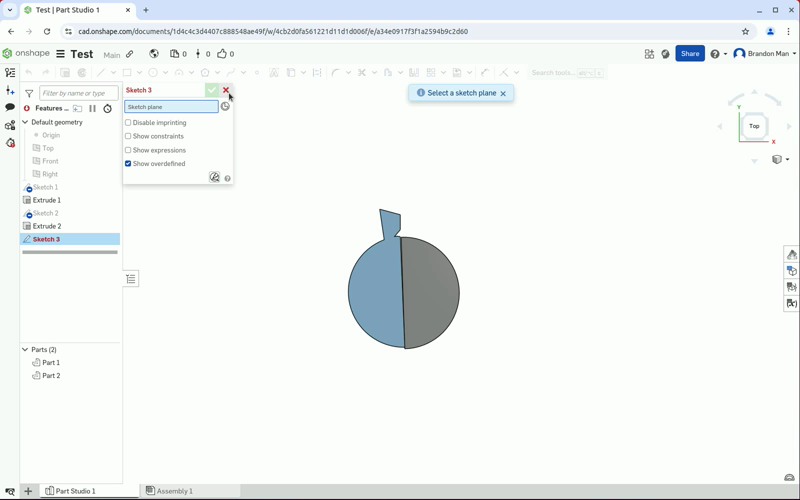
mouse_move(73, 150)
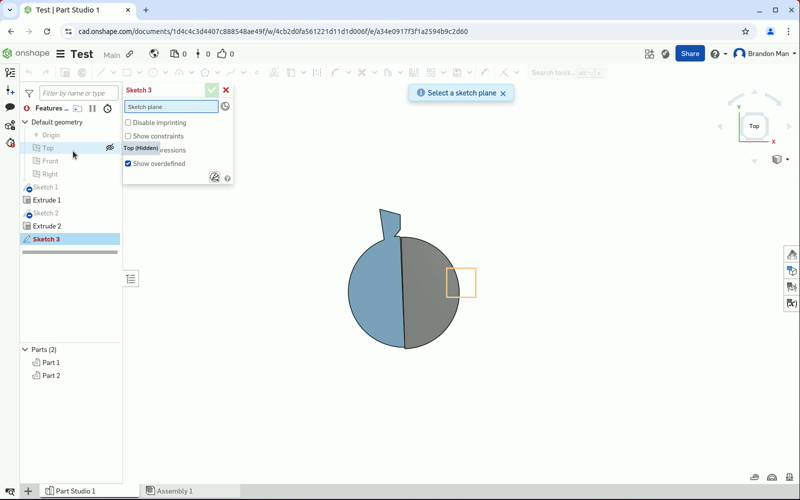
click(73, 150)
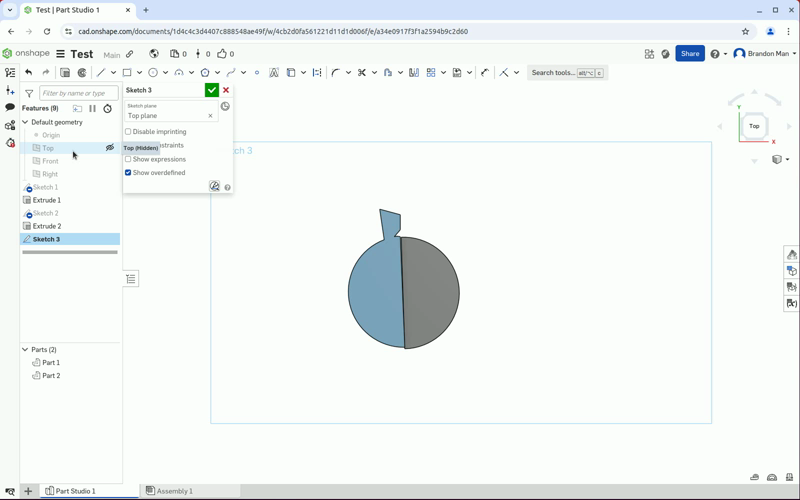
mouse_move(73, 352)
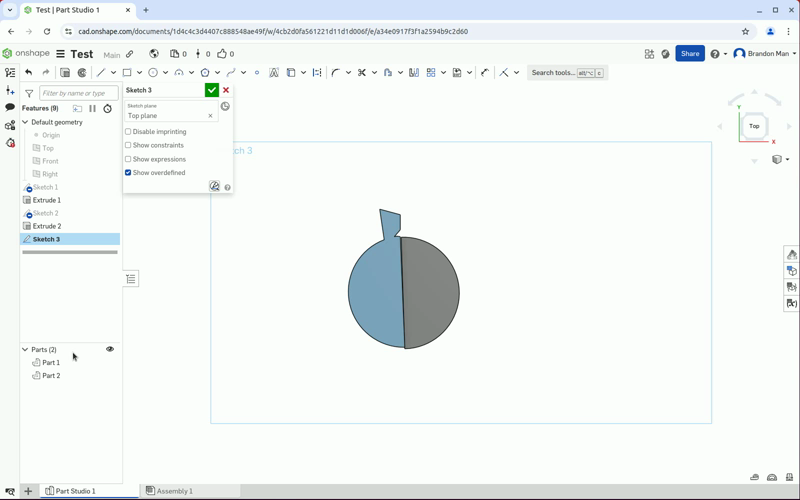
key(y)
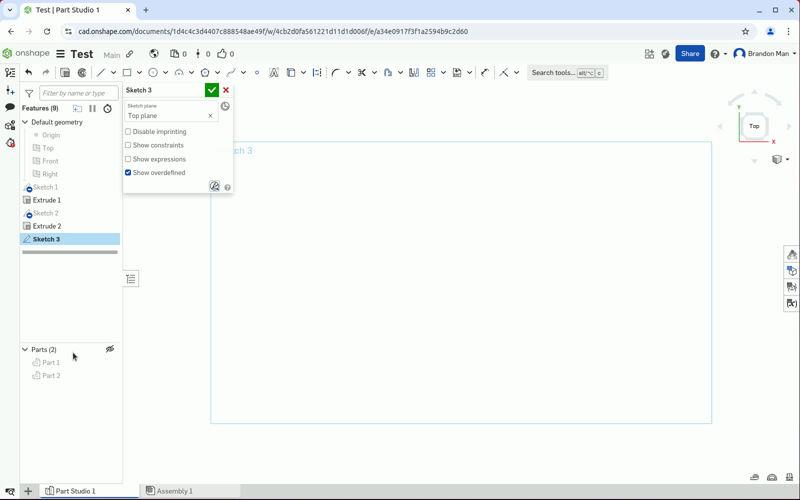
key(l)
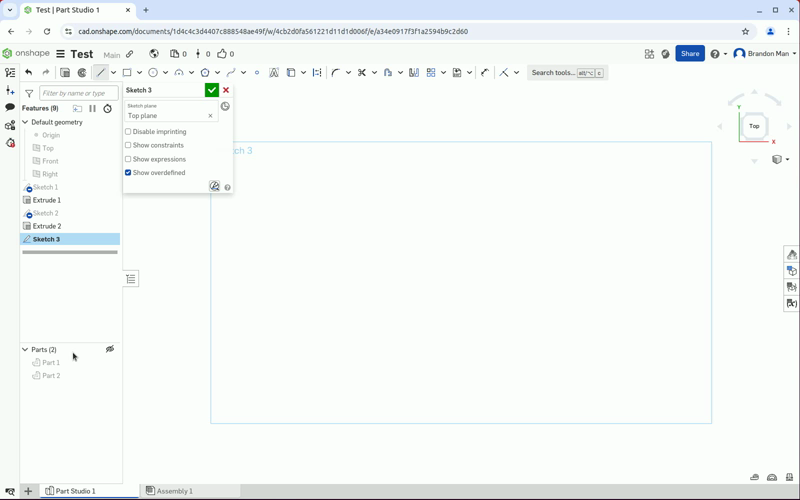
key_down(shift)
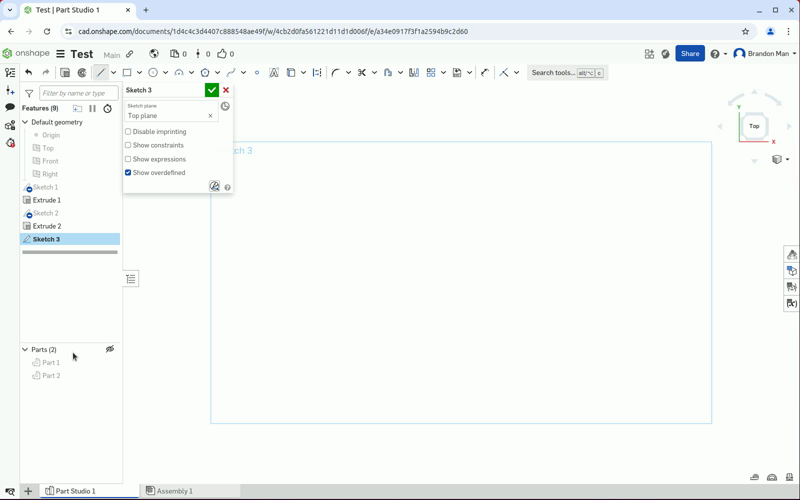
mouse_move(401, 229)
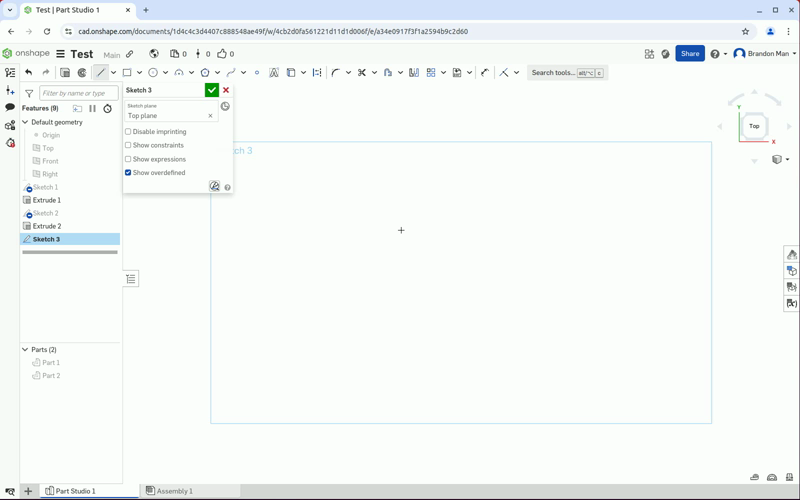
click(401, 229)
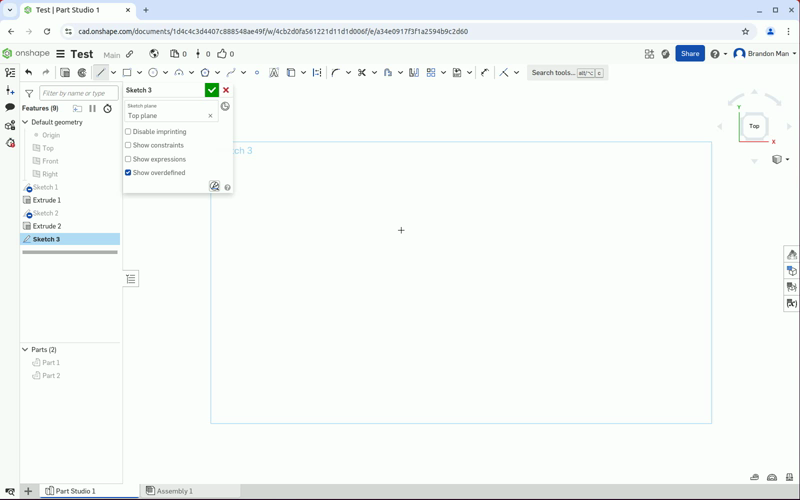
key_up(shift)
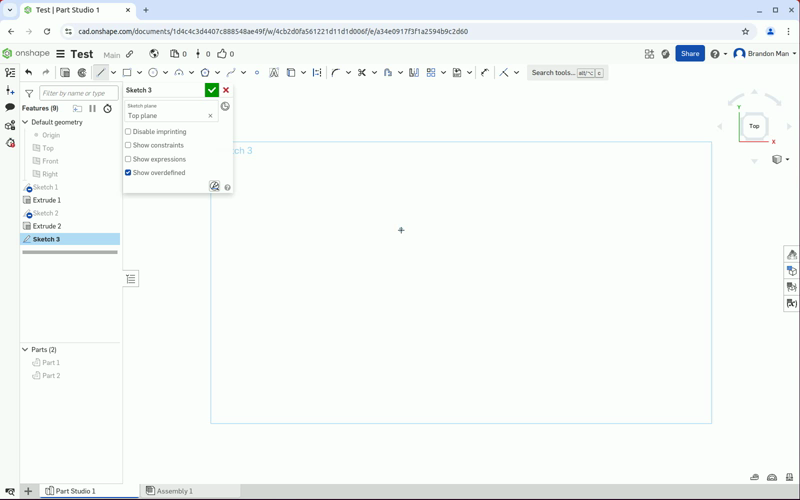
key_down(shift)
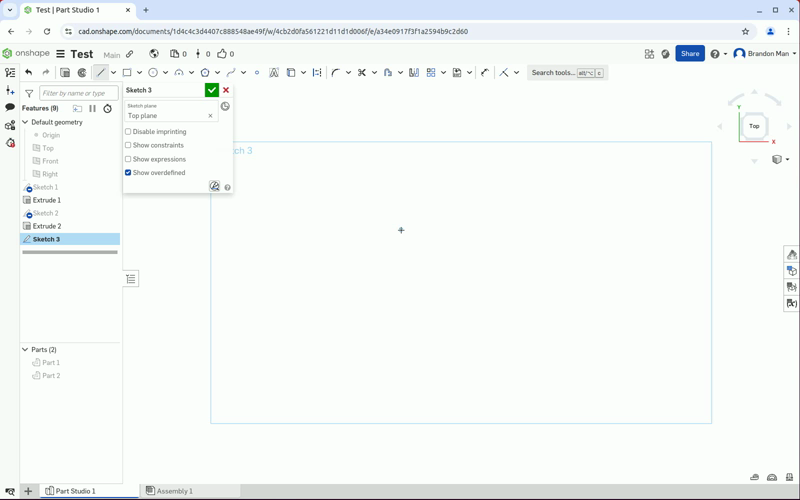
mouse_move(431, 229)
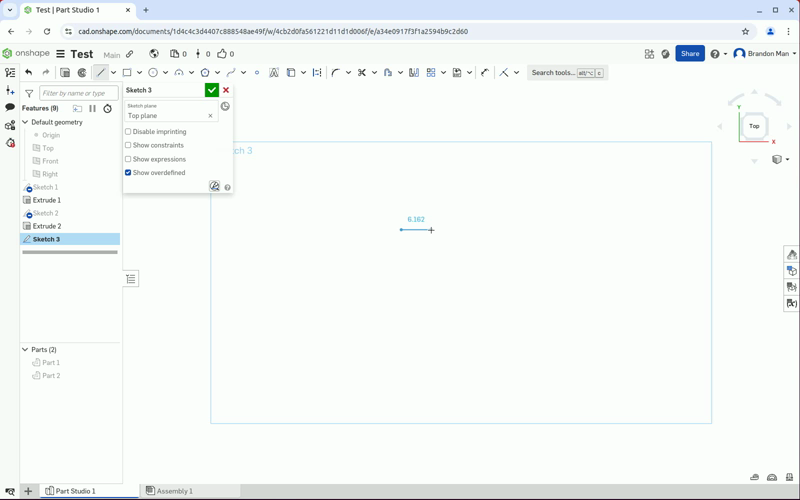
mouse_move(403, 226)
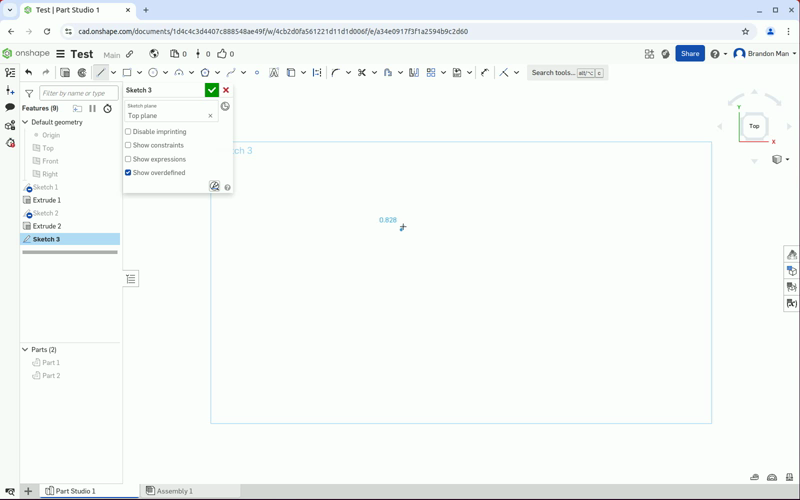
scroll(6)
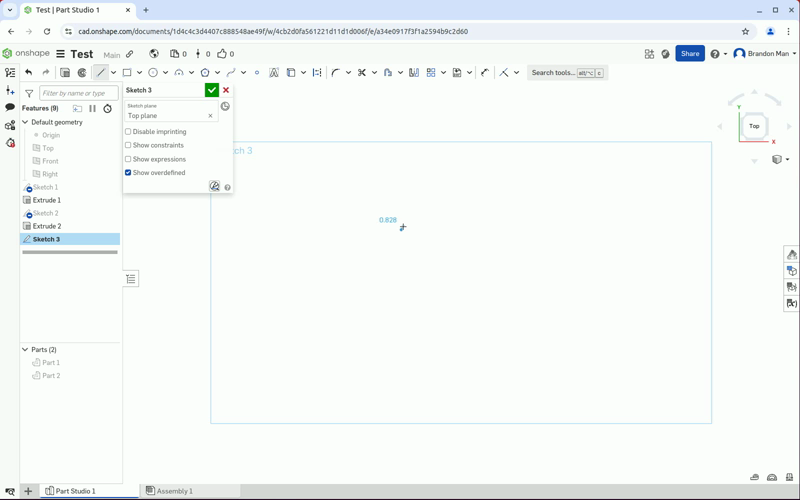
scroll(6)
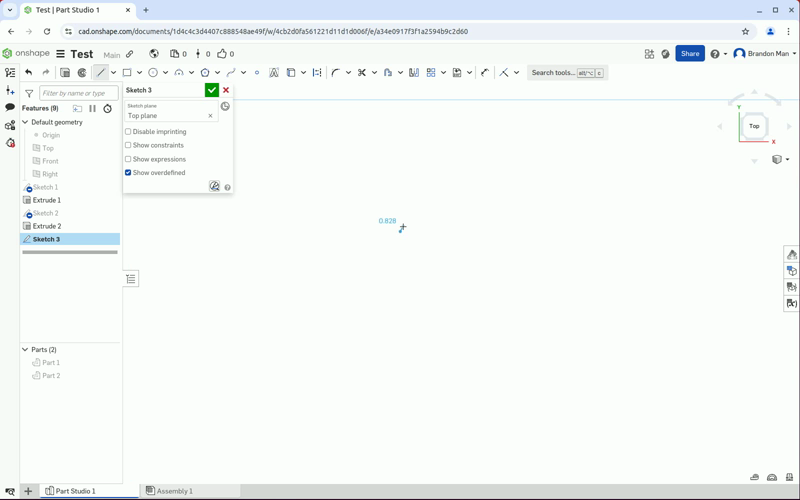
scroll(6)
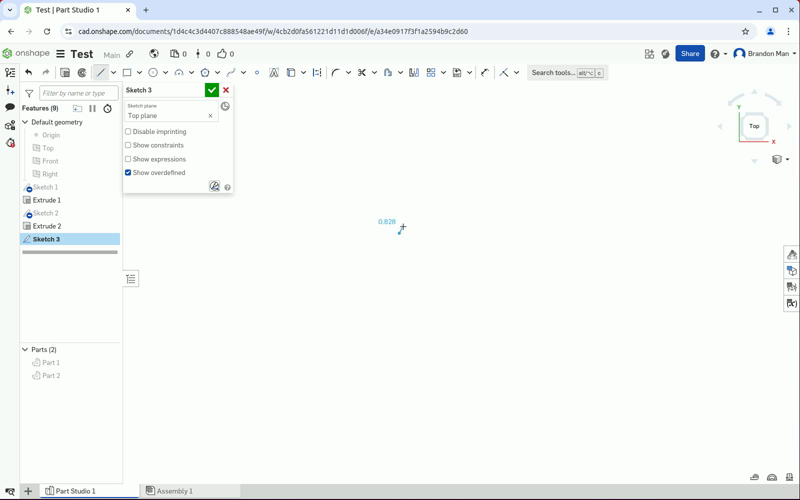
scroll(6)
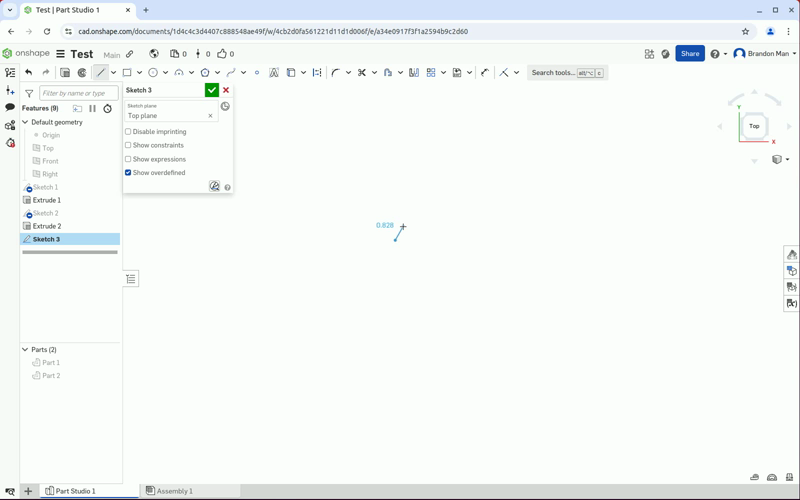
scroll(6)
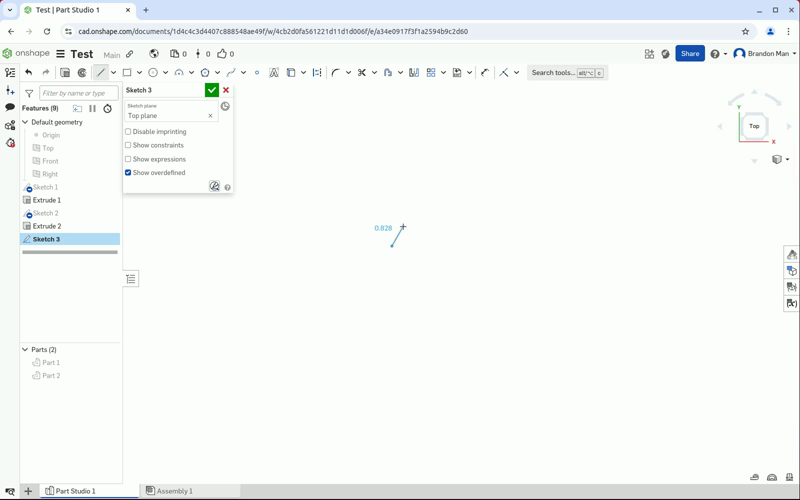
scroll(6)
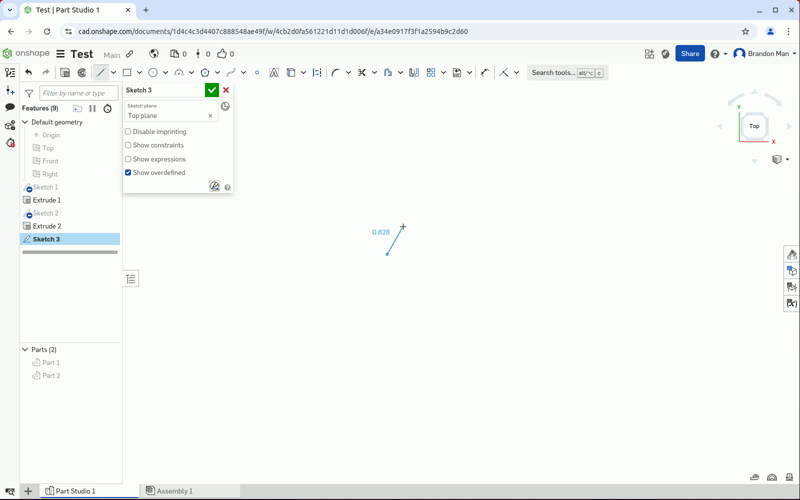
scroll(6)
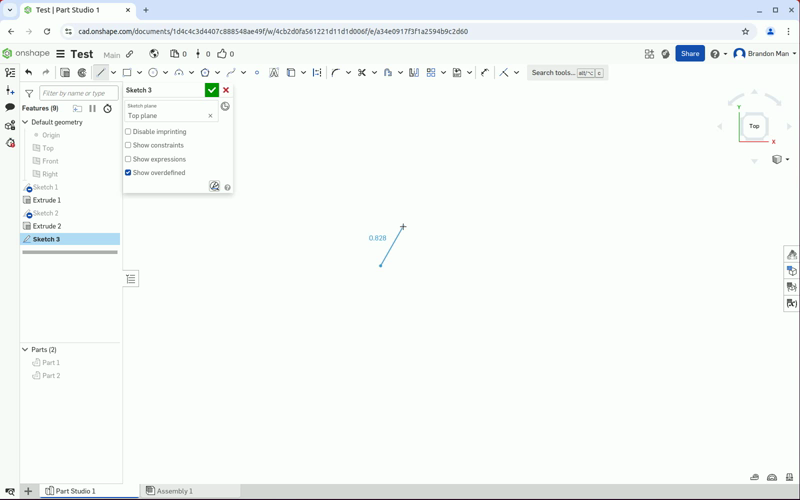
click(403, 226)
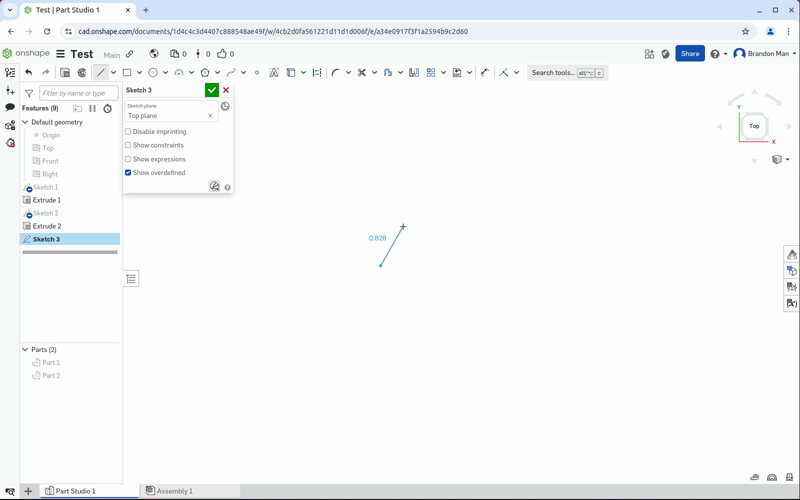
scroll(-6)
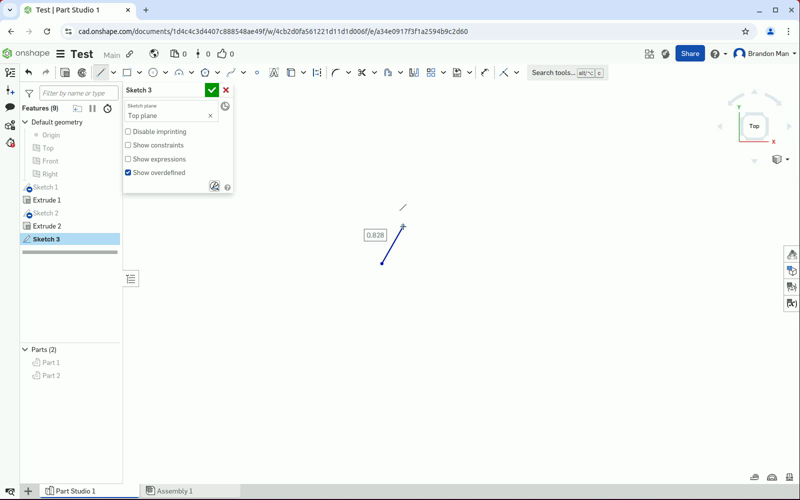
scroll(-6)
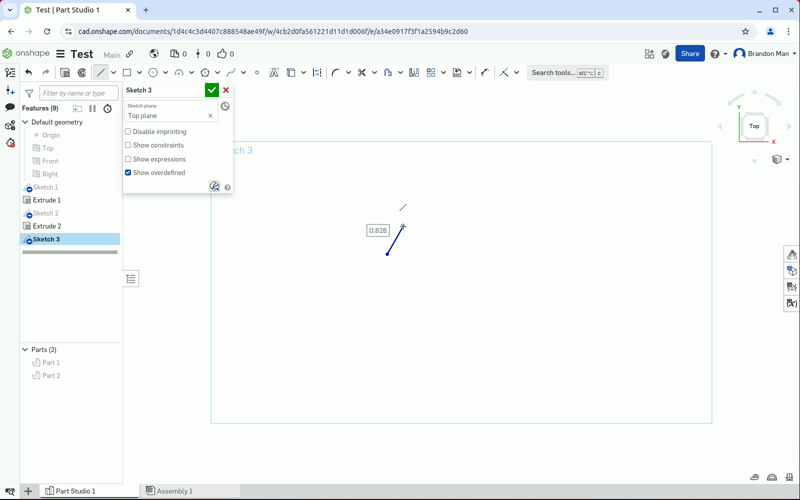
scroll(-6)
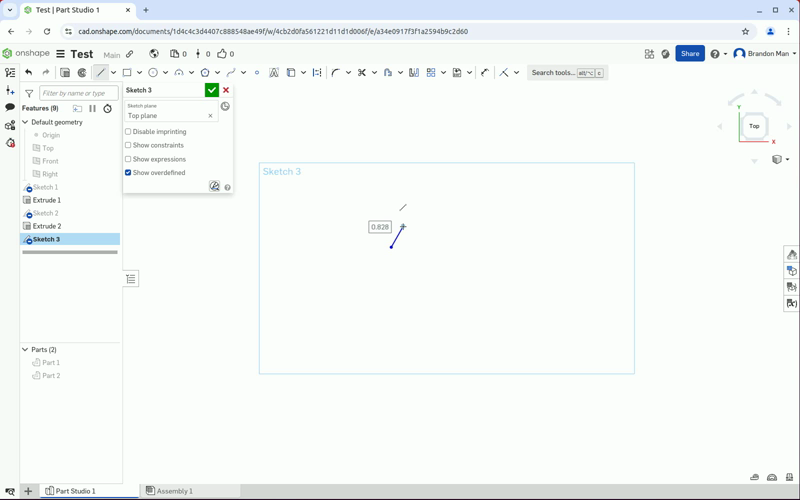
scroll(-6)
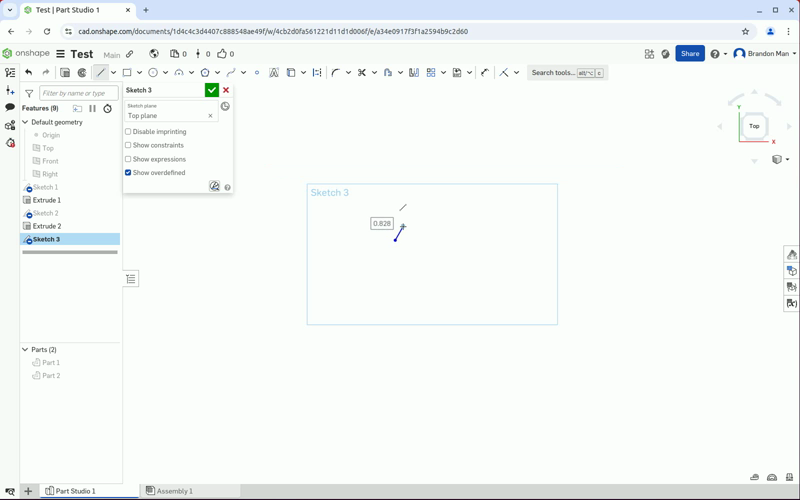
scroll(-6)
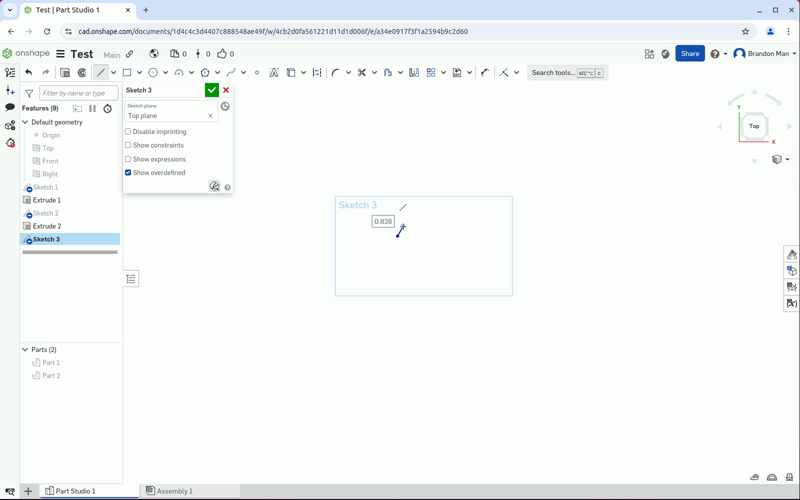
scroll(-6)
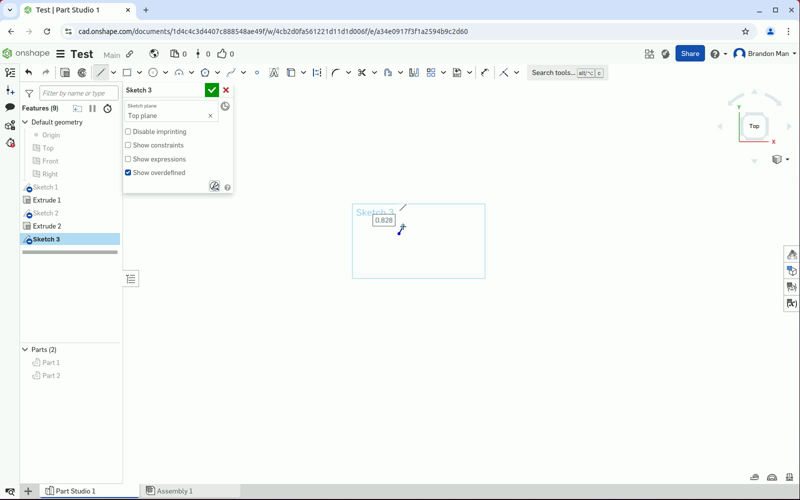
scroll(-6)
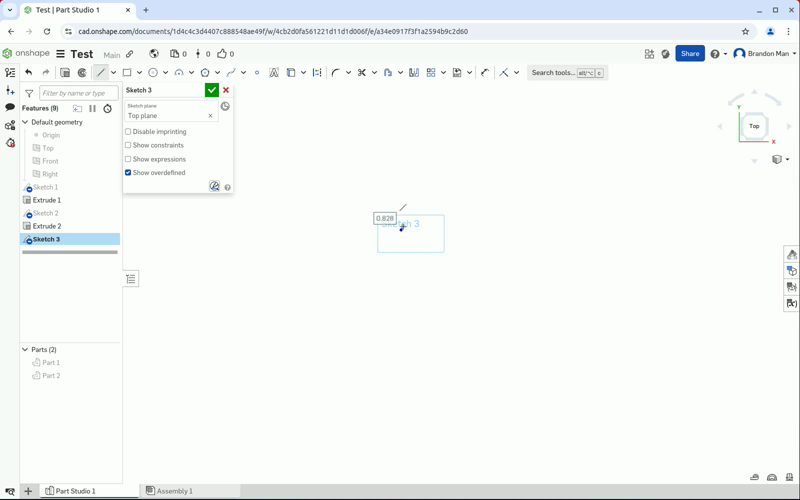
key_up(shift)
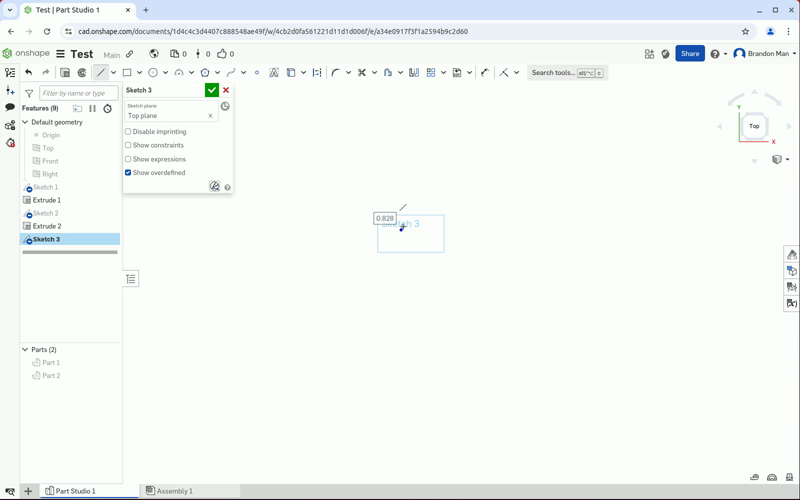
key_down(shift)
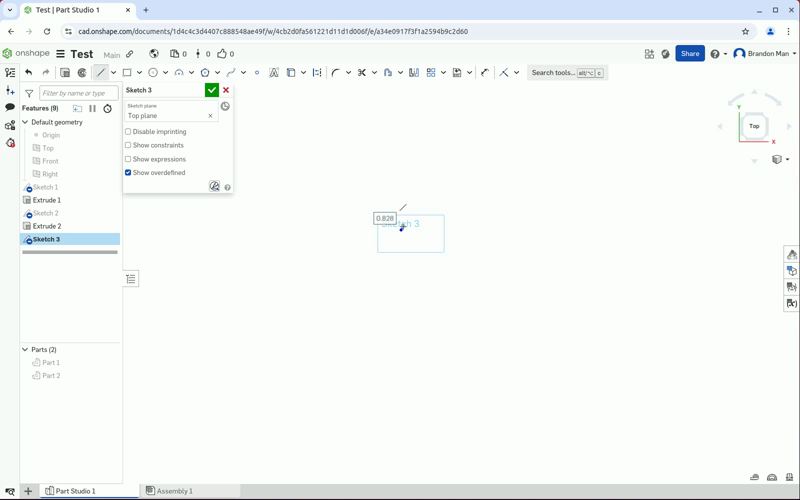
mouse_move(484, 259)
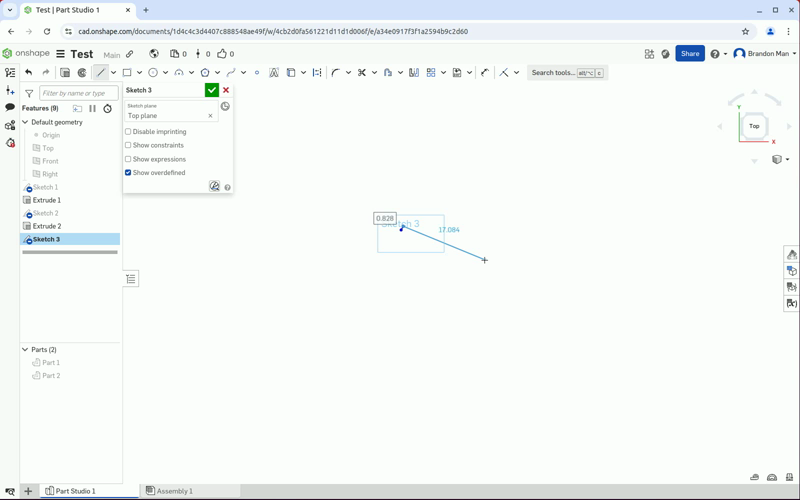
click(484, 259)
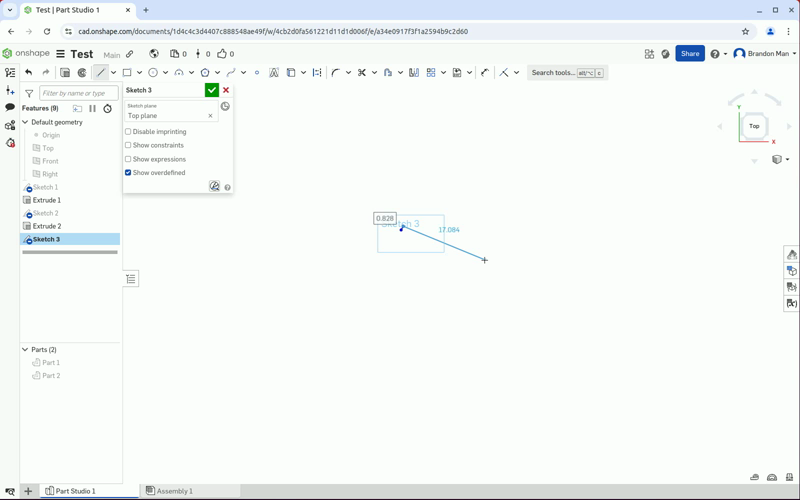
key_up(shift)
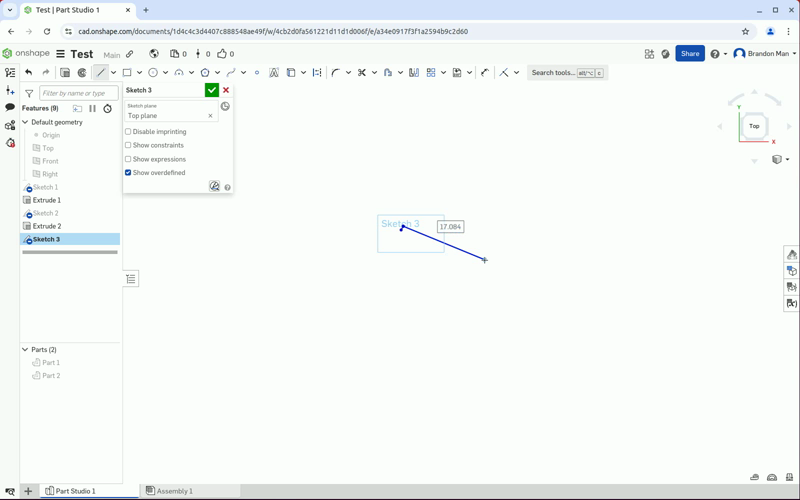
key(esc)
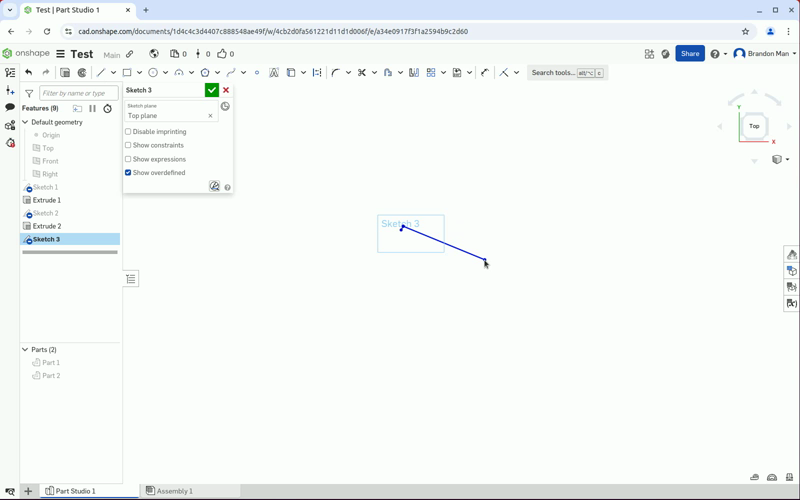
key(a)
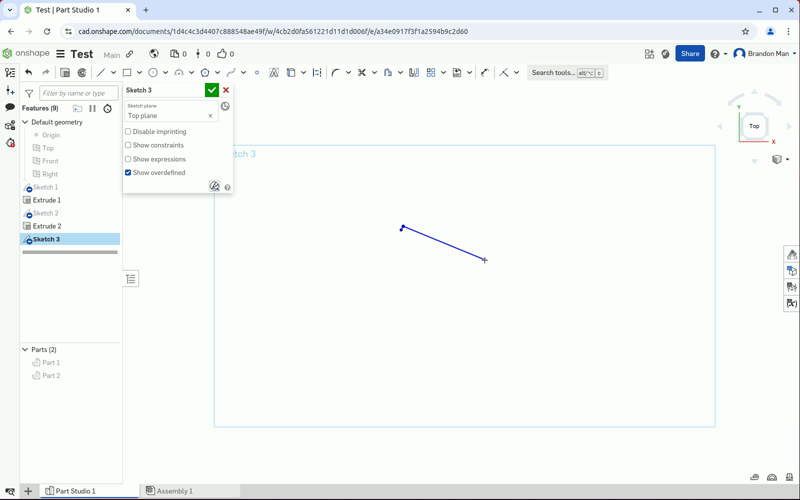
mouse_move(484, 259)
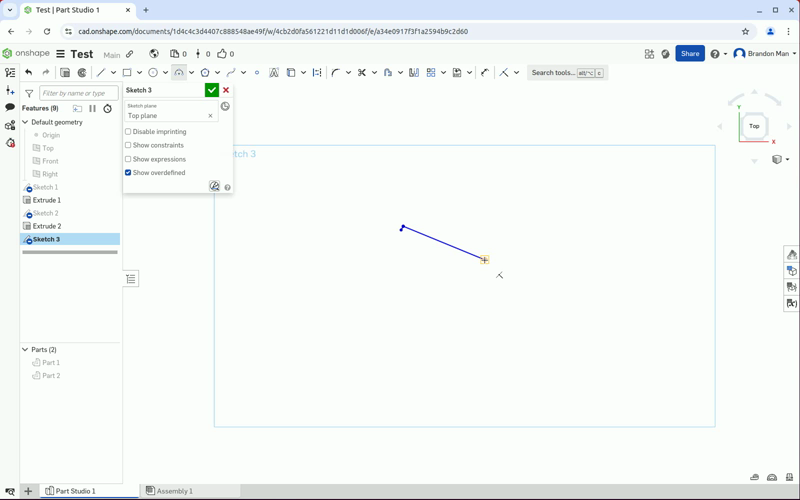
click(484, 259)
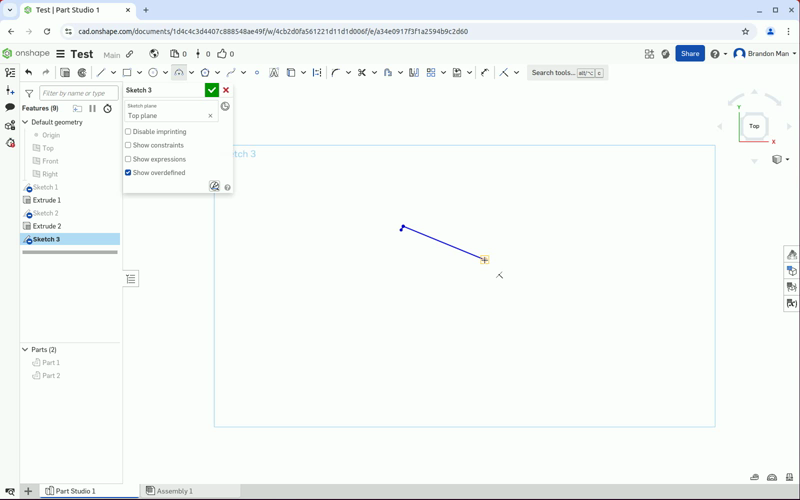
key_down(shift)
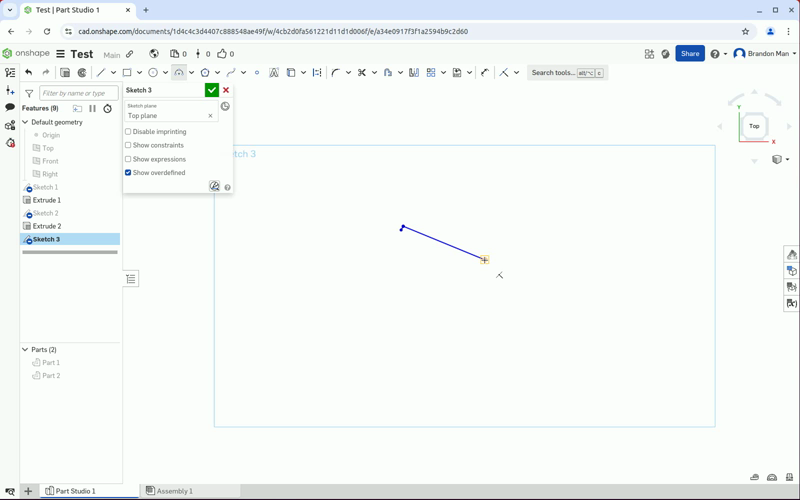
mouse_move(505, 244)
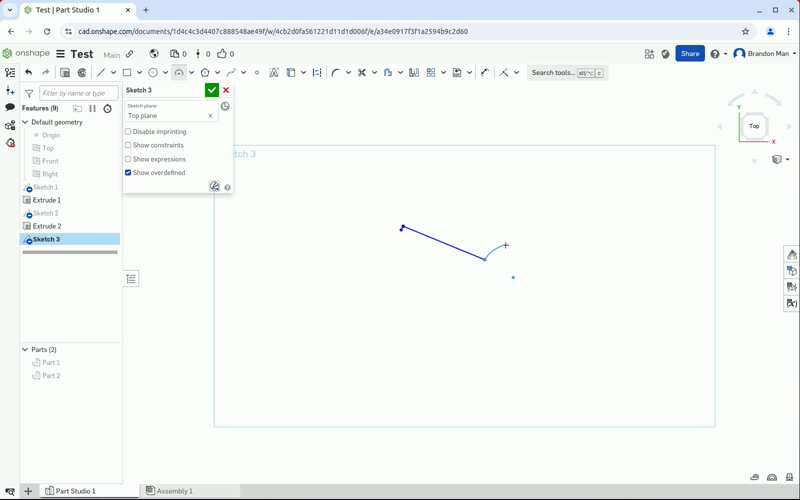
click(505, 244)
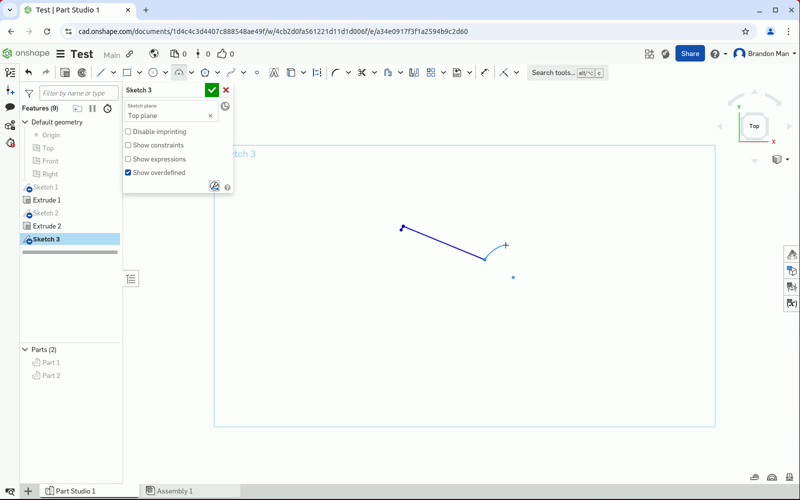
mouse_move(511, 275)
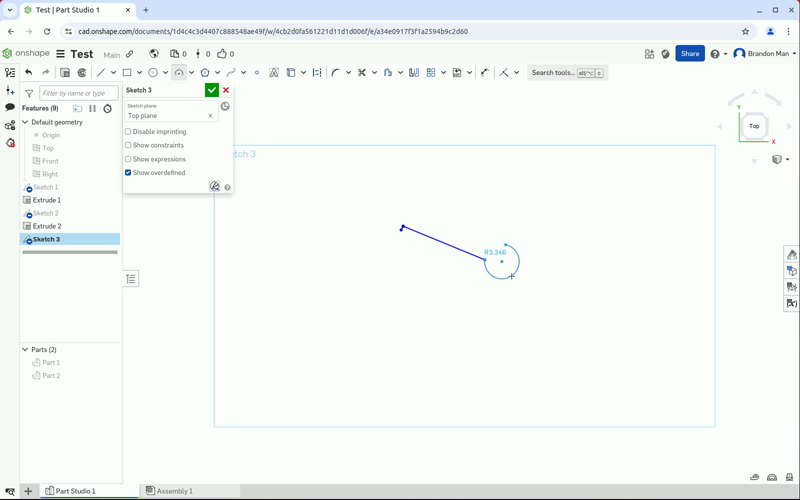
click(511, 275)
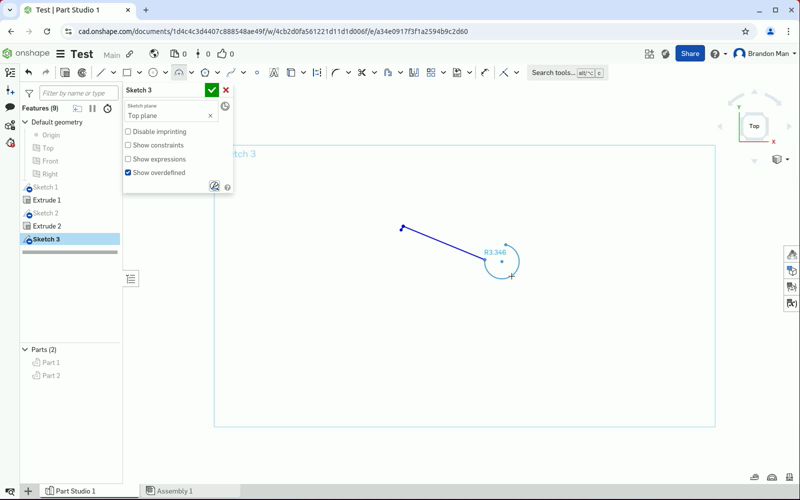
key_up(shift)
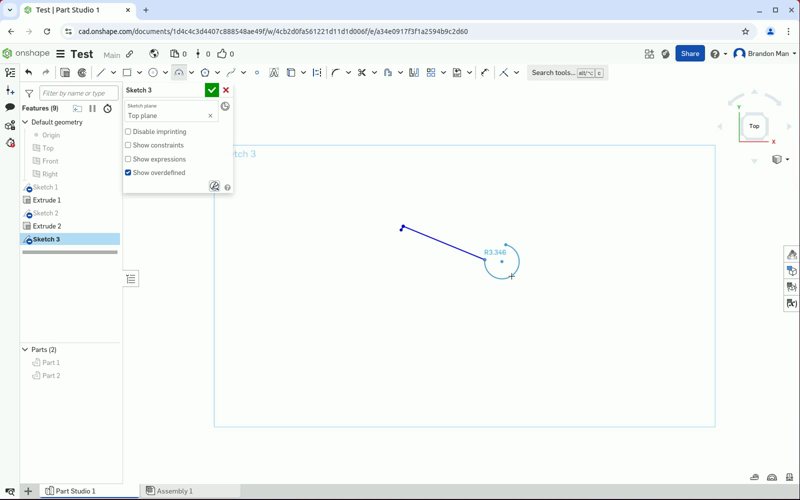
key(esc)
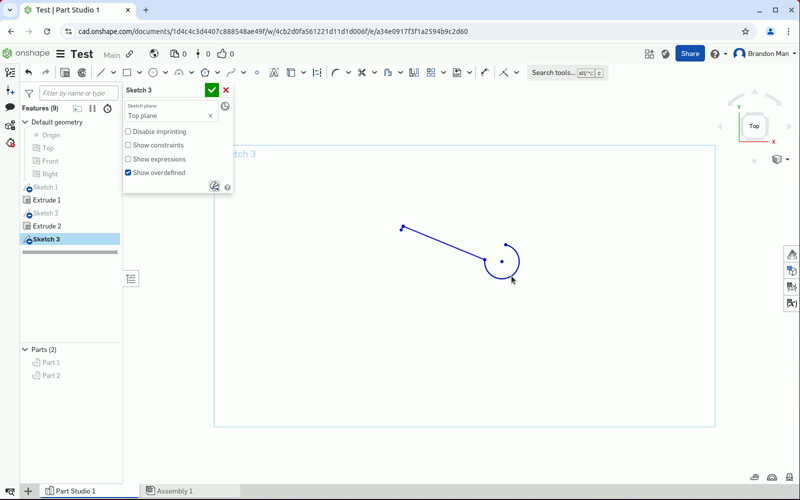
key(l)
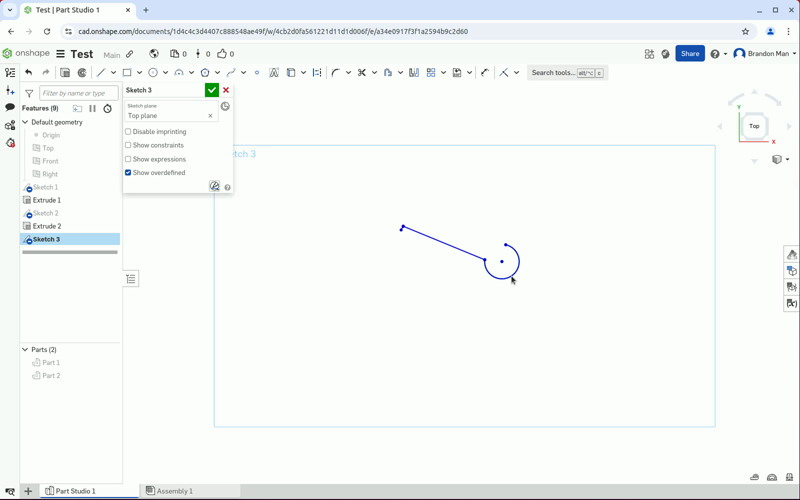
mouse_move(505, 244)
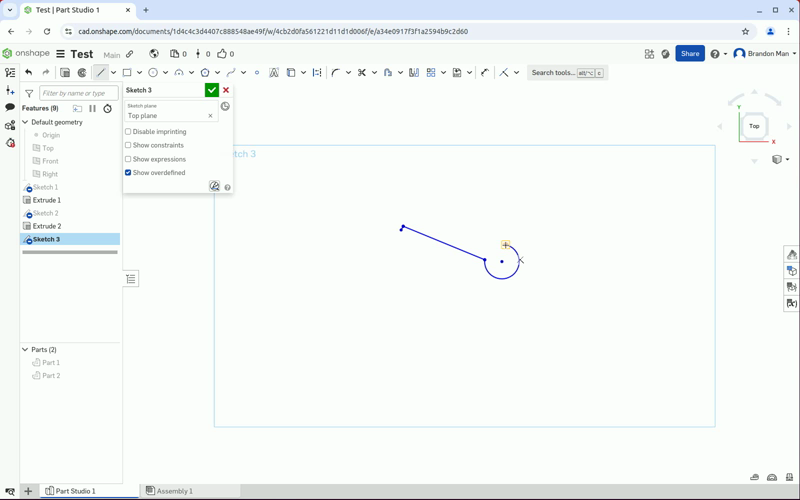
click(505, 244)
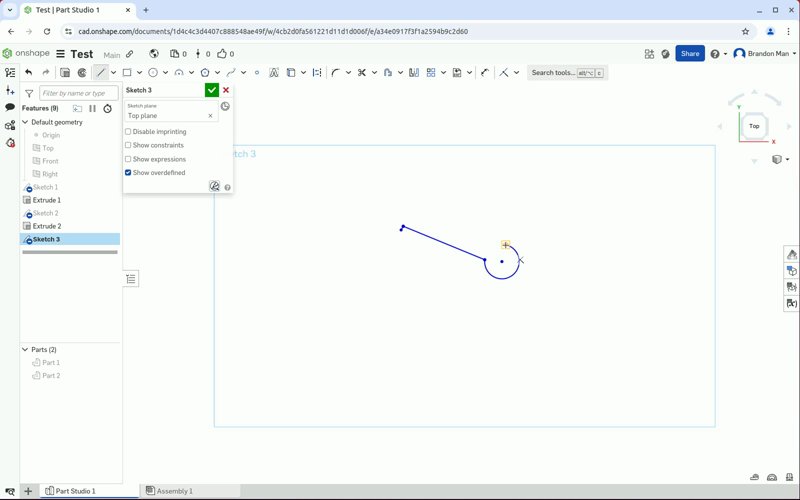
key_down(shift)
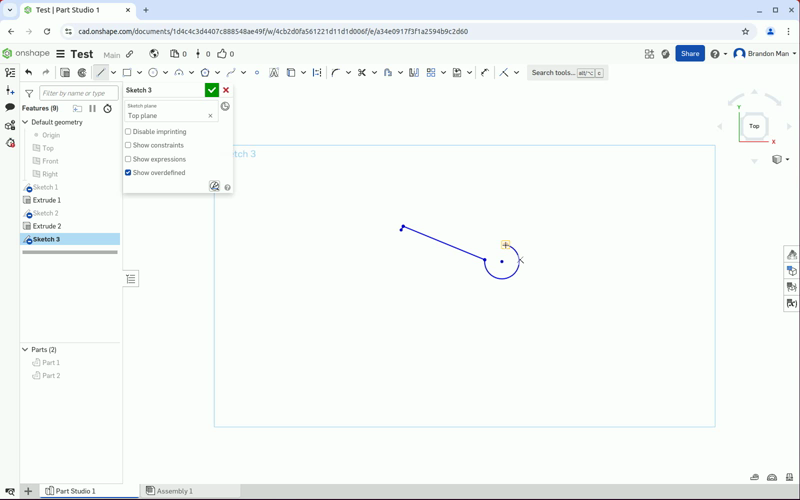
mouse_move(401, 215)
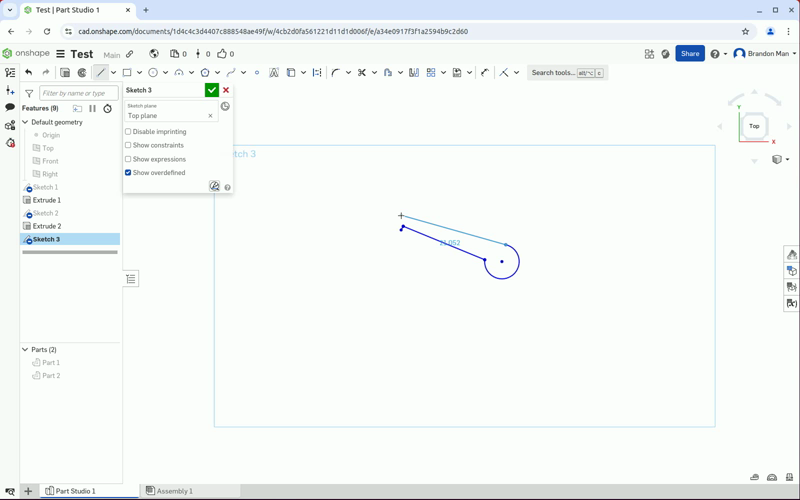
click(401, 215)
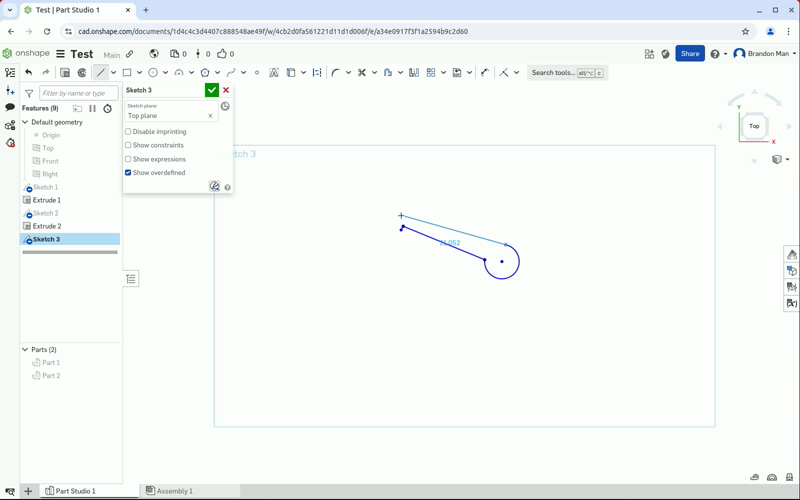
key_up(shift)
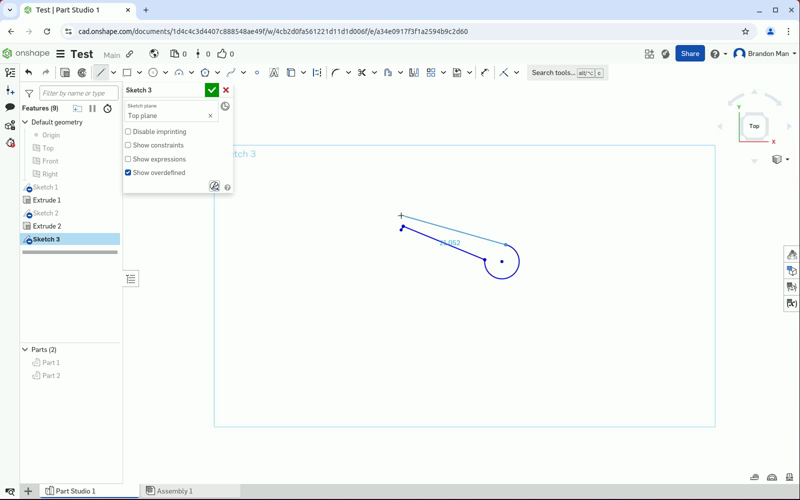
mouse_move(431, 215)
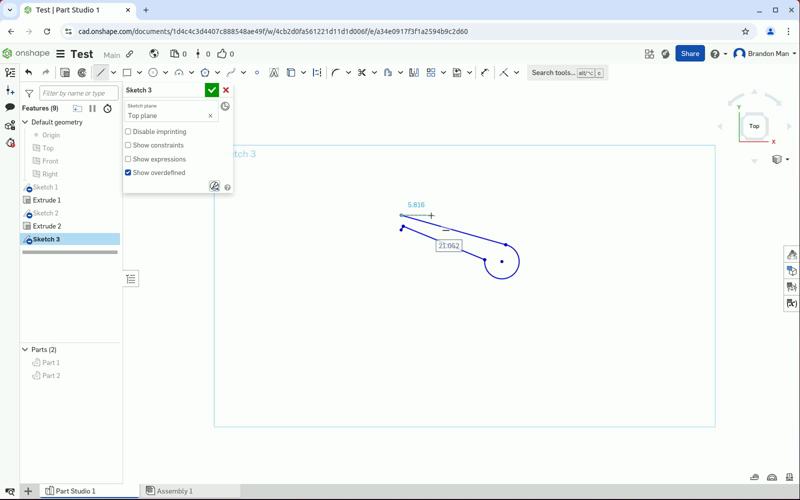
key_down(shift)
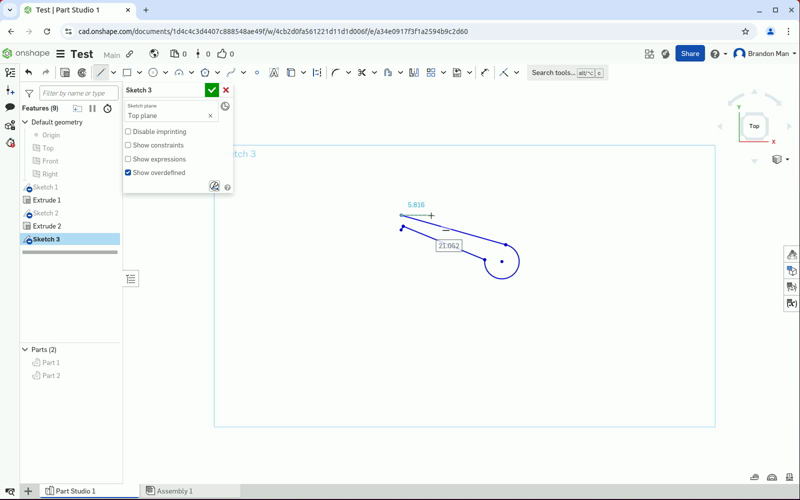
mouse_move(401, 229)
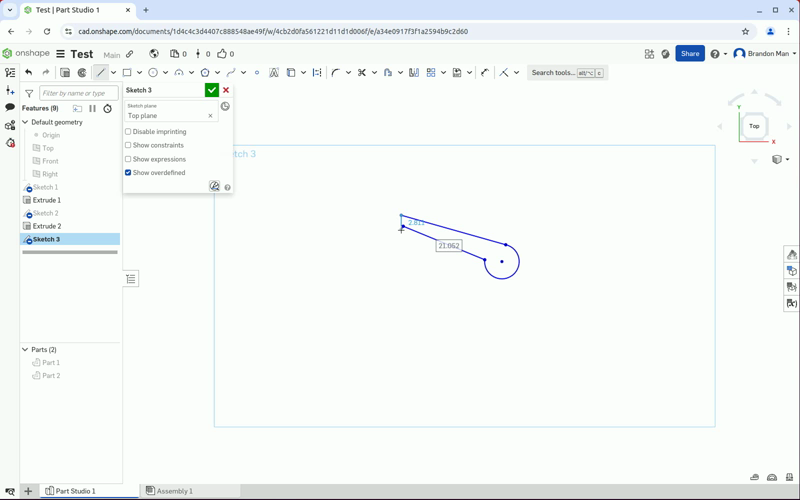
scroll(6)
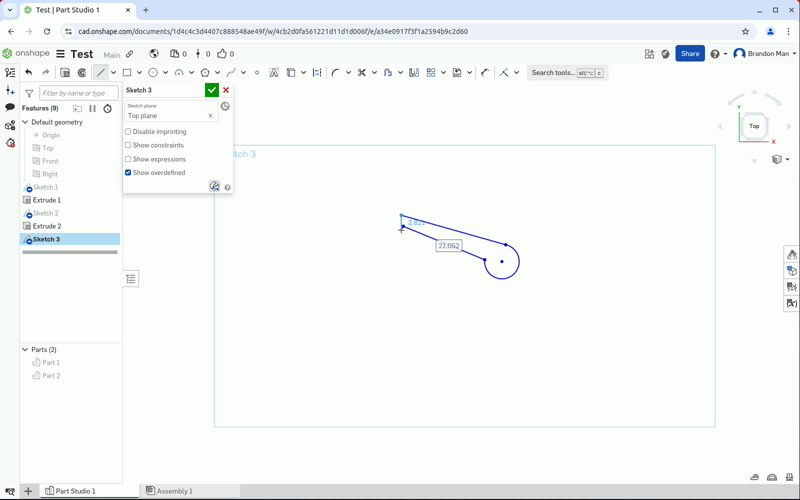
scroll(6)
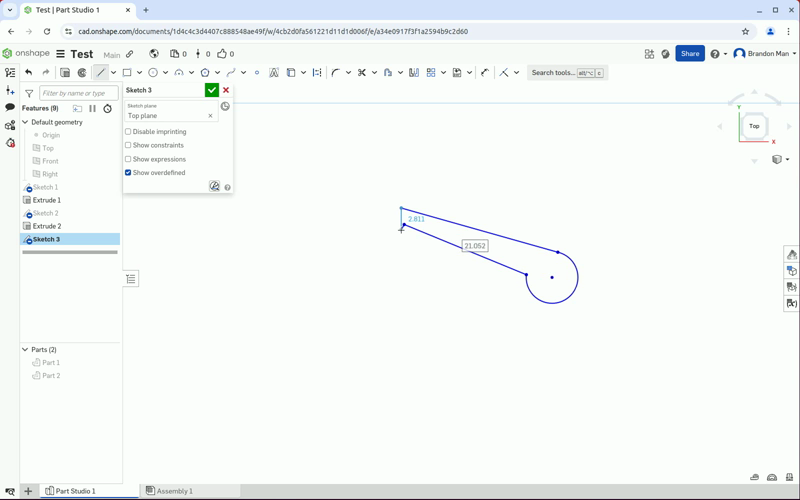
scroll(6)
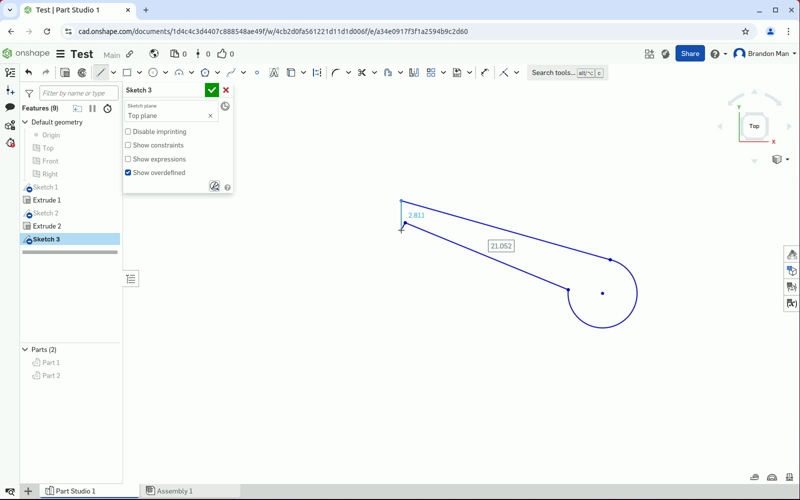
scroll(6)
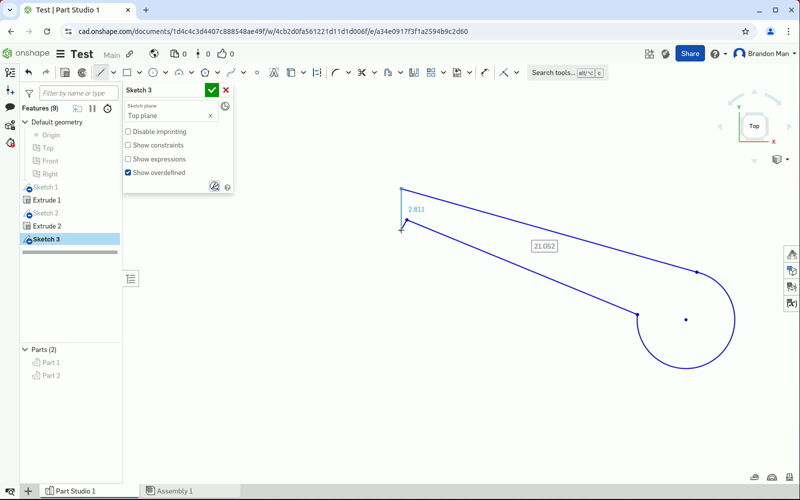
scroll(6)
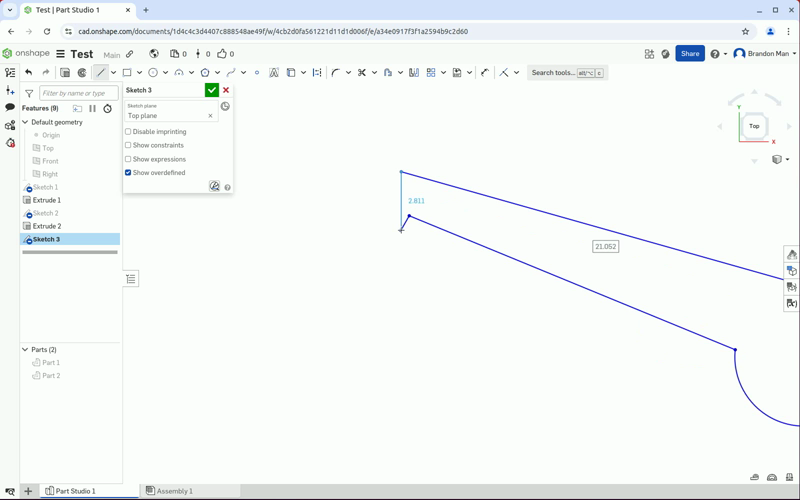
scroll(6)
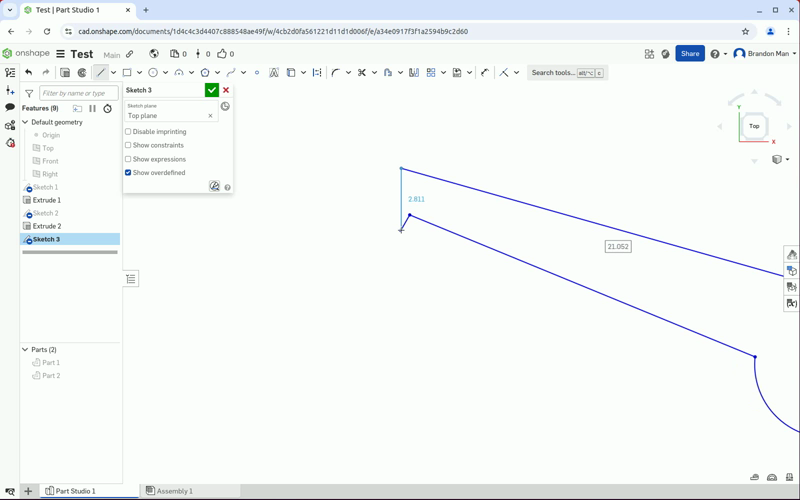
scroll(6)
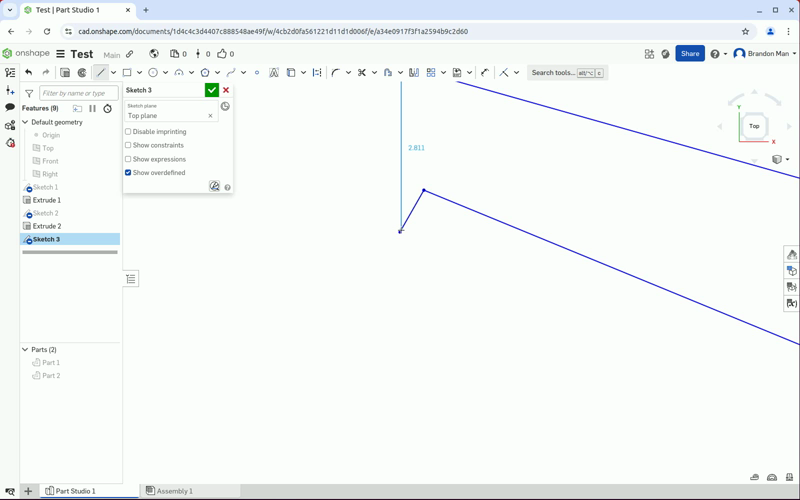
key_up(shift)
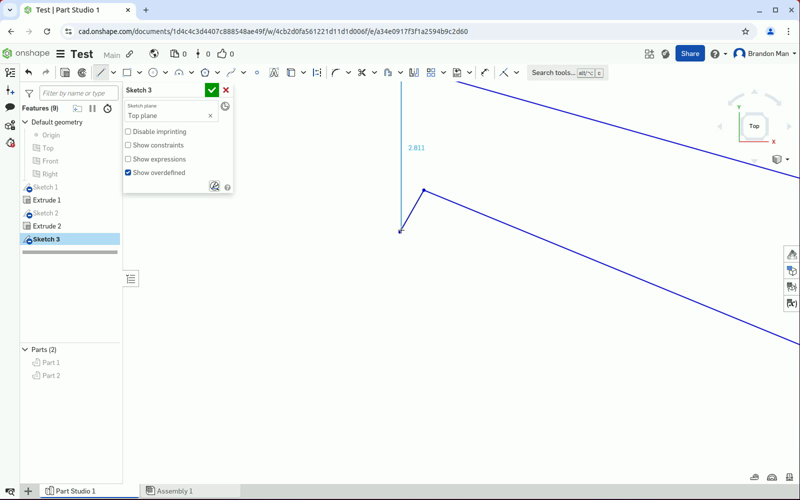
click(401, 229)
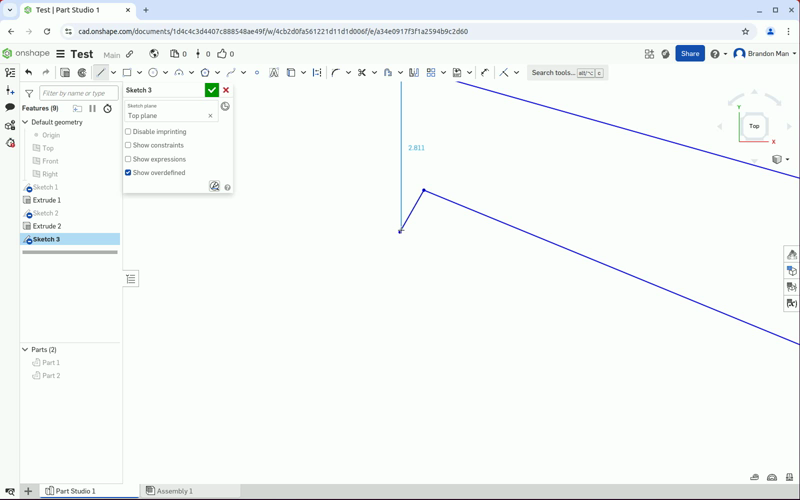
scroll(-6)
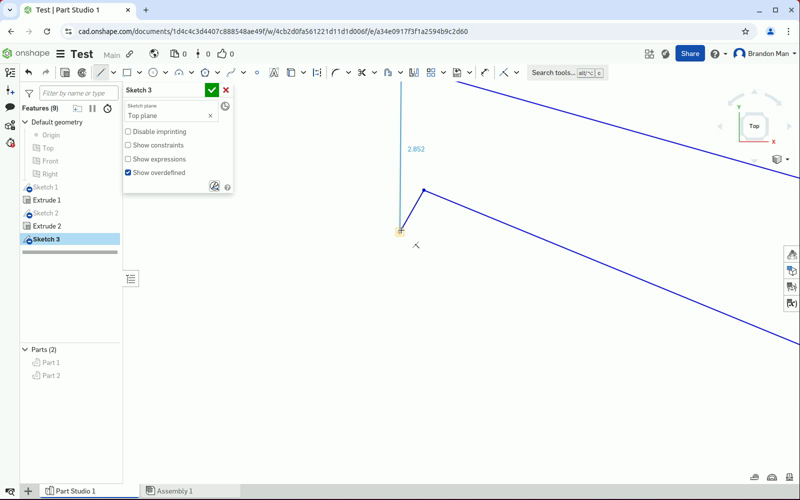
scroll(-6)
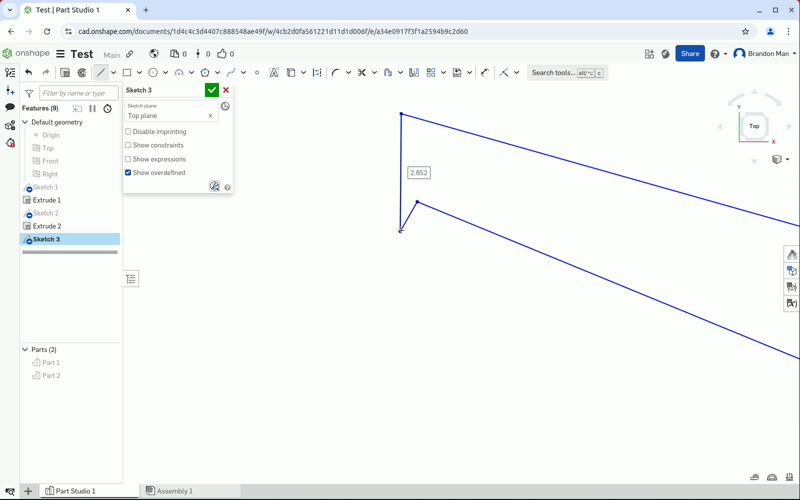
scroll(-6)
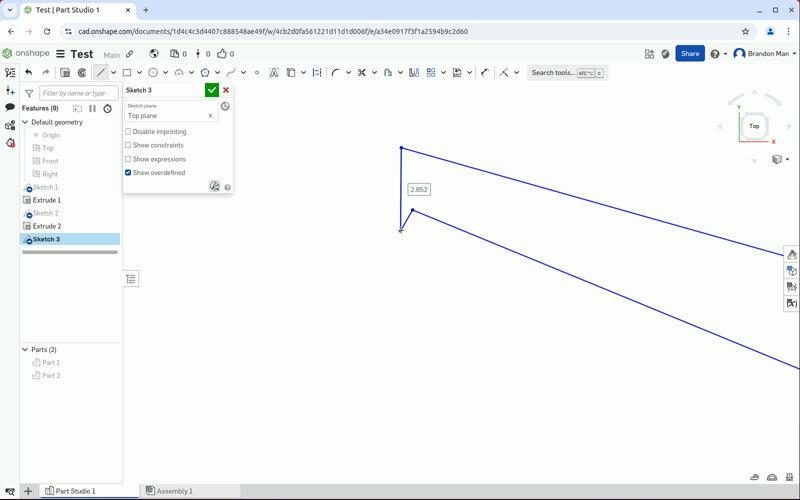
scroll(-6)
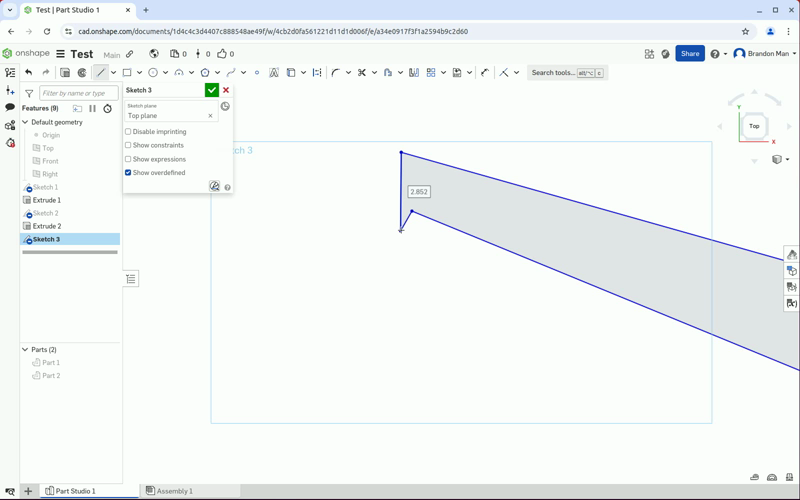
scroll(-6)
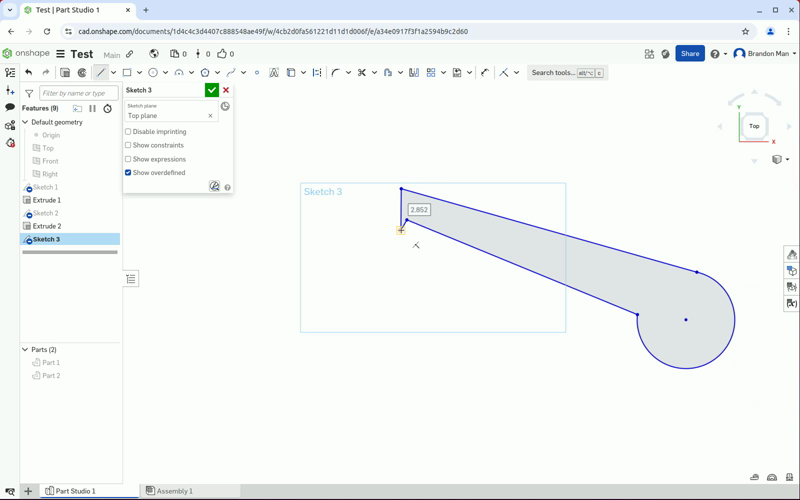
scroll(-6)
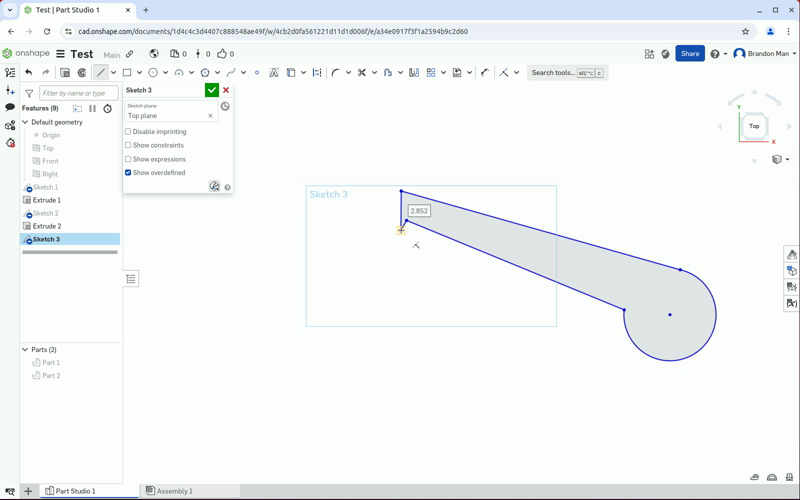
scroll(-6)
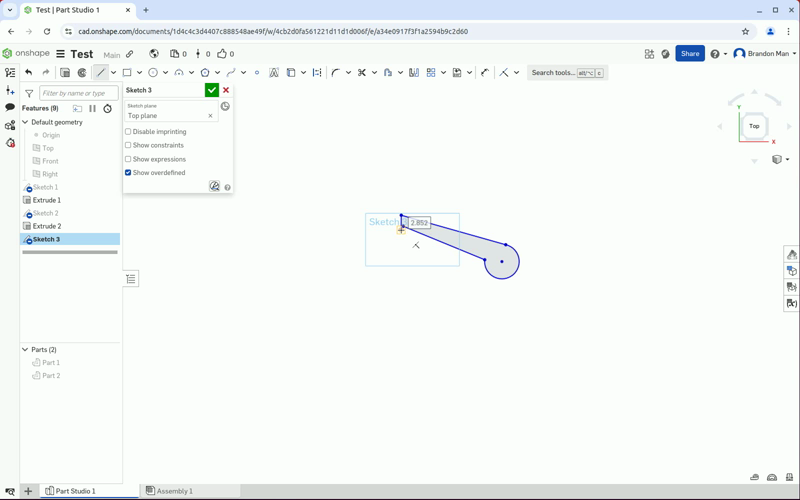
key(esc)
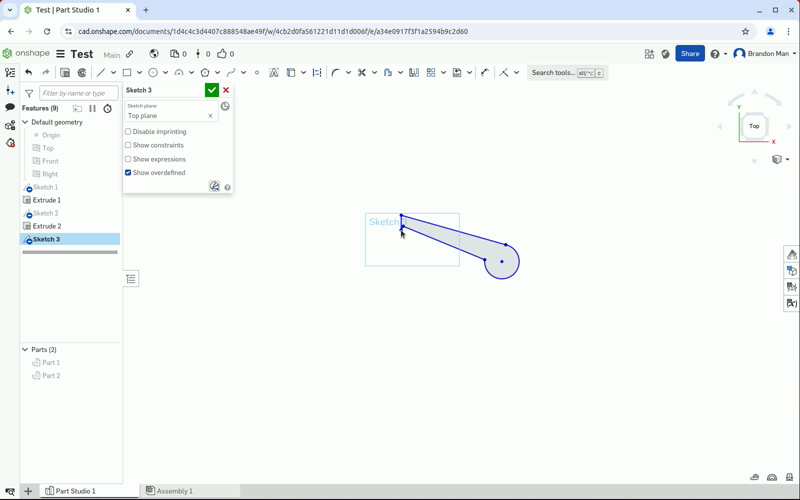
mouse_move(445, 234)
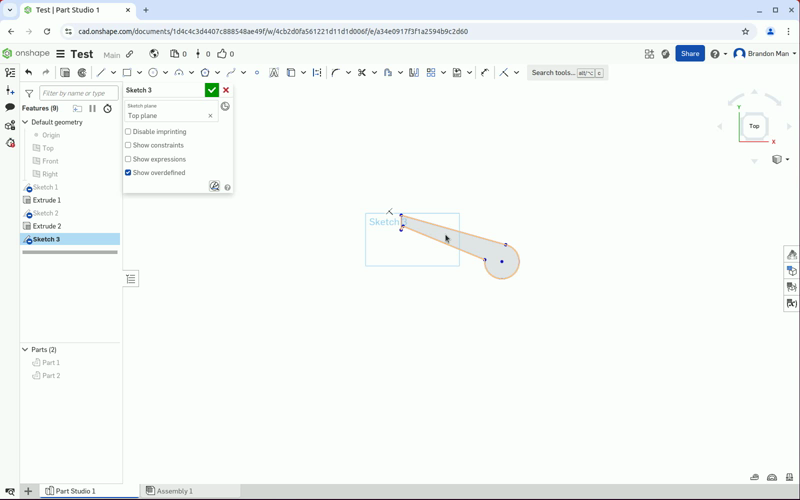
click(445, 234)
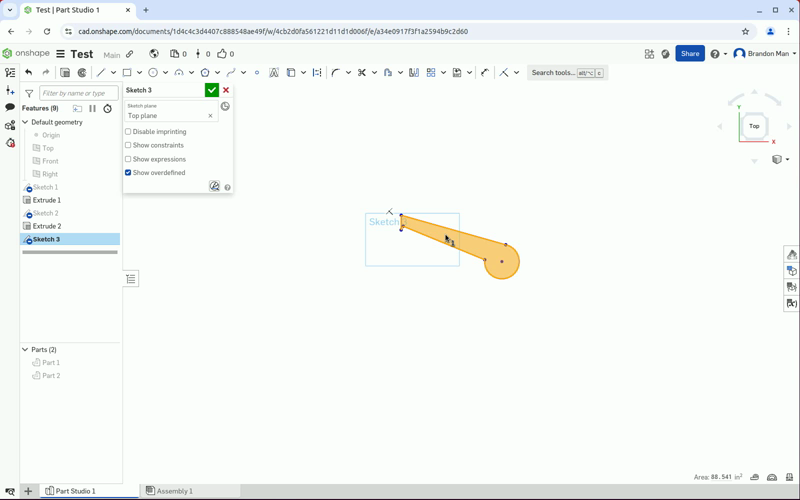
mouse_move(73, 352)
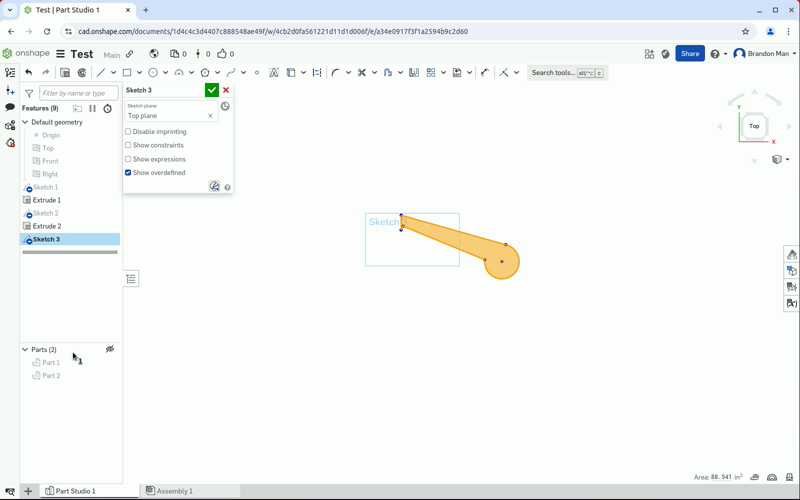
key(shift+y)
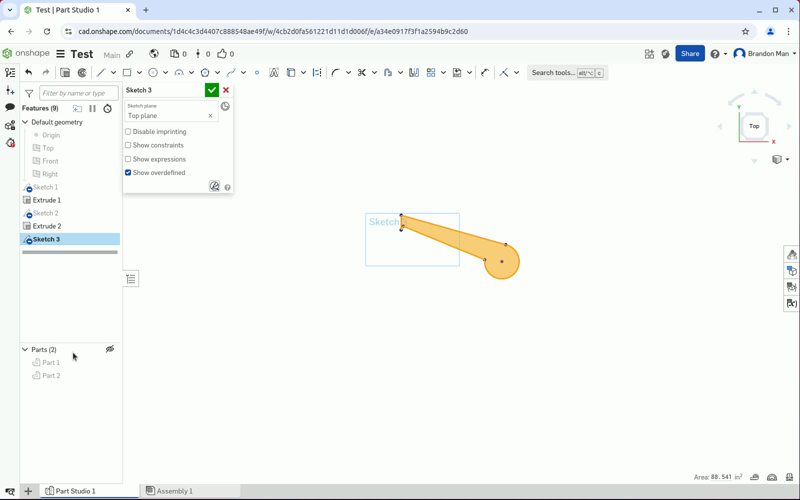
key(shift+e)
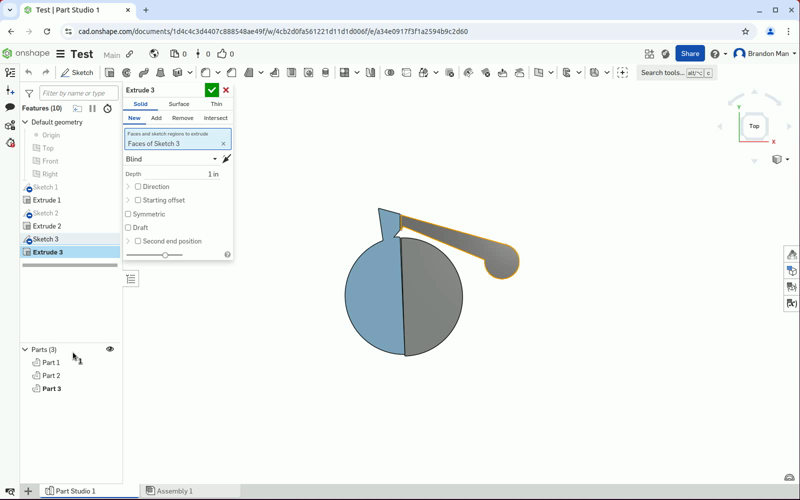
mouse_move(143, 106)
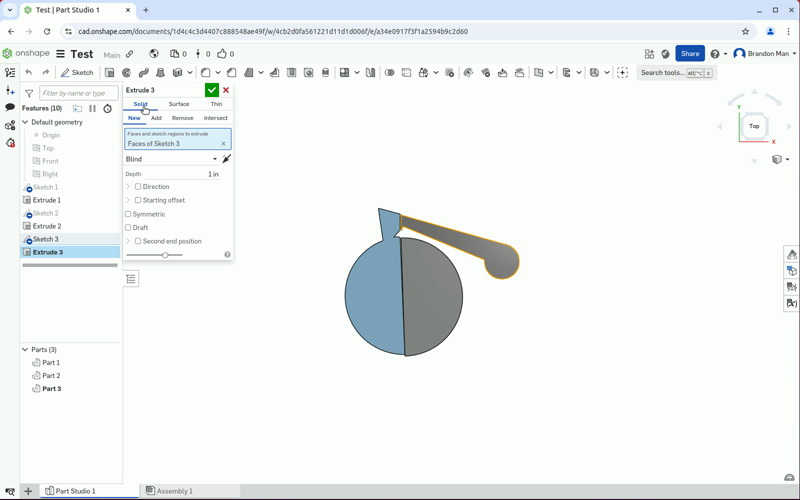
click(143, 106)
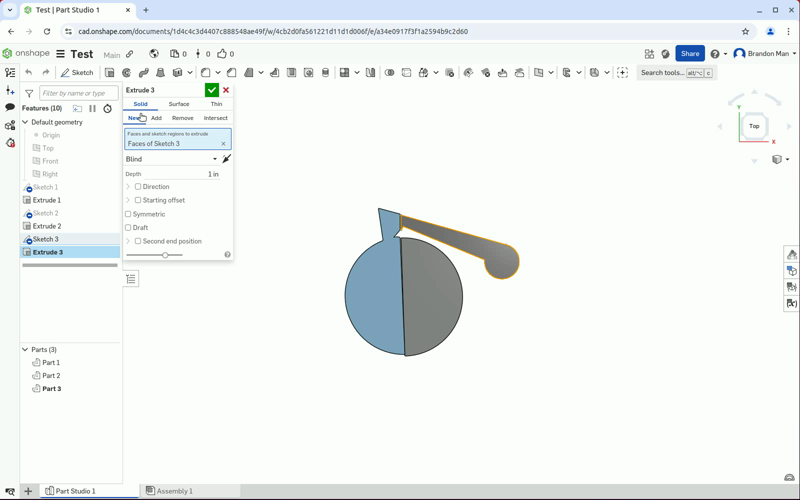
mouse_move(137, 120)
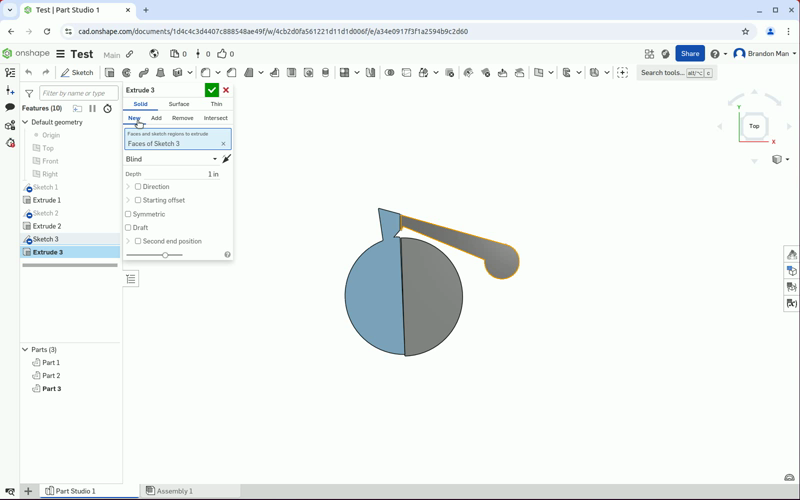
click(137, 120)
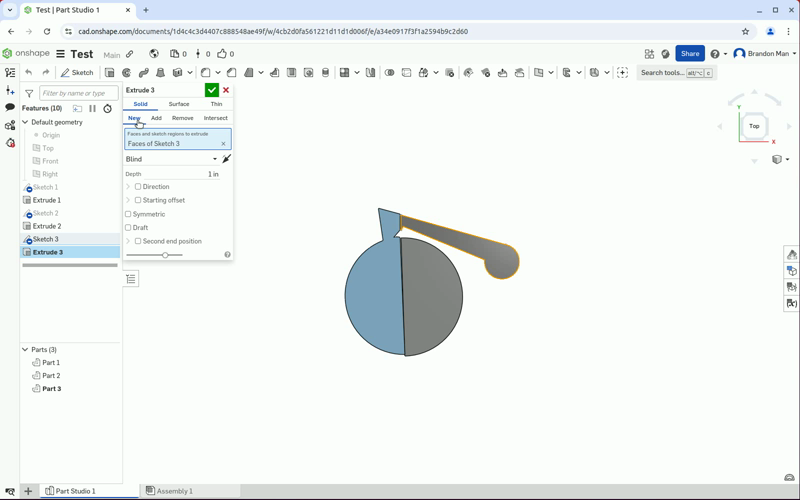
key(tab, 4)
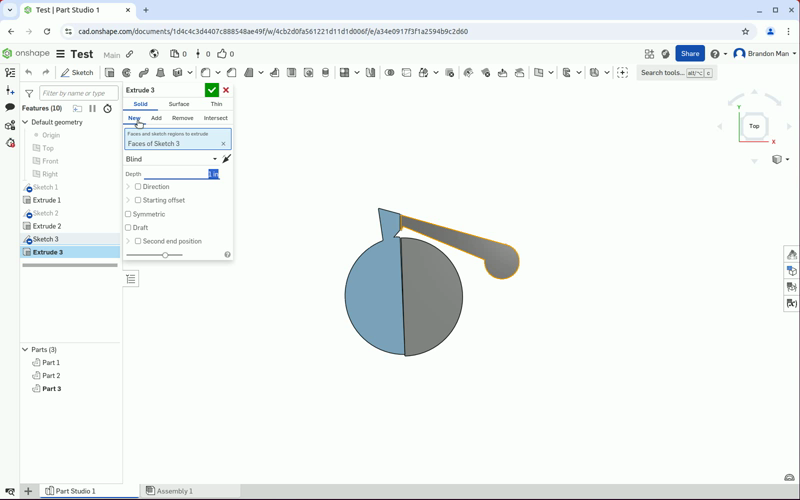
text(-7.943)
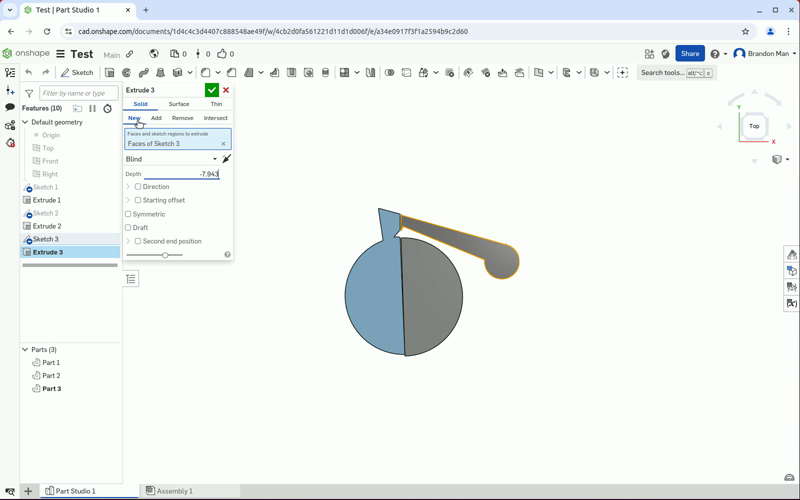
key(enter)
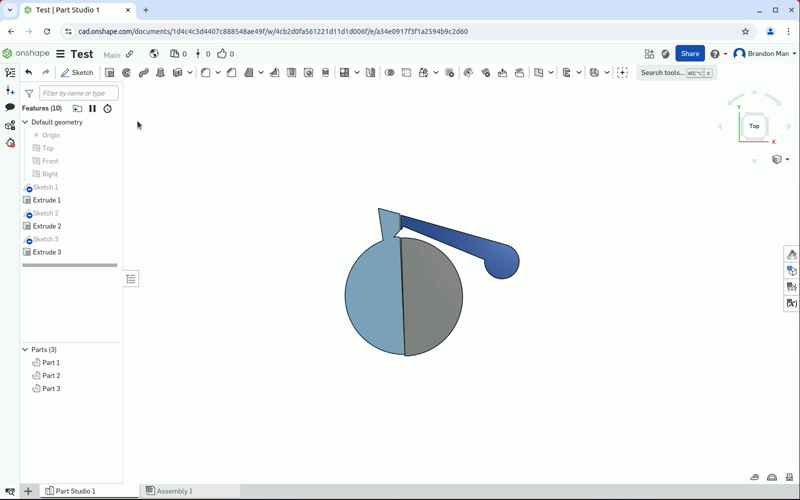
key(shift+h)
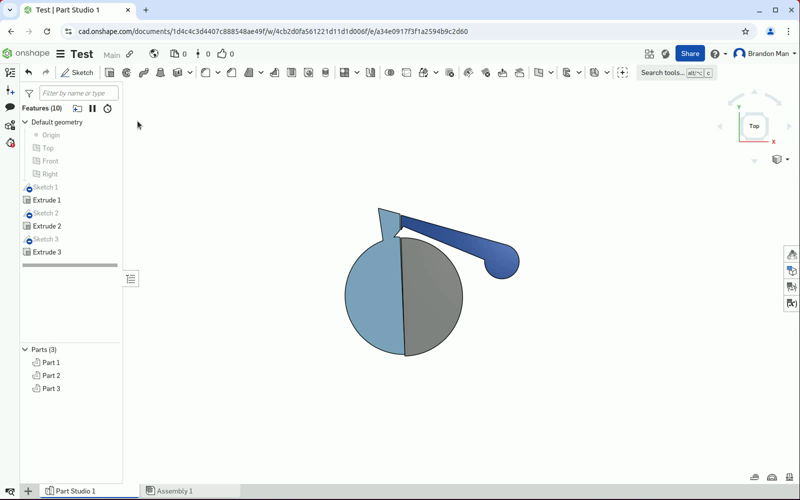
key(shift+h)
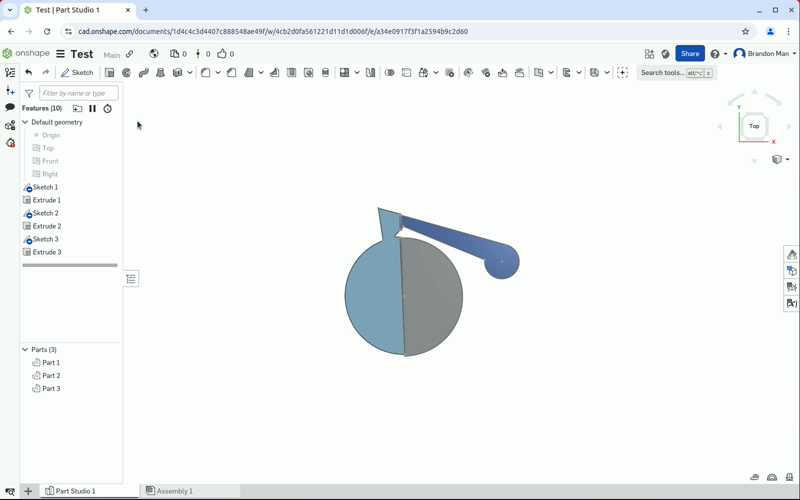
key(shift+7)
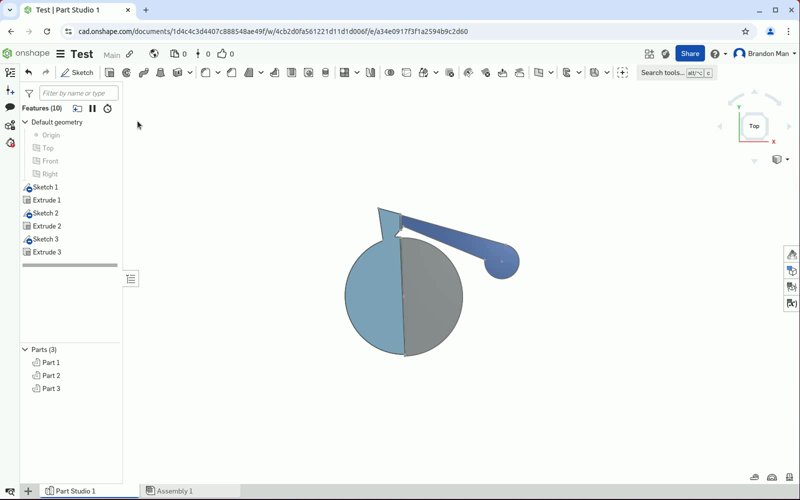
key(up, 3)
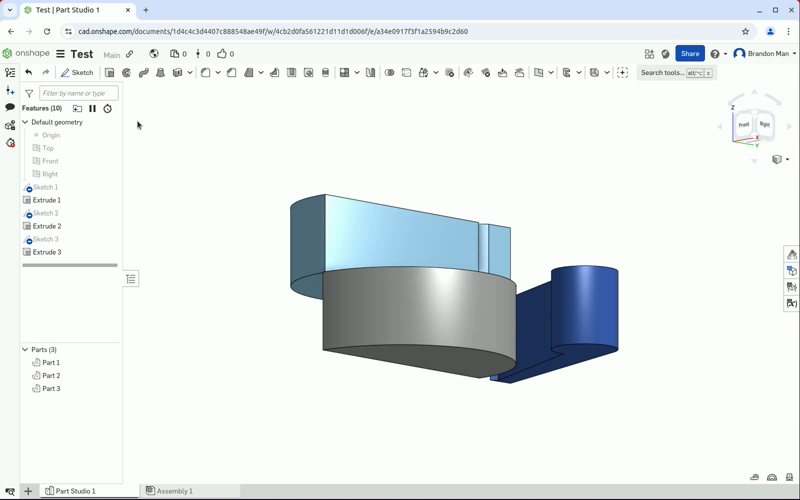
key(left, 3)
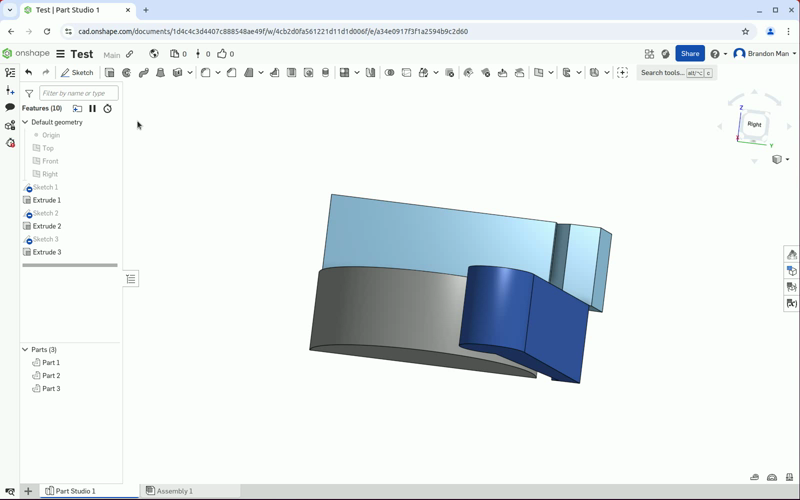
key(right, 3)
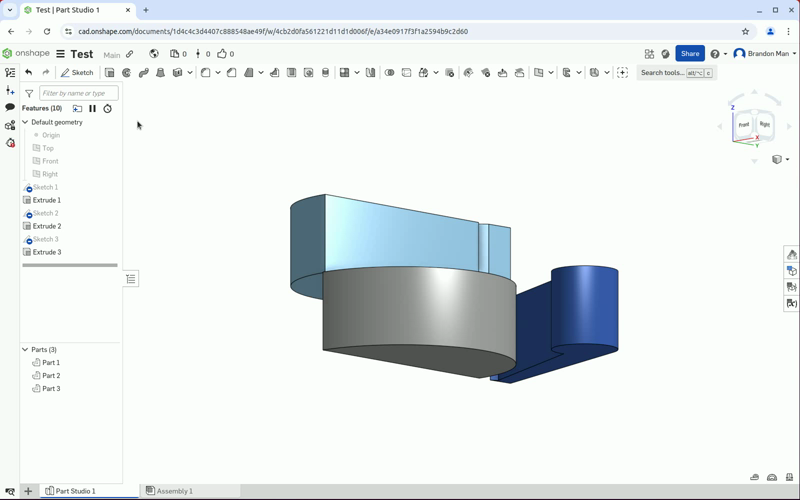
key(down, 3)
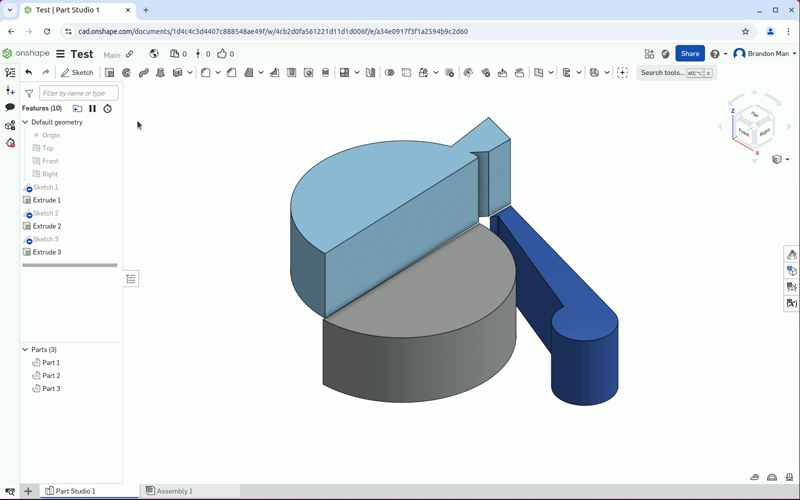
mouse_move(73, 189)
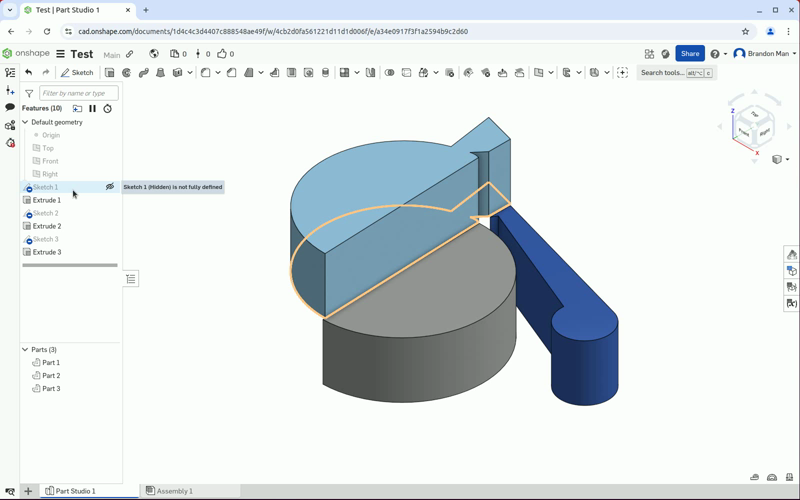
click(73, 189)